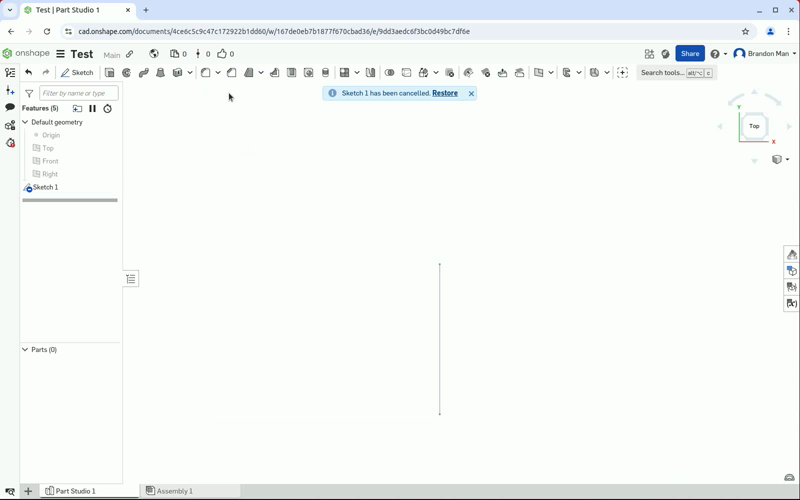
key(shift+h)
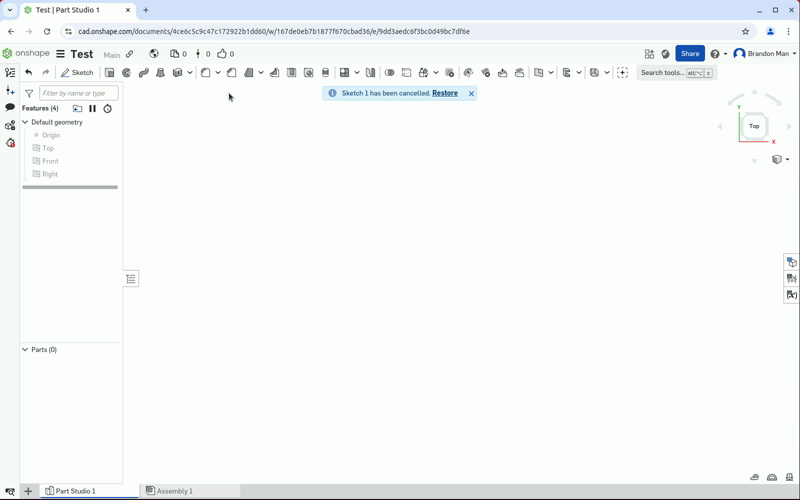
mouse_move(73, 352)
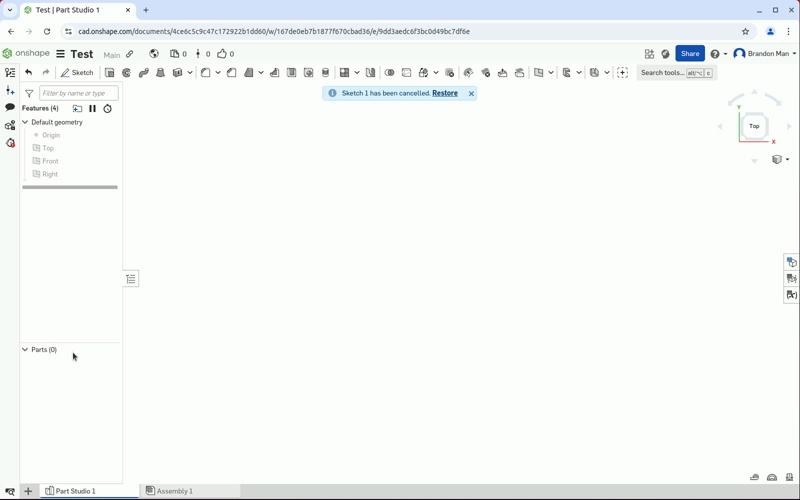
key(y)
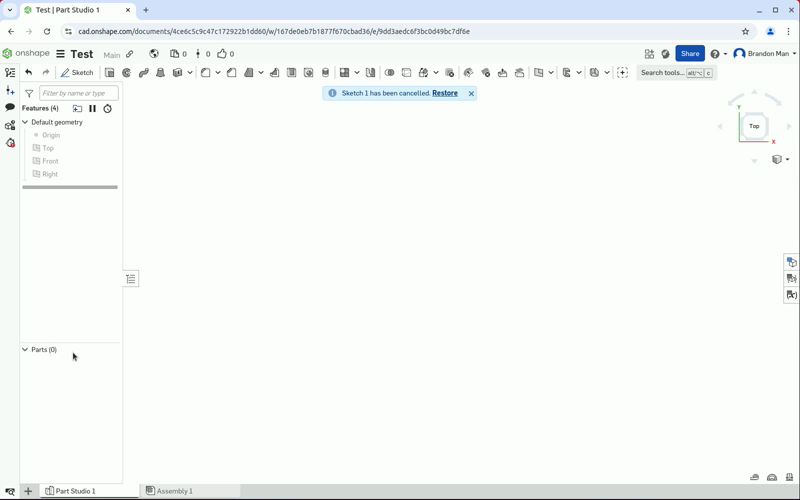
key(shift+p)
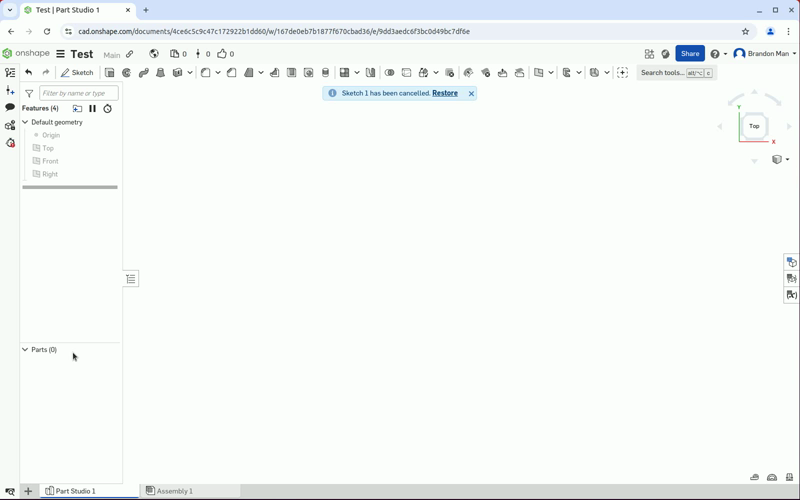
key(space)
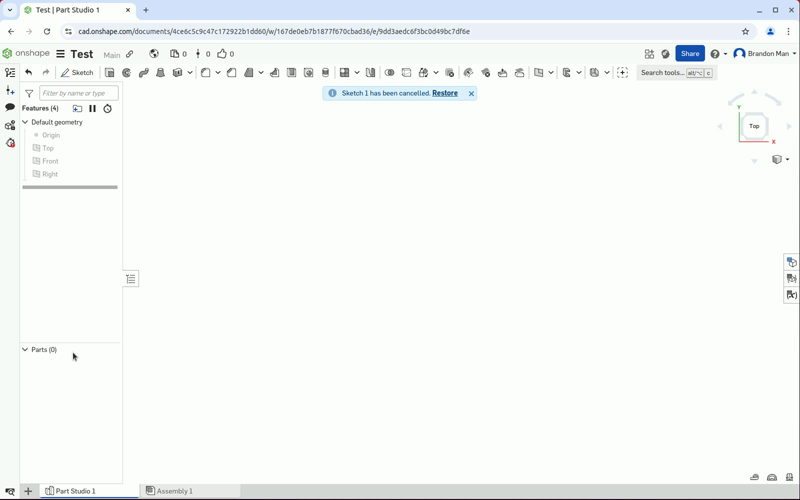
key_down(shift)
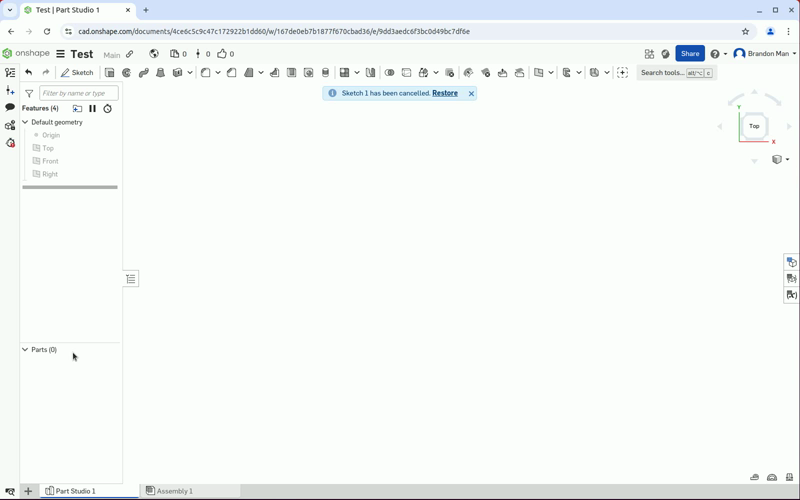
key(up)
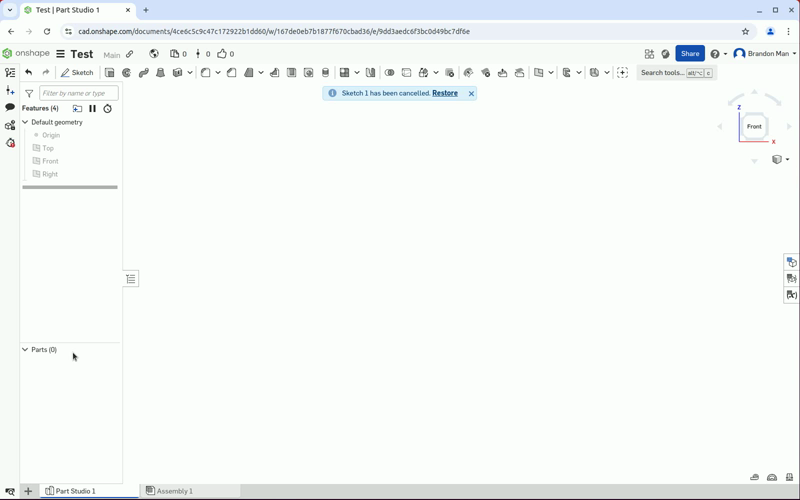
key_up(shift)
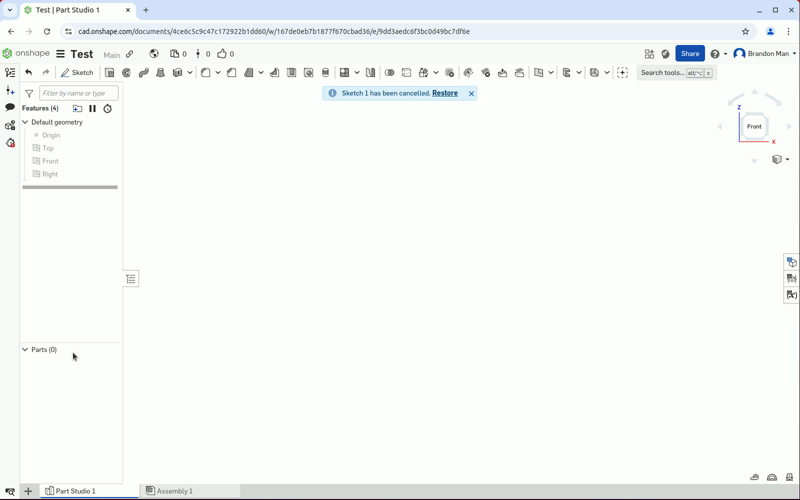
mouse_move(73, 352)
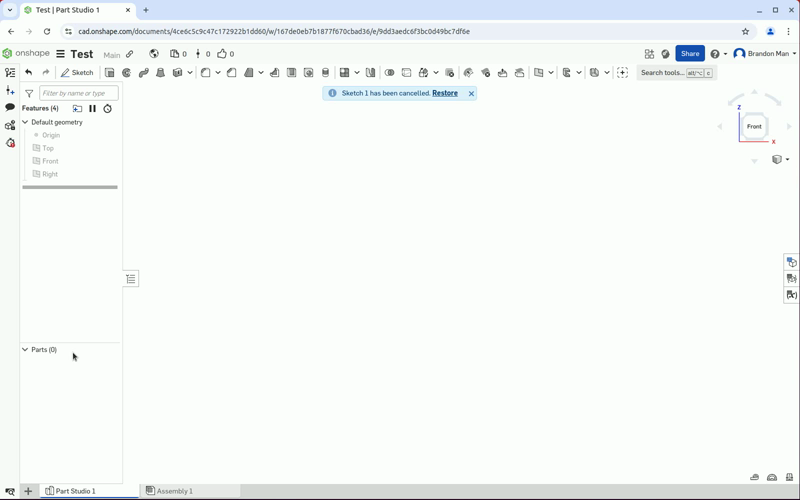
key(shift+y)
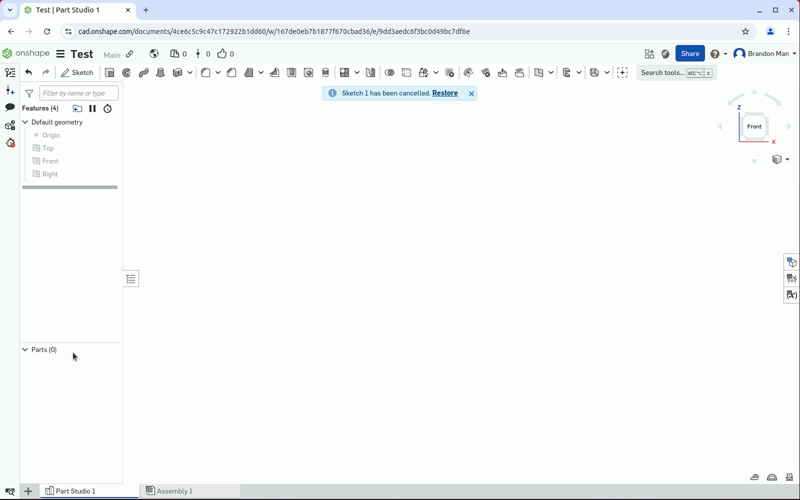
key(shift+s)
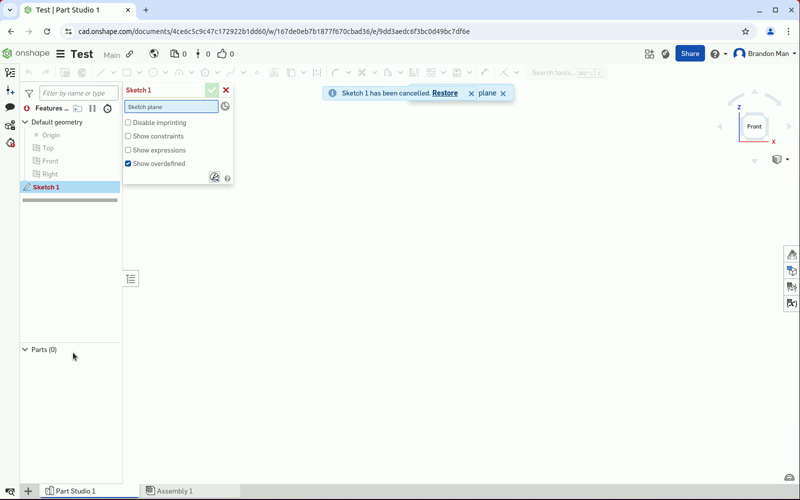
mouse_move(73, 163)
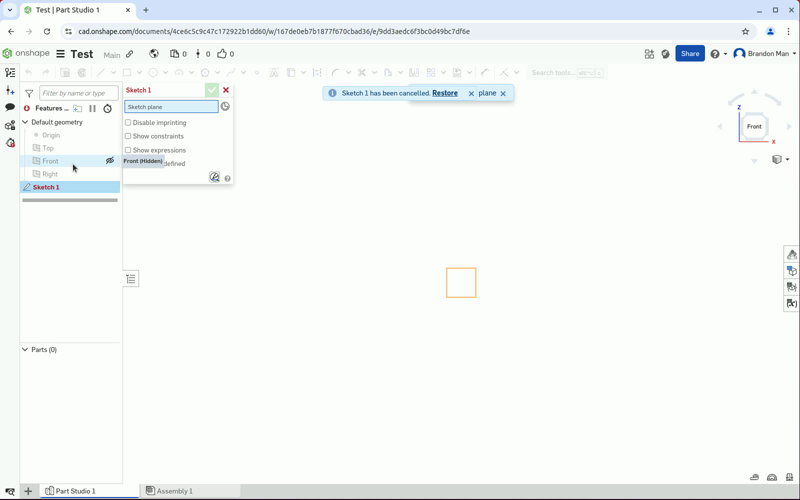
click(73, 163)
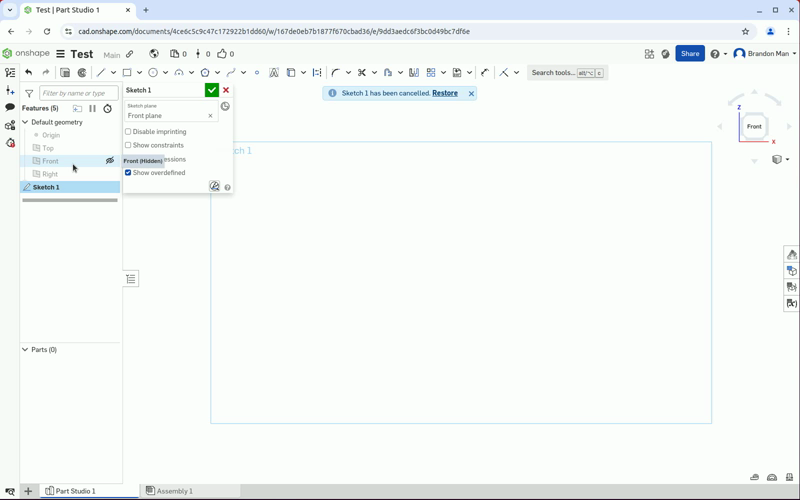
mouse_move(73, 352)
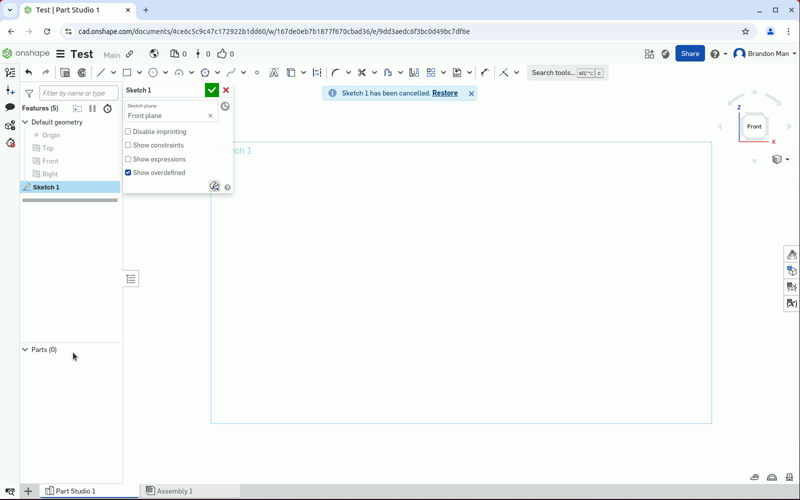
key(y)
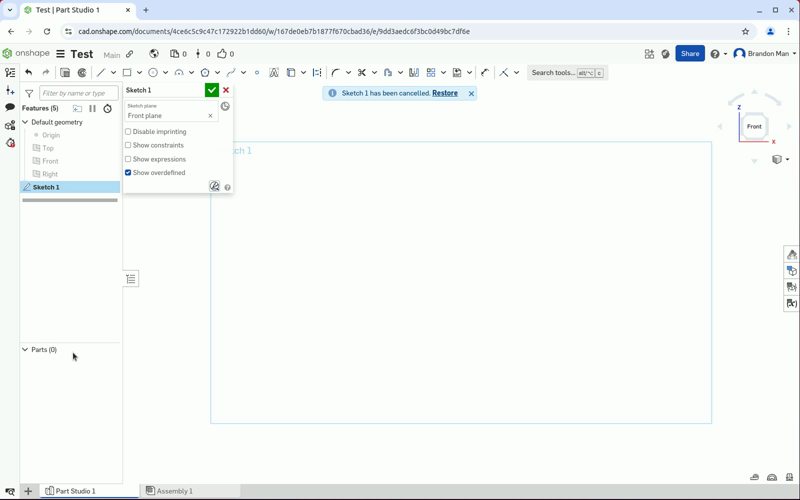
key(l)
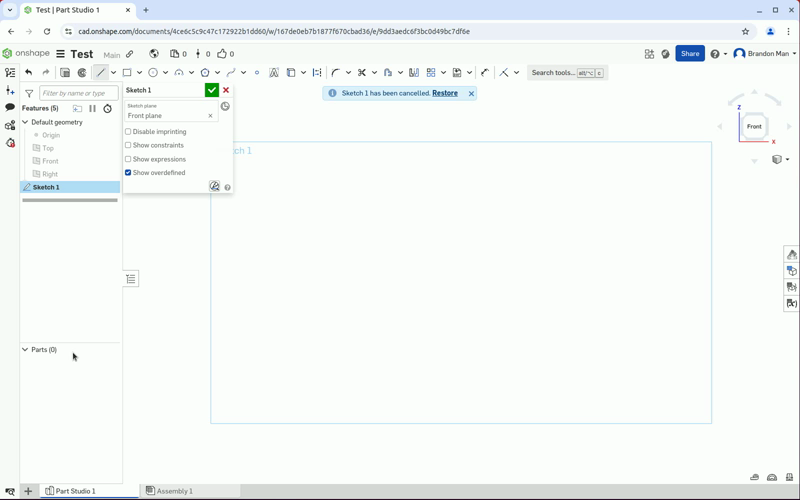
key_down(shift)
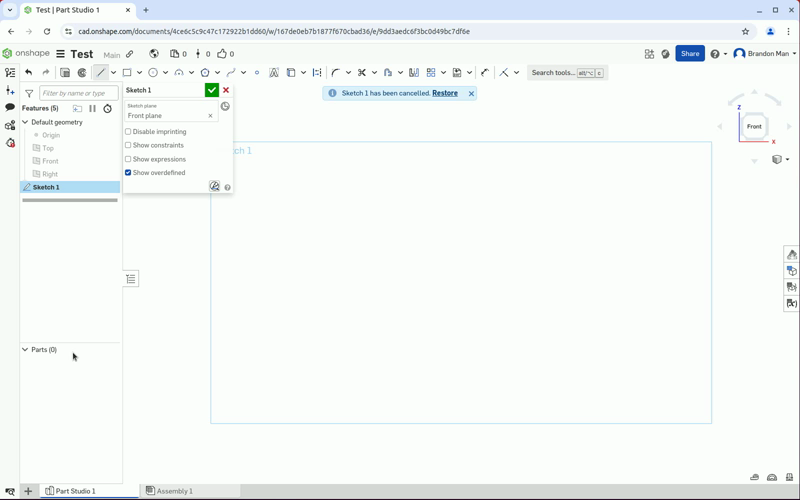
mouse_move(377, 237)
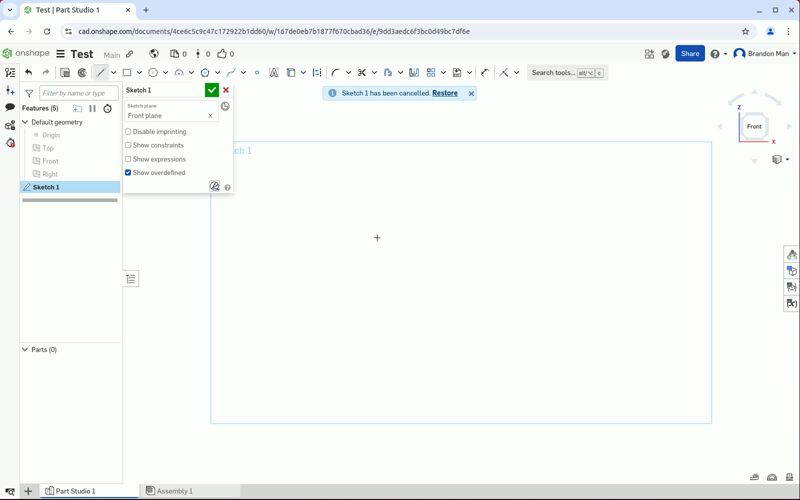
click(377, 237)
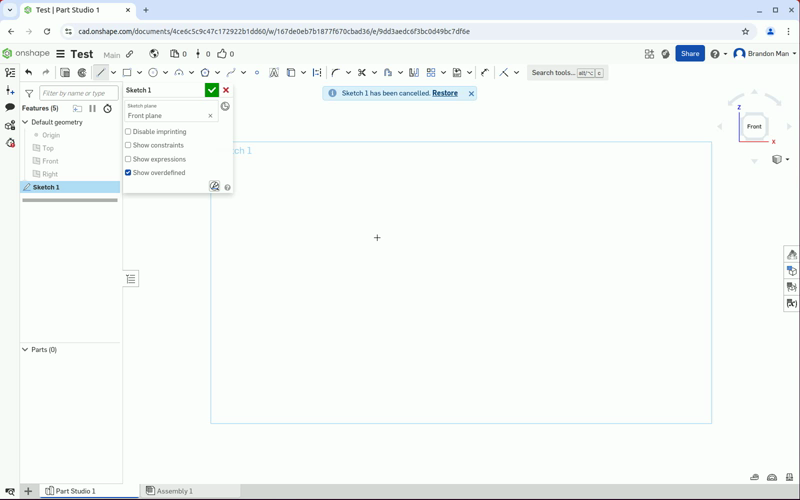
key_up(shift)
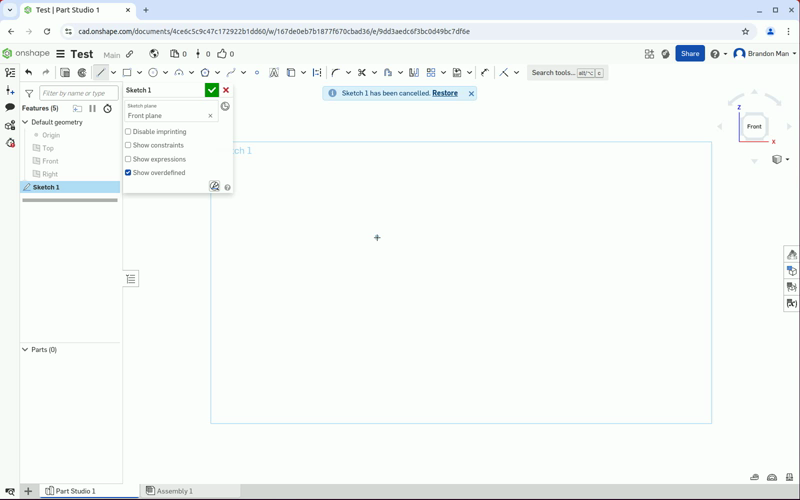
key_down(shift)
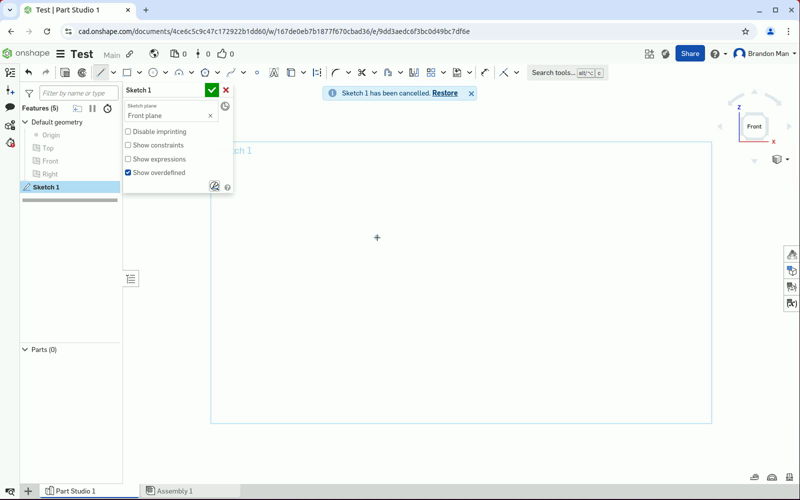
mouse_move(407, 237)
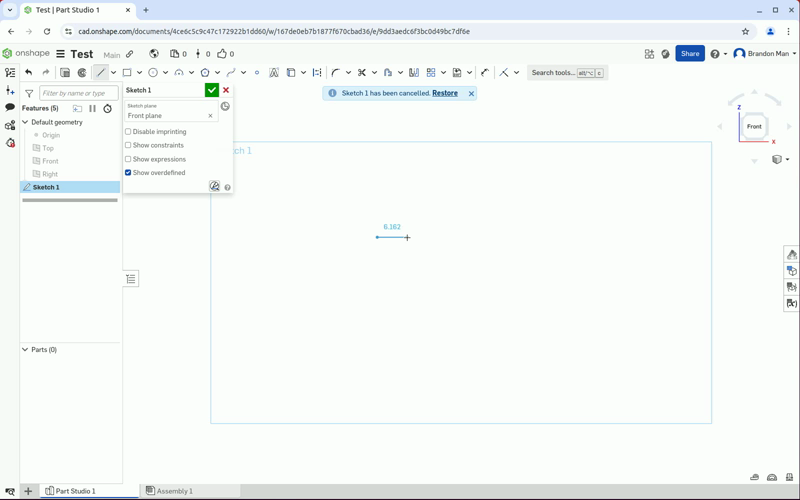
mouse_move(426, 237)
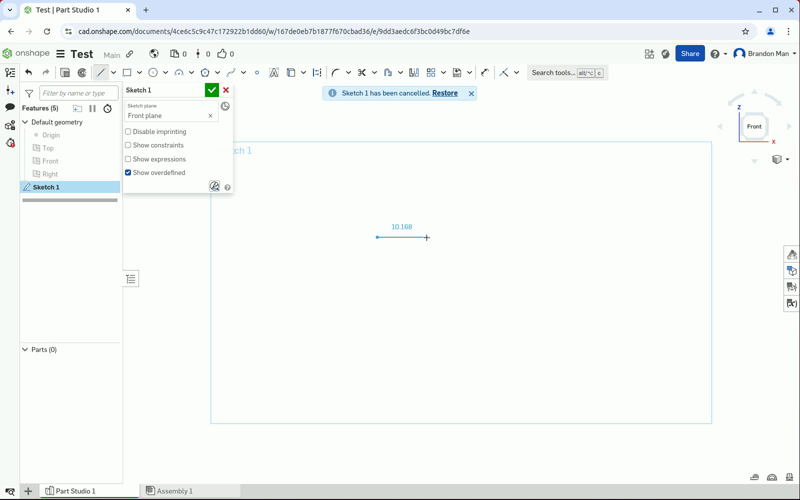
click(426, 237)
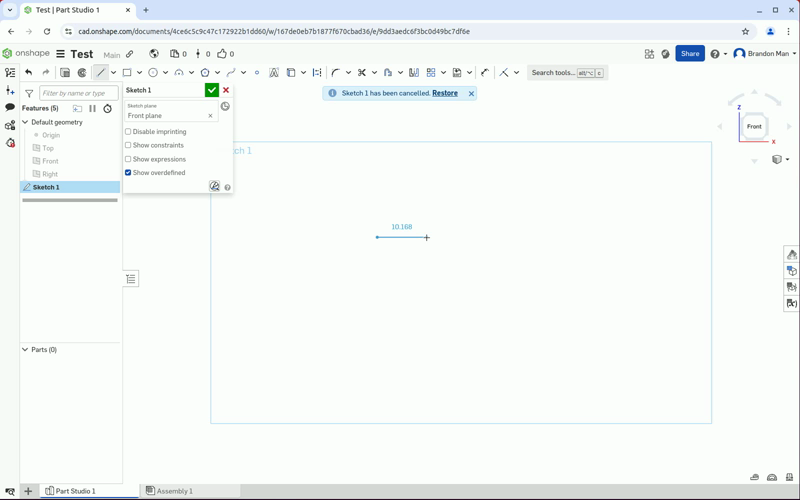
key_up(shift)
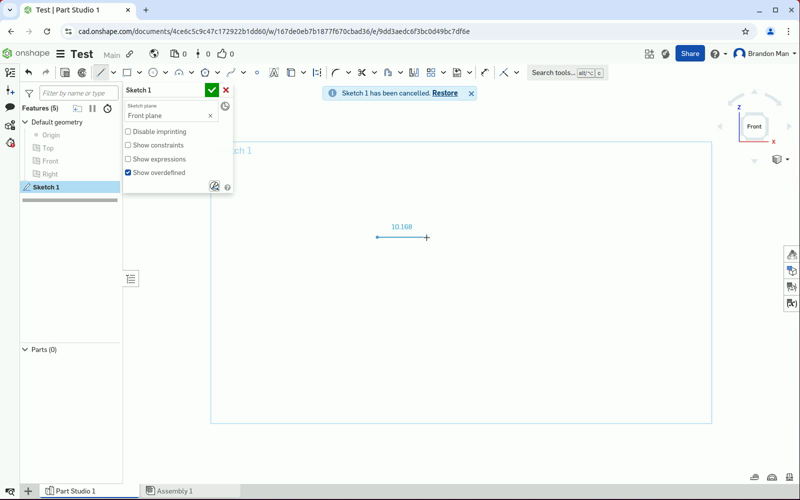
key_down(shift)
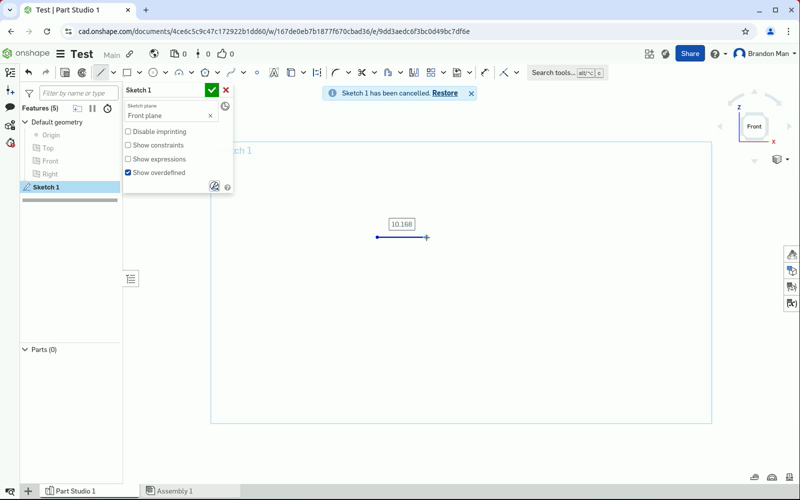
mouse_move(456, 237)
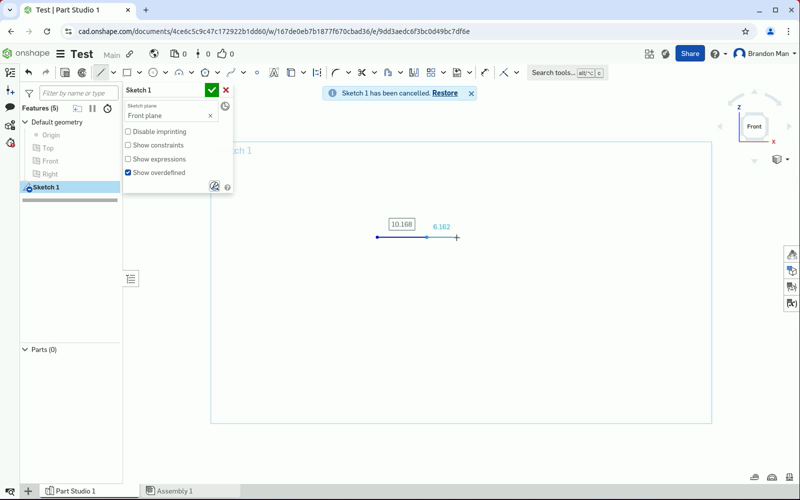
mouse_move(426, 186)
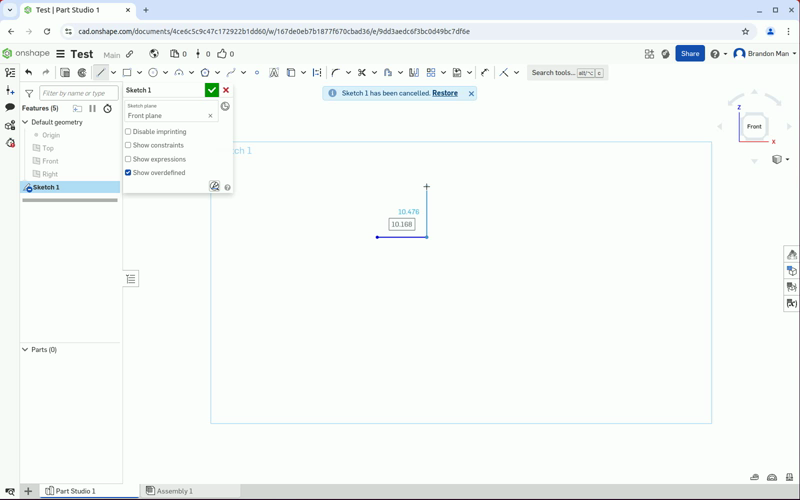
click(426, 186)
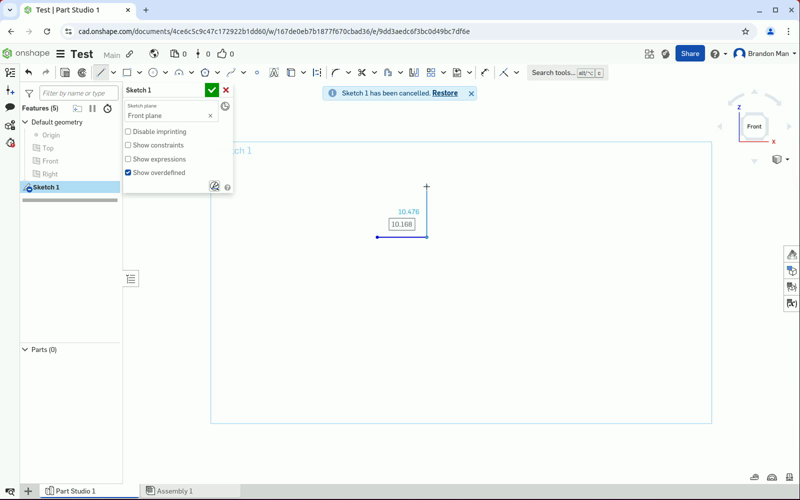
key_up(shift)
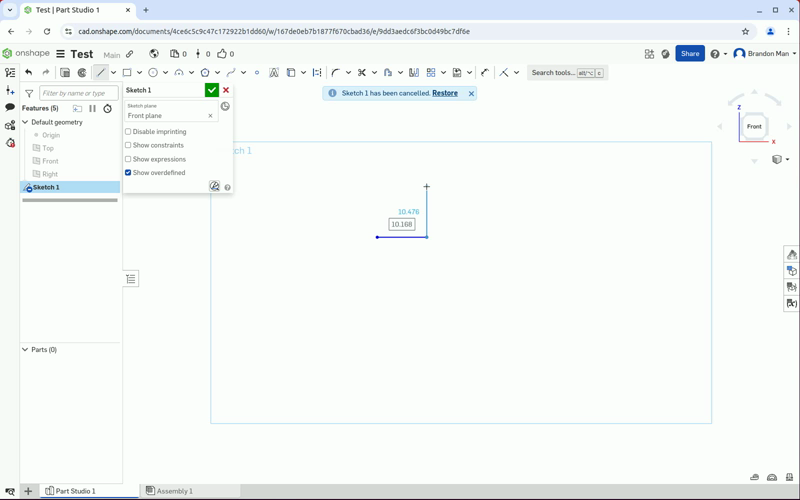
key_down(shift)
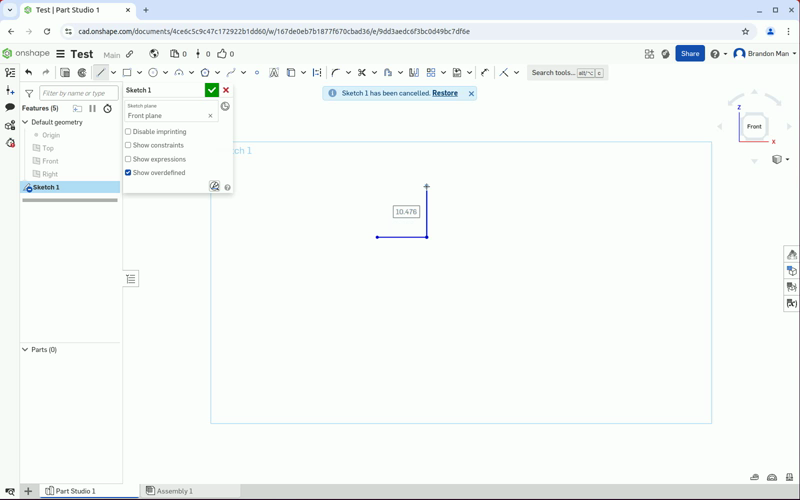
mouse_move(456, 186)
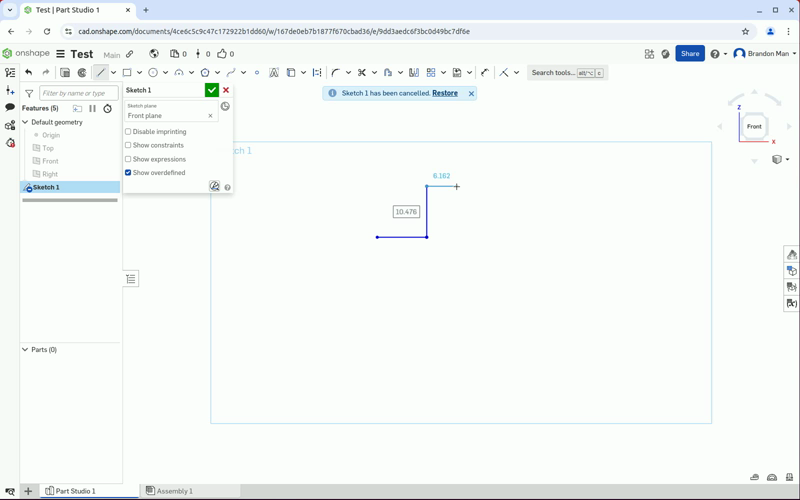
mouse_move(377, 186)
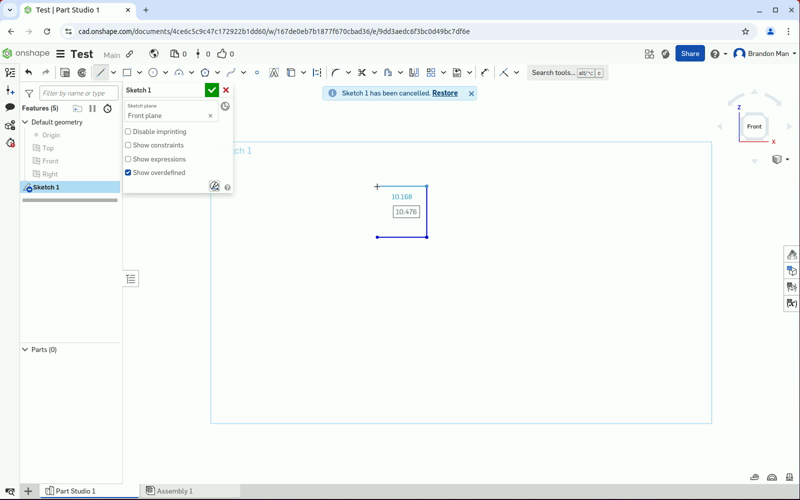
click(377, 186)
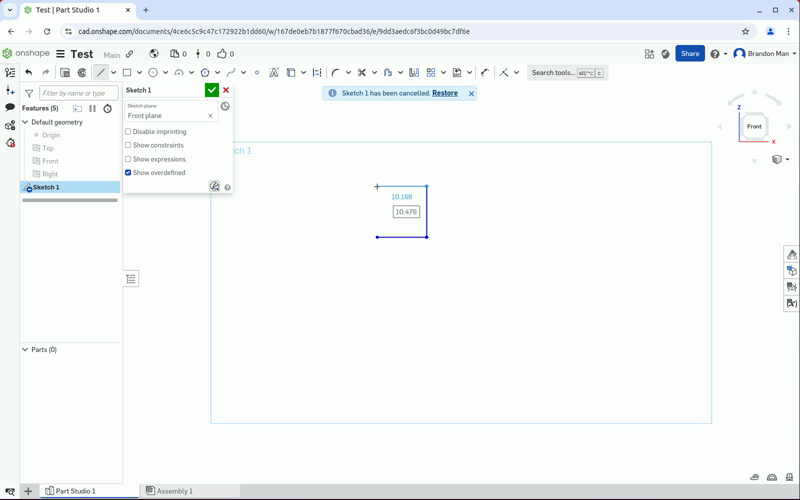
key_up(shift)
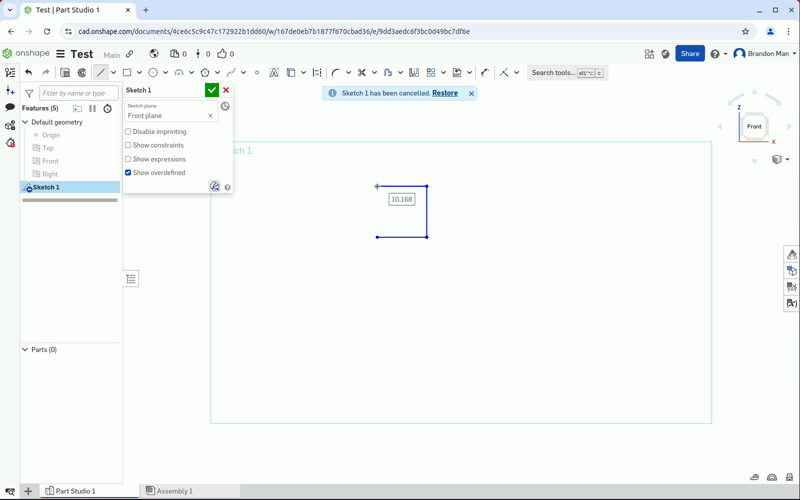
mouse_move(407, 186)
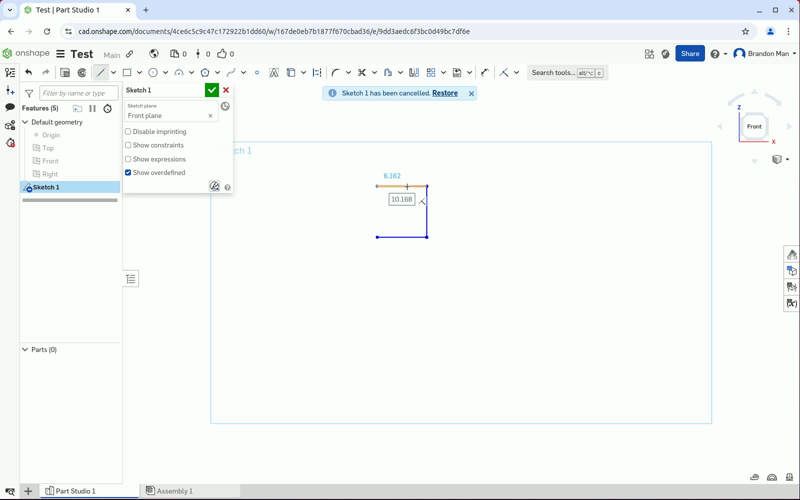
key_down(shift)
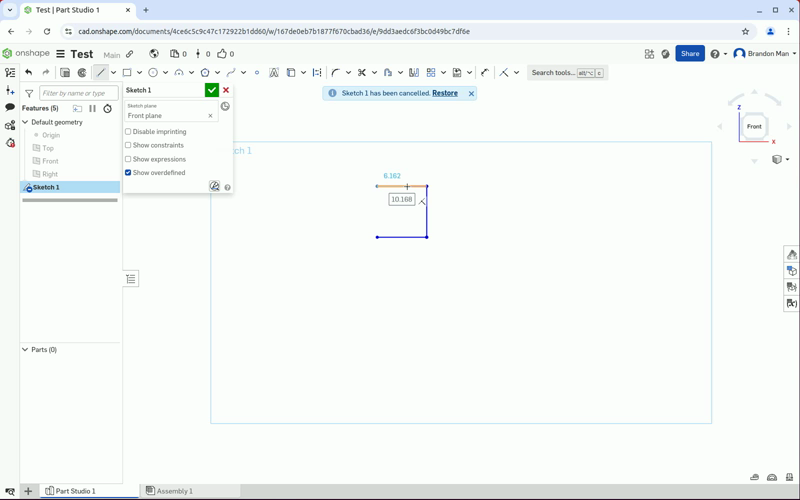
mouse_move(377, 237)
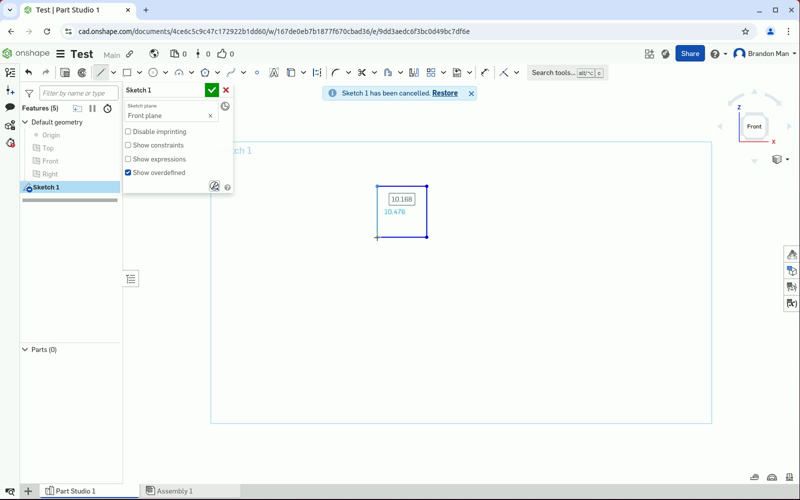
key_up(shift)
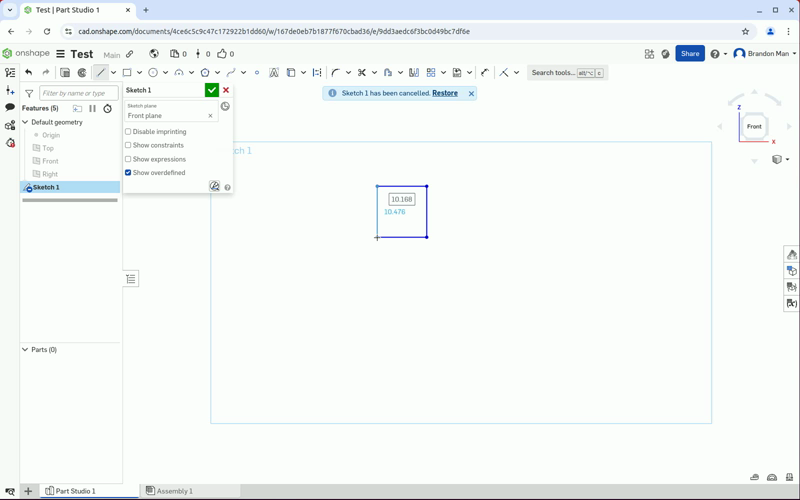
click(377, 237)
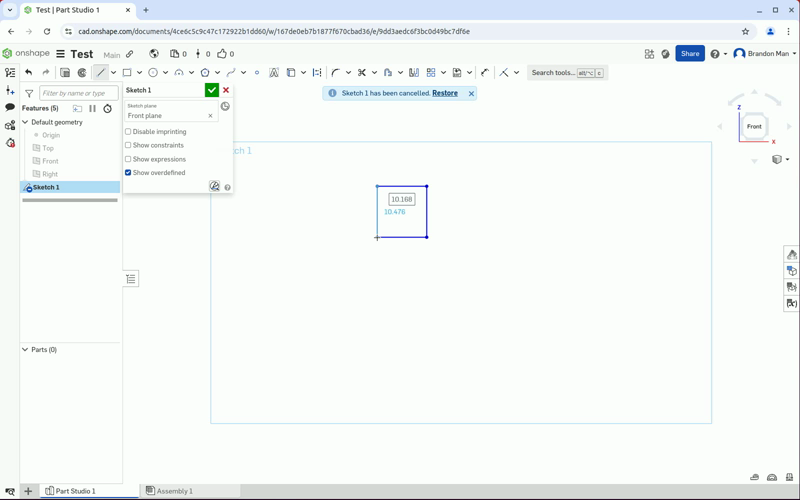
key(esc)
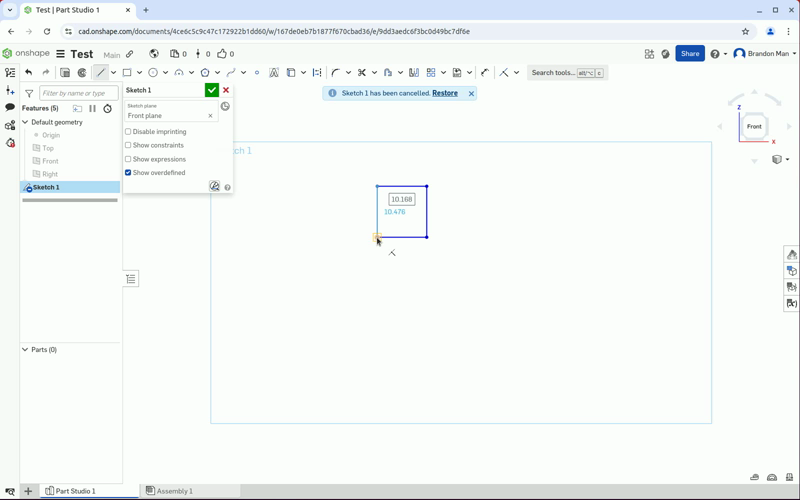
mouse_move(381, 232)
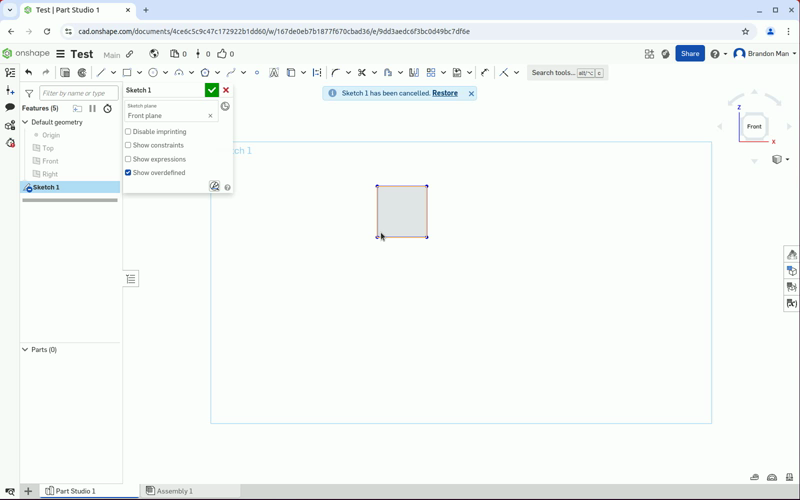
click(381, 232)
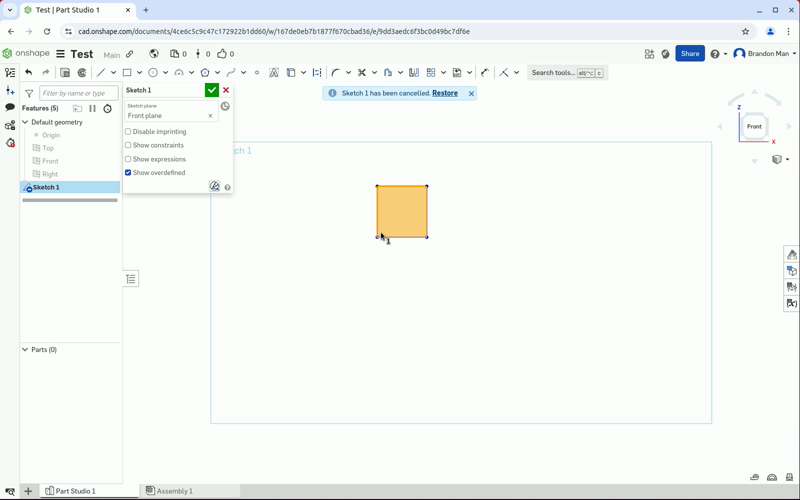
mouse_move(73, 352)
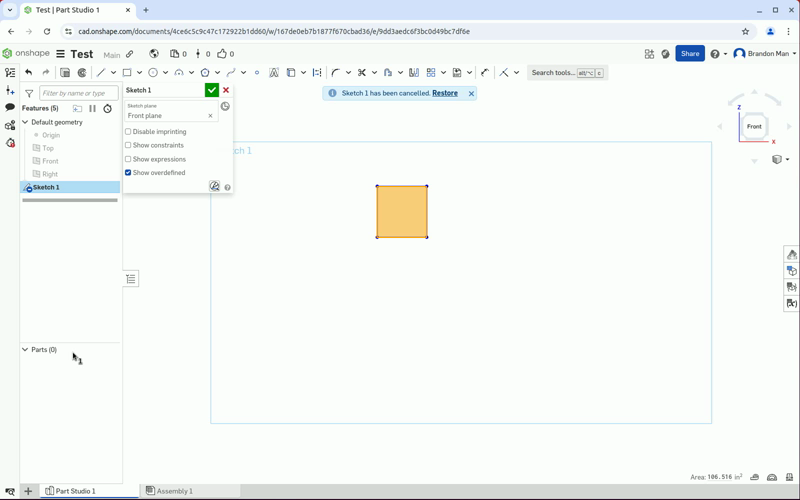
key(shift+y)
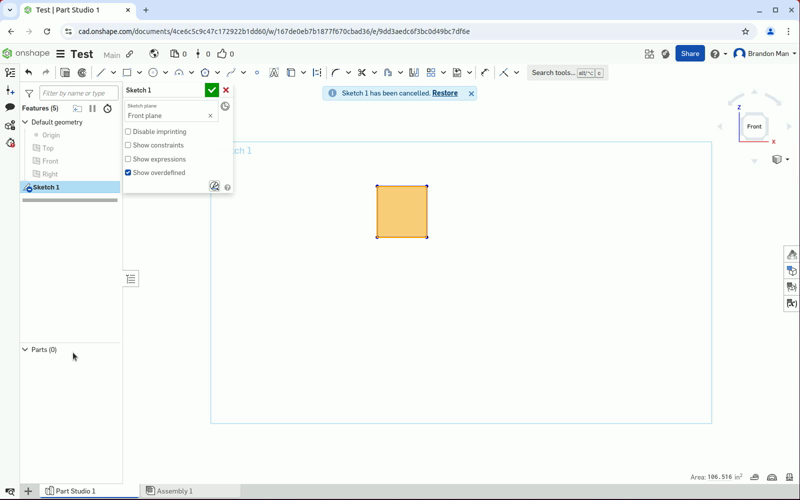
key(shift+e)
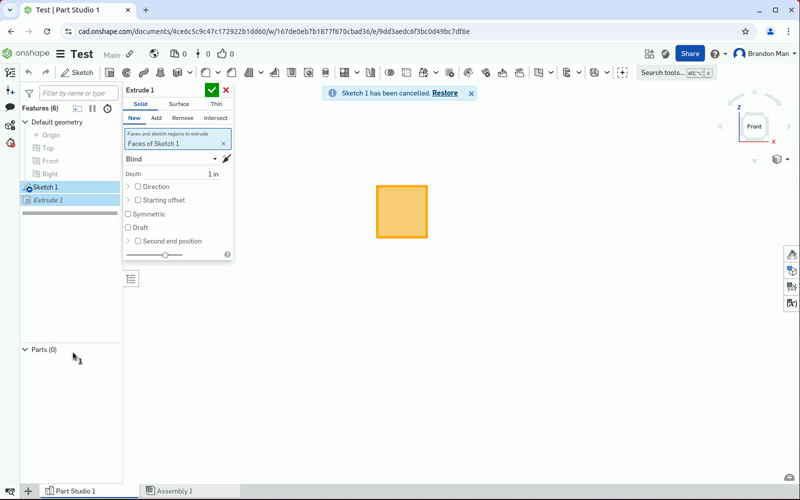
mouse_move(143, 106)
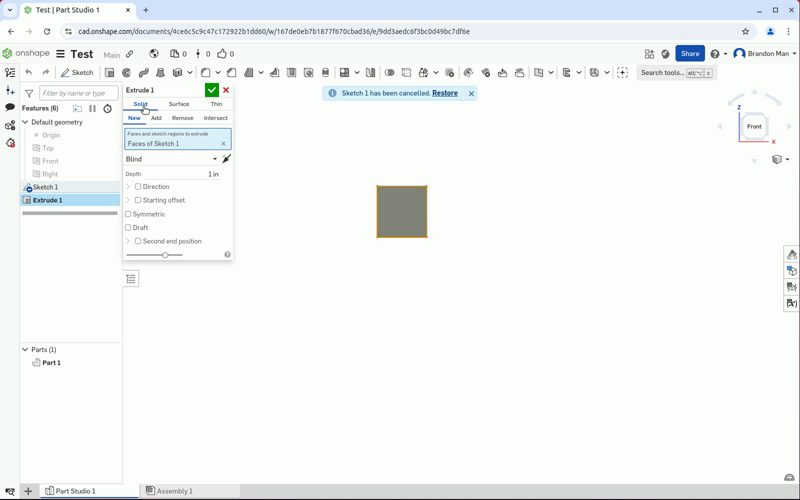
click(143, 106)
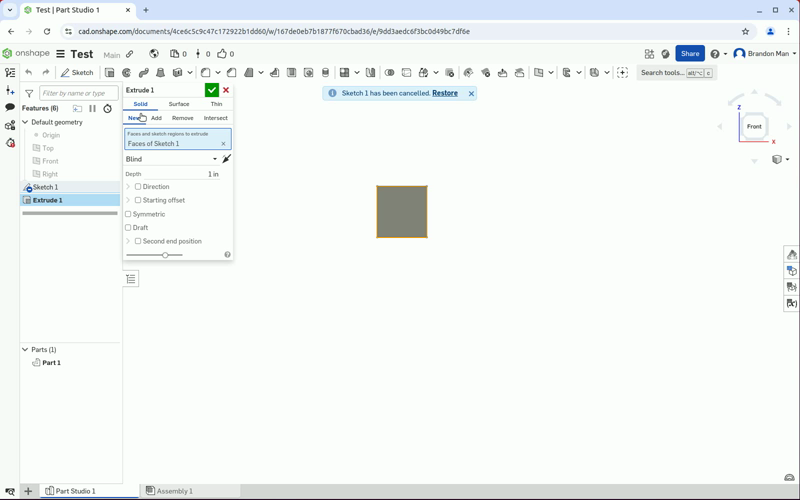
mouse_move(137, 120)
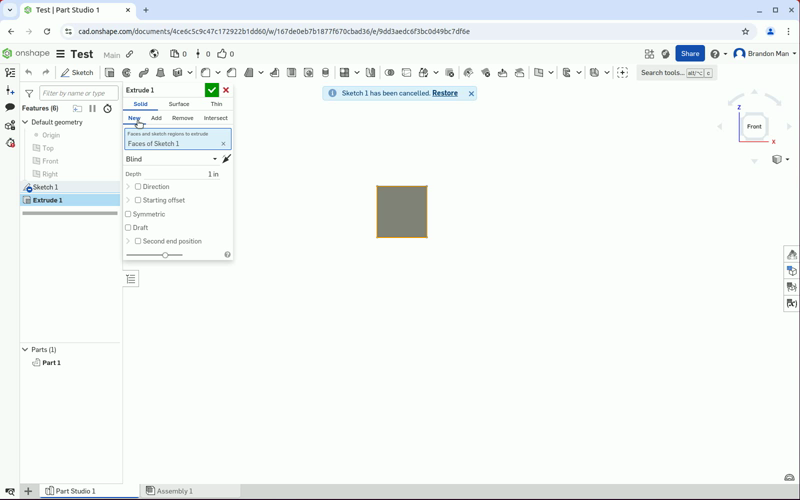
click(137, 120)
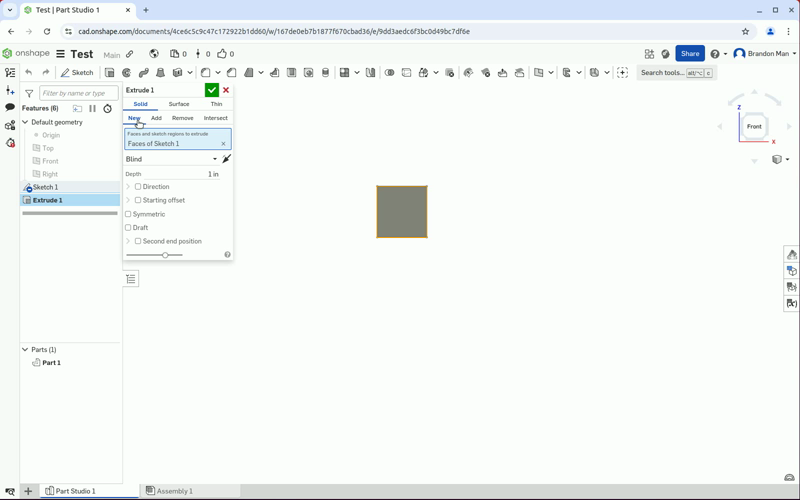
key(tab, 4)
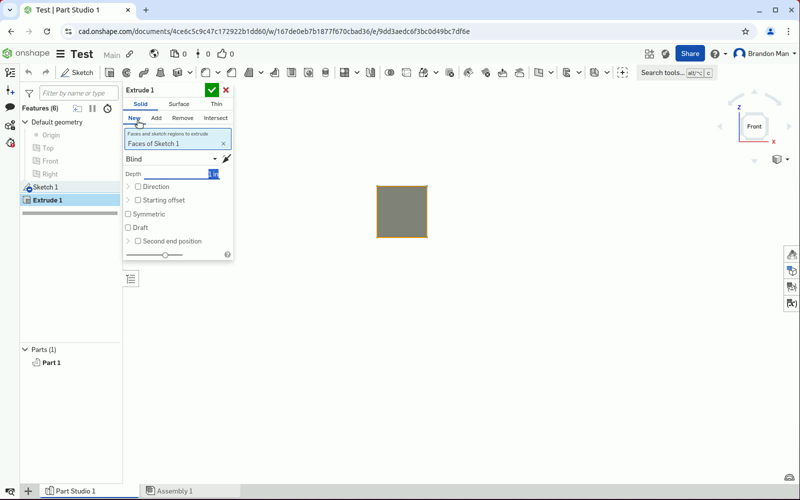
text(9.388)
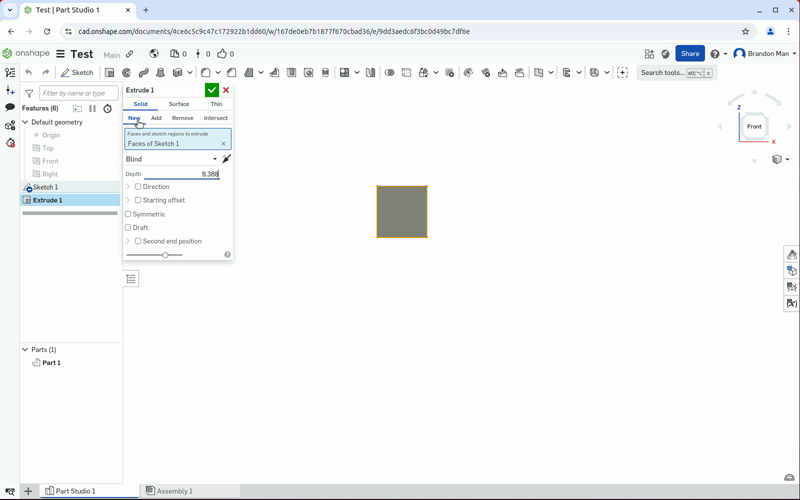
key(enter)
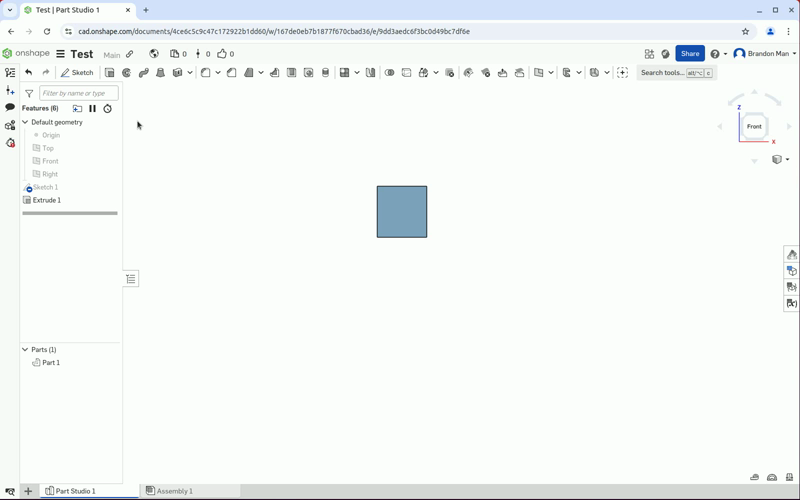
key(shift+h)
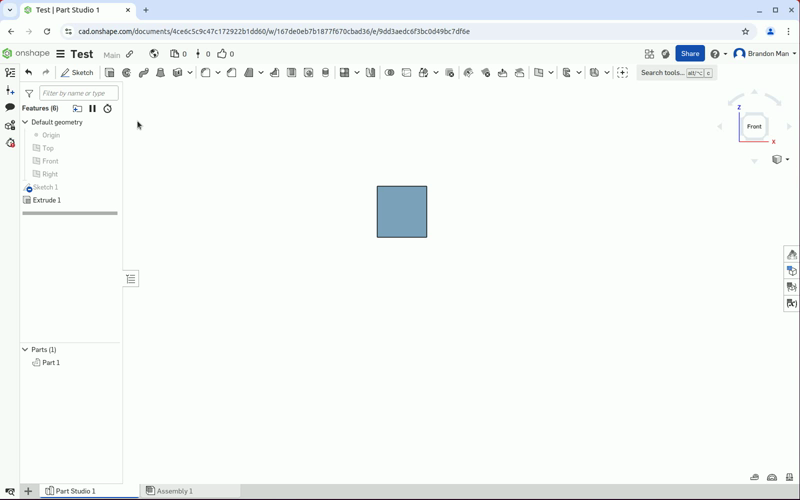
key(shift+h)
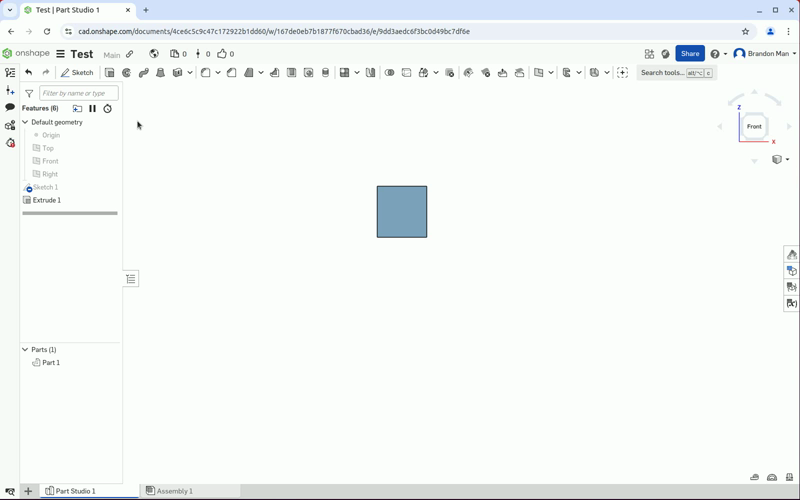
mouse_move(73, 189)
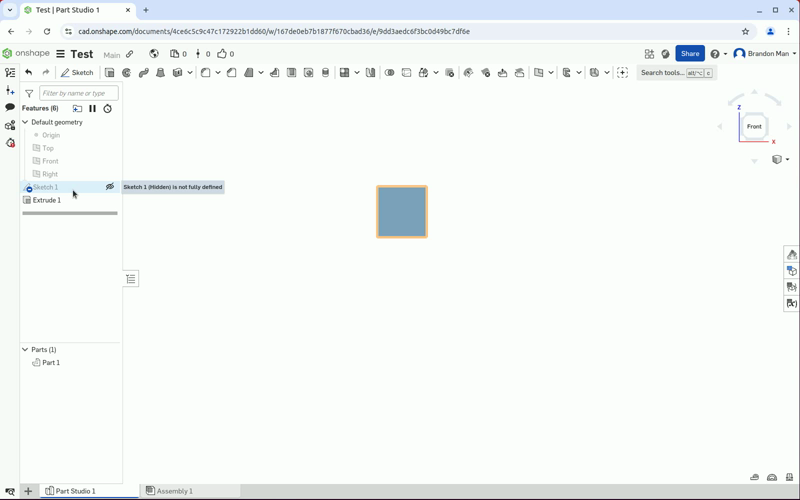
click(73, 189)
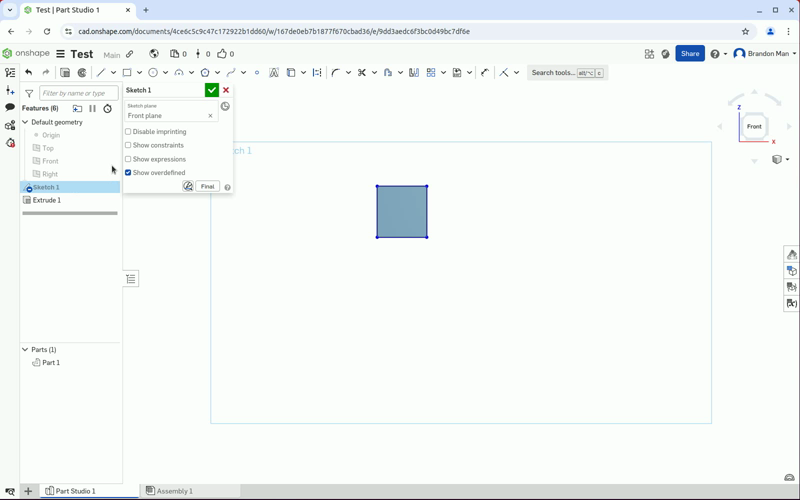
mouse_move(229, 92)
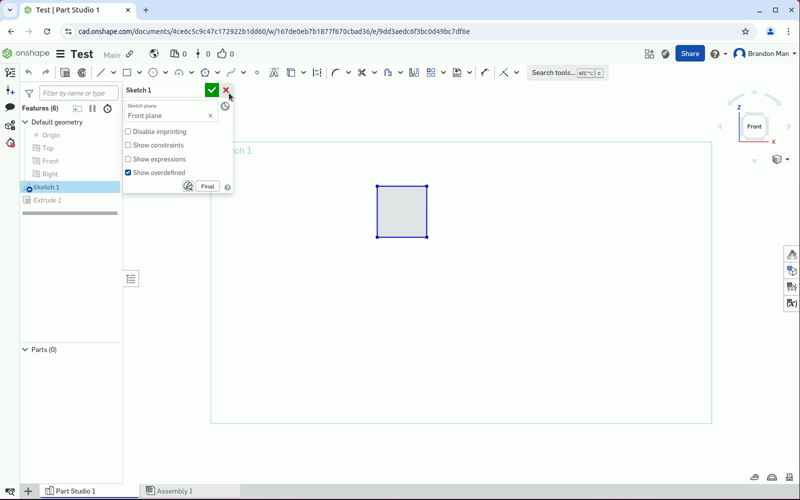
click(229, 92)
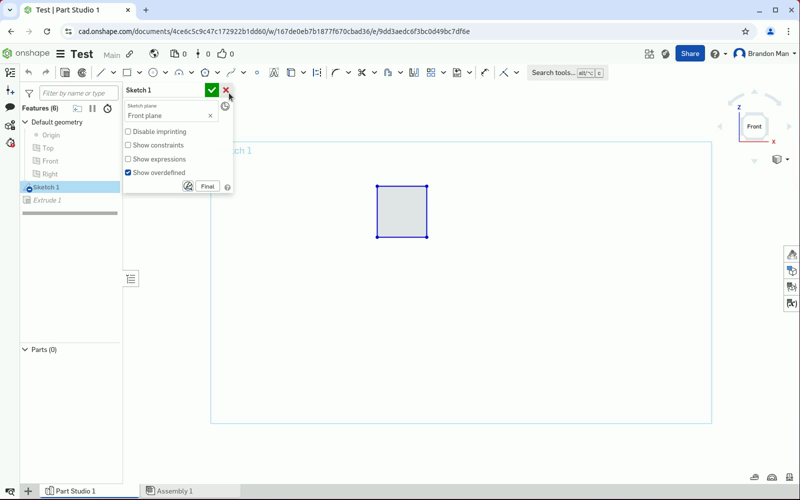
key(shift+s)
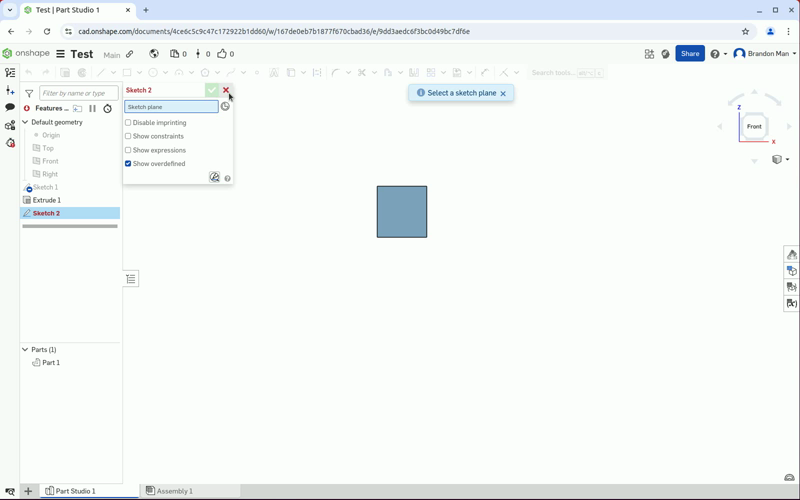
mouse_move(73, 163)
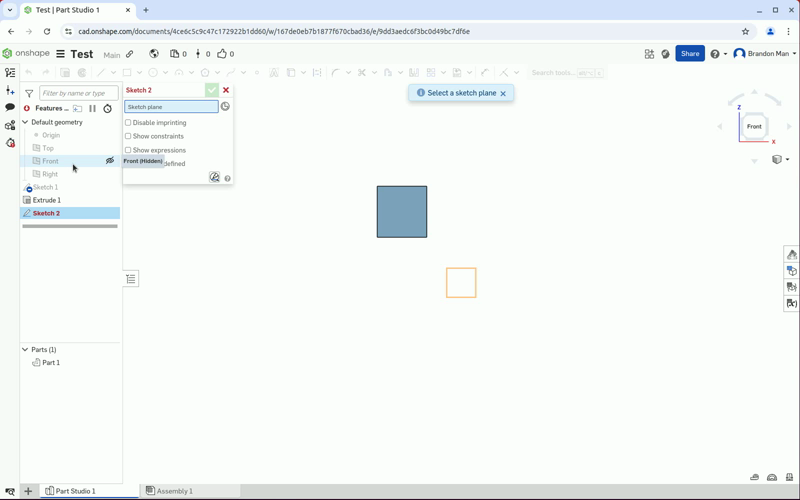
click(73, 163)
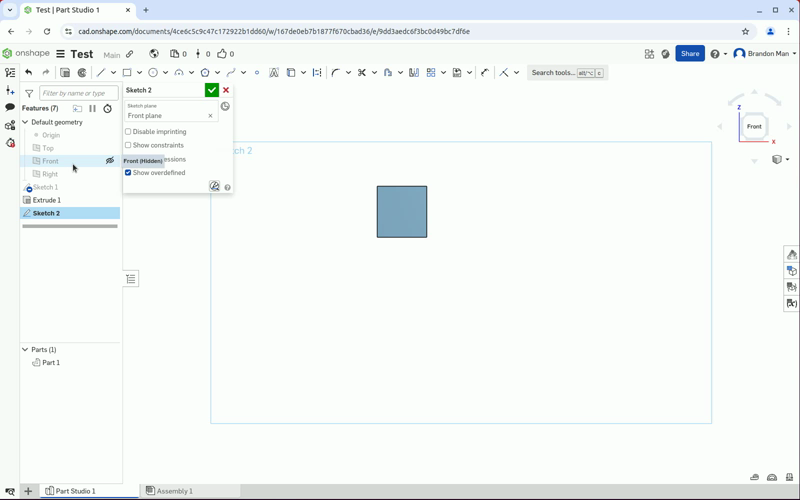
mouse_move(73, 352)
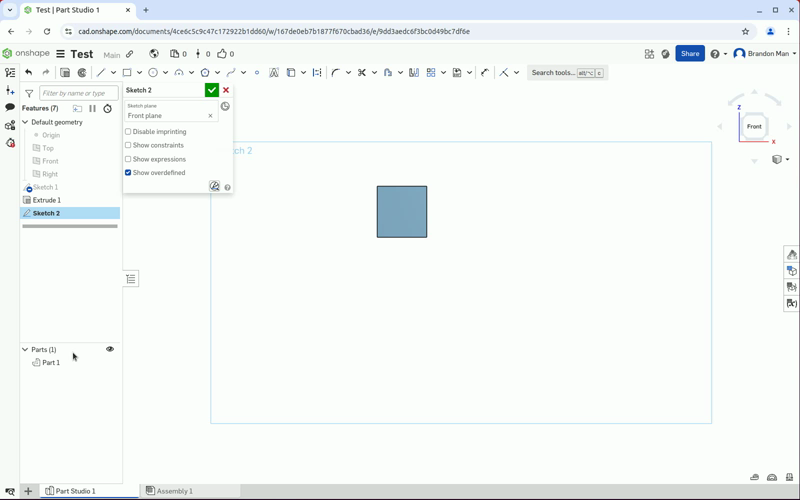
key(y)
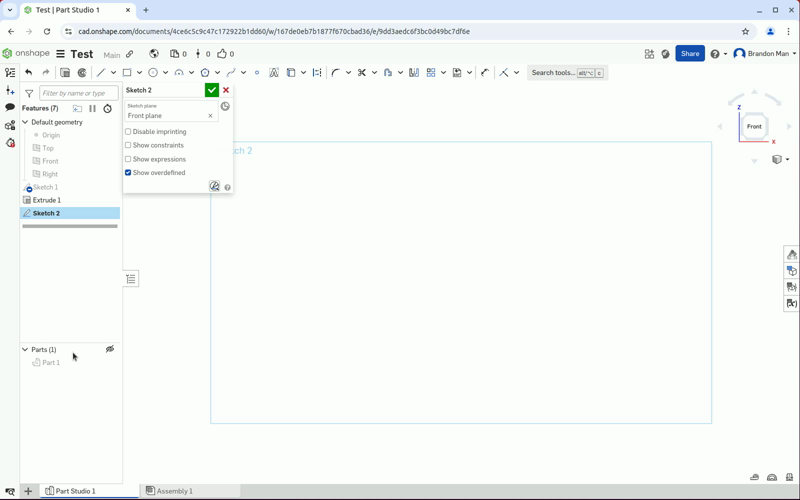
key(c)
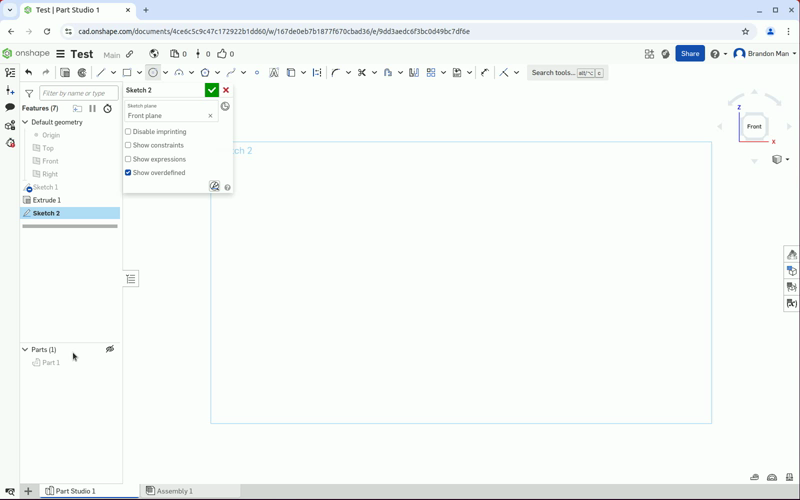
key_down(shift)
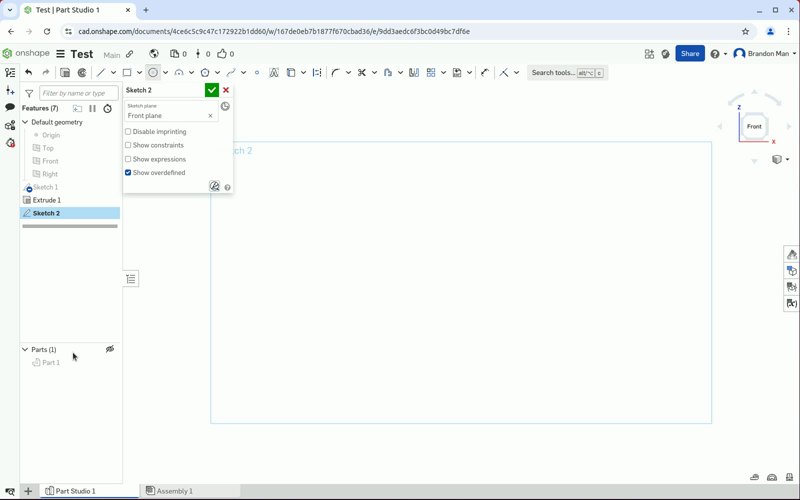
mouse_move(551, 215)
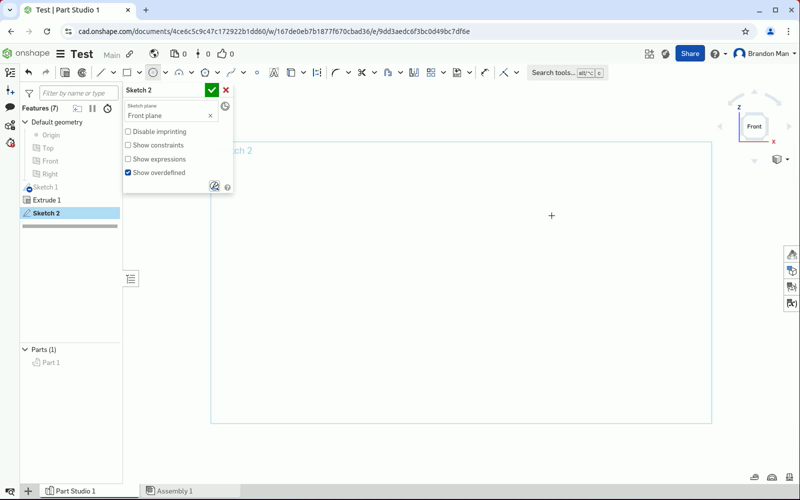
click(551, 215)
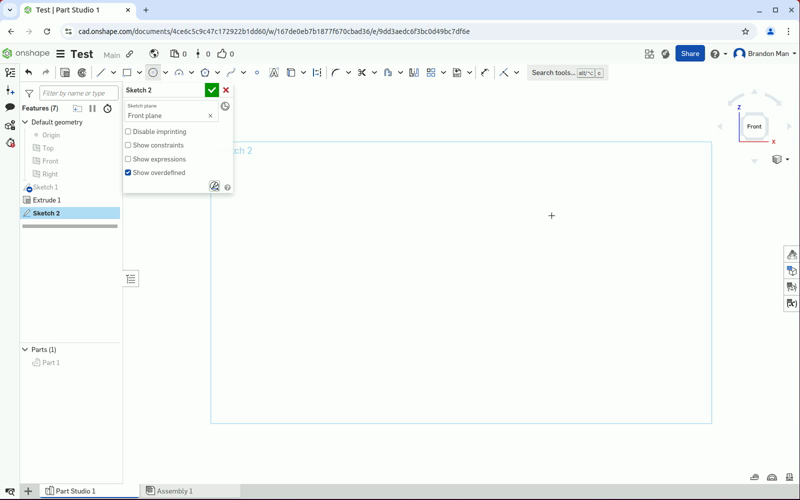
key_up(shift)
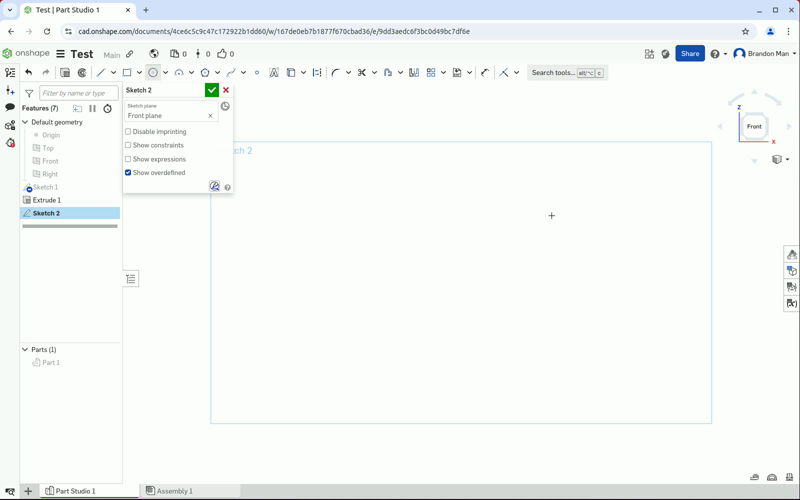
mouse_move(574, 215)
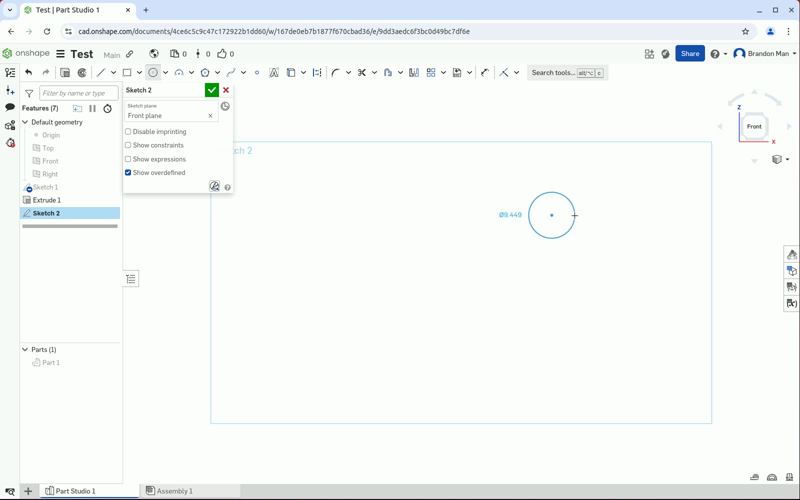
click(574, 215)
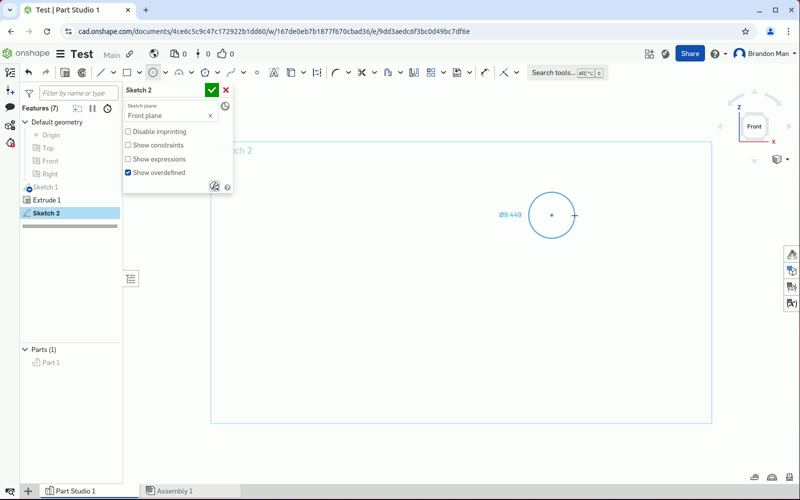
key(esc)
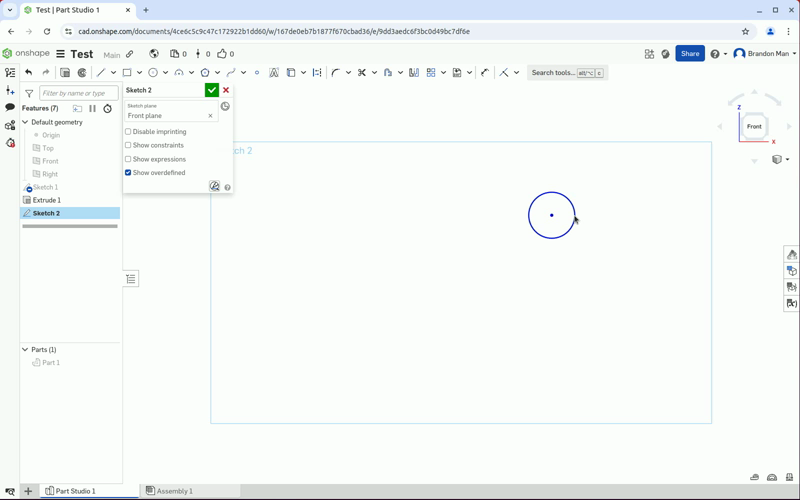
mouse_move(560, 198)
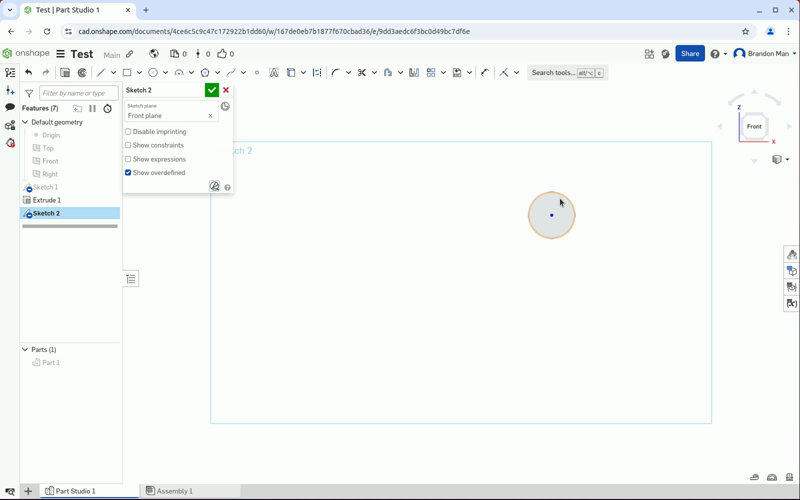
scroll(6)
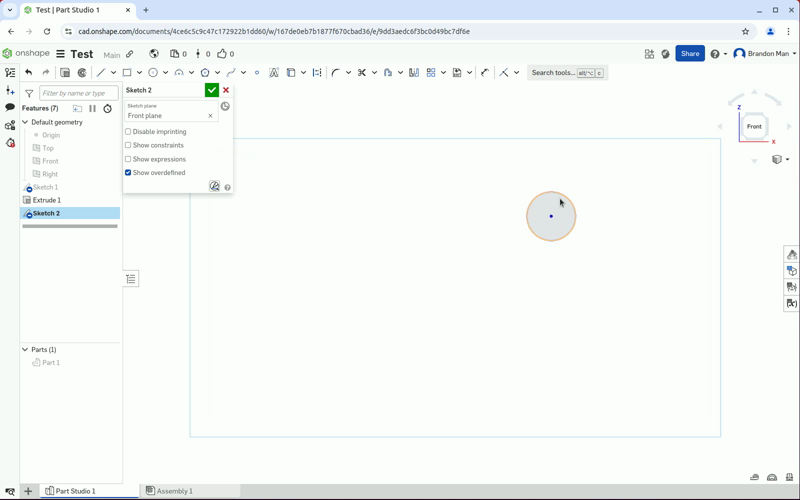
scroll(6)
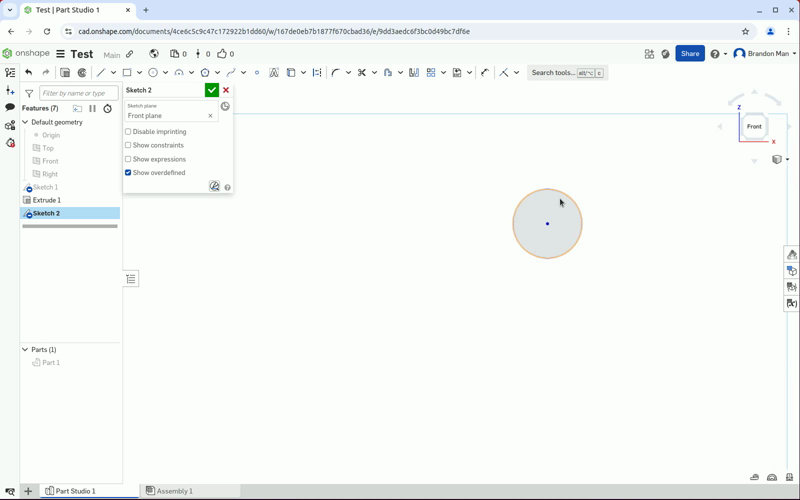
scroll(6)
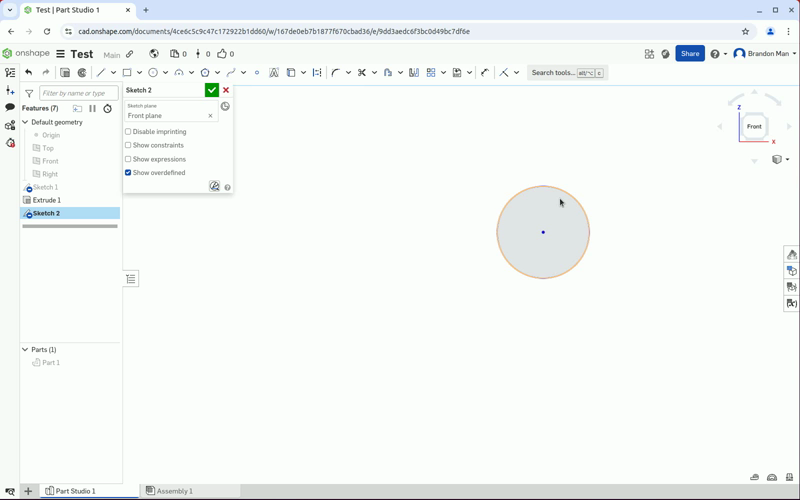
scroll(6)
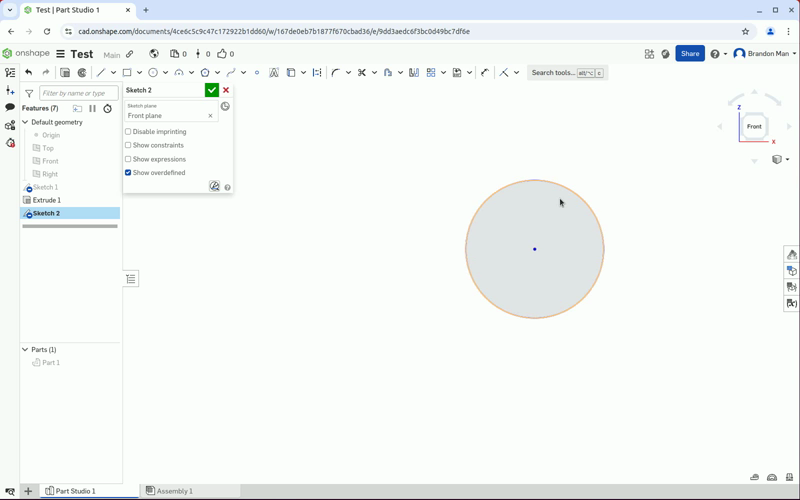
scroll(6)
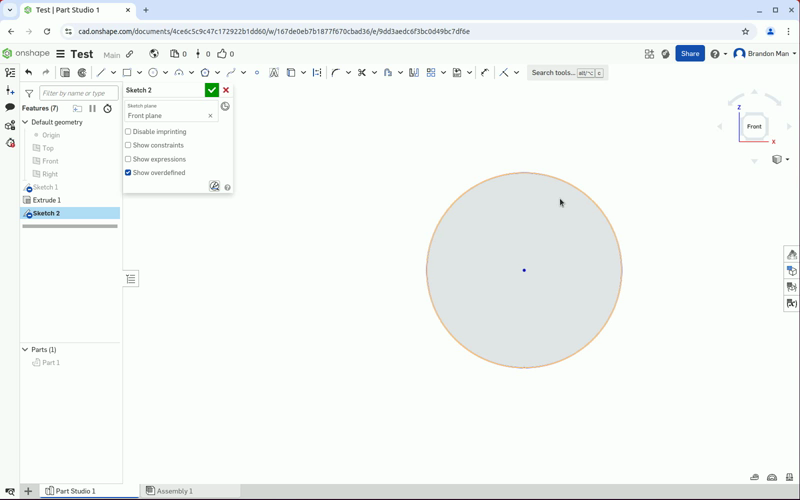
scroll(6)
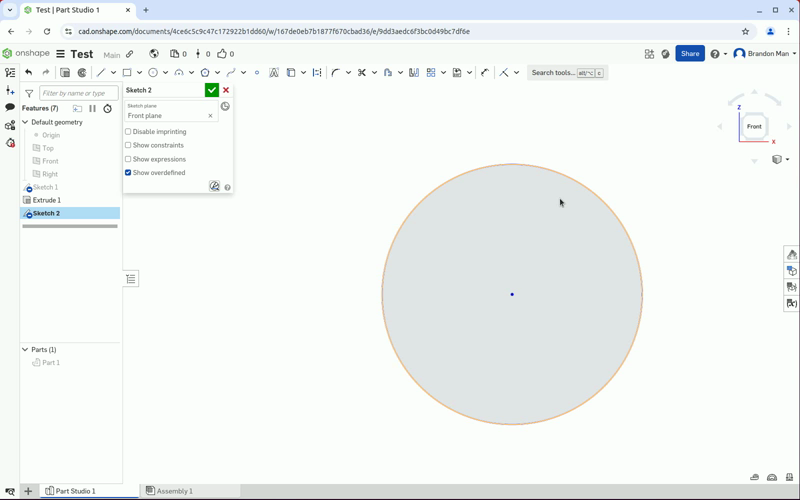
scroll(6)
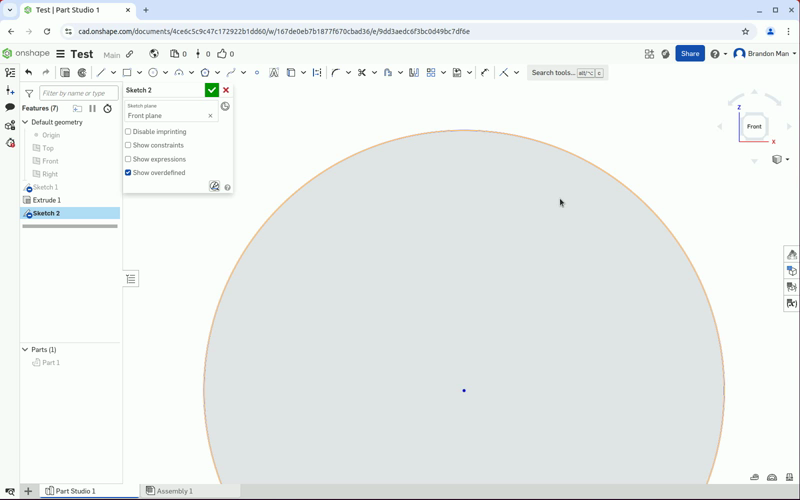
click(560, 198)
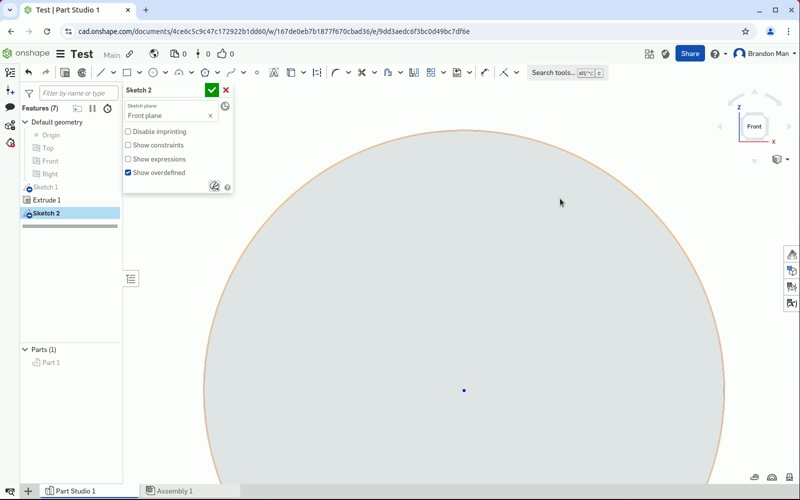
scroll(-6)
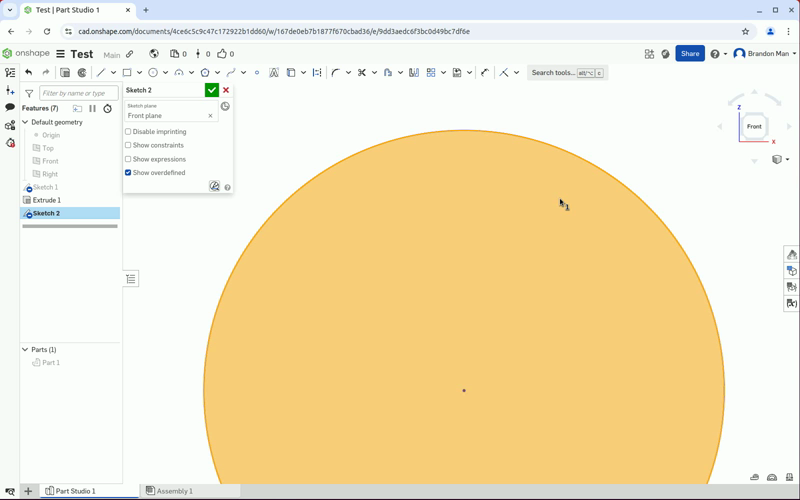
scroll(-6)
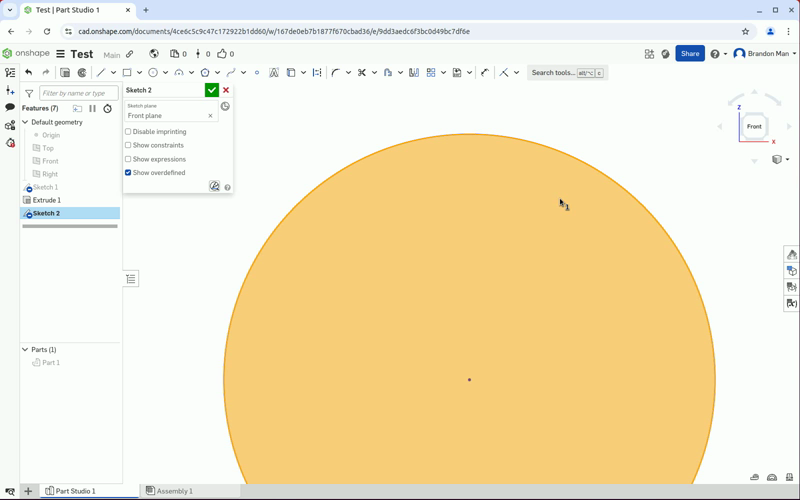
scroll(-6)
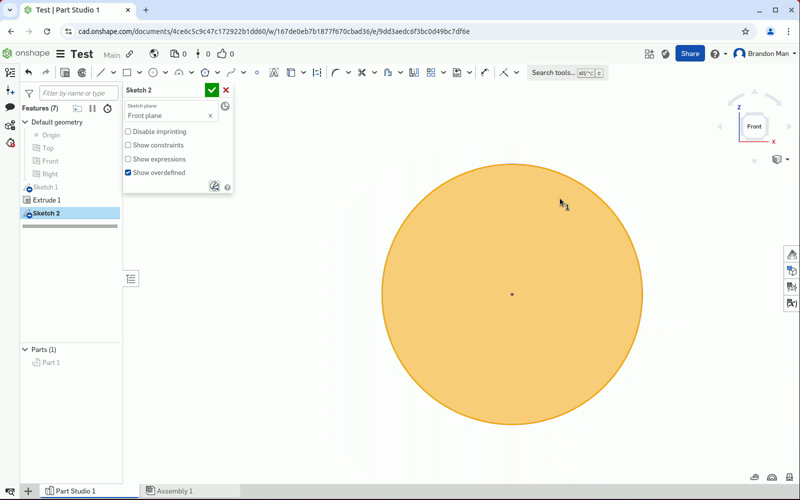
scroll(-6)
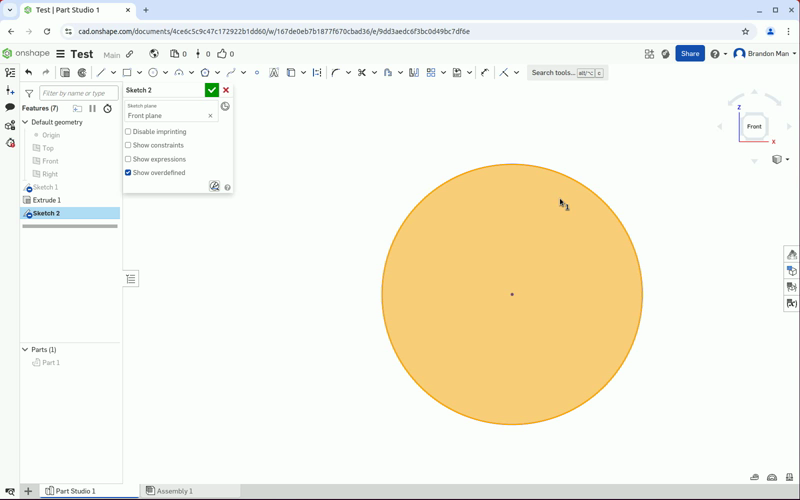
scroll(-6)
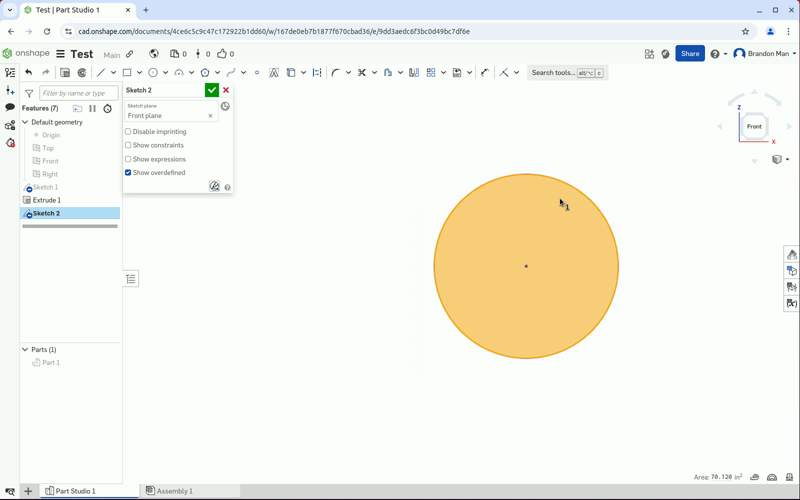
scroll(-6)
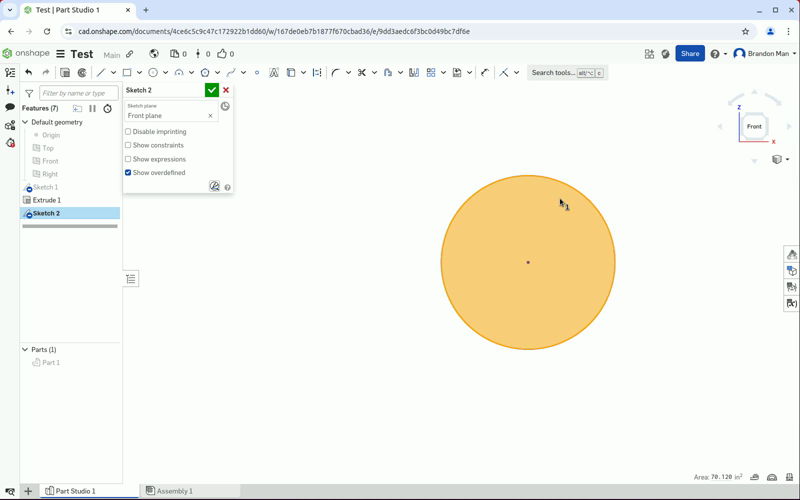
scroll(-6)
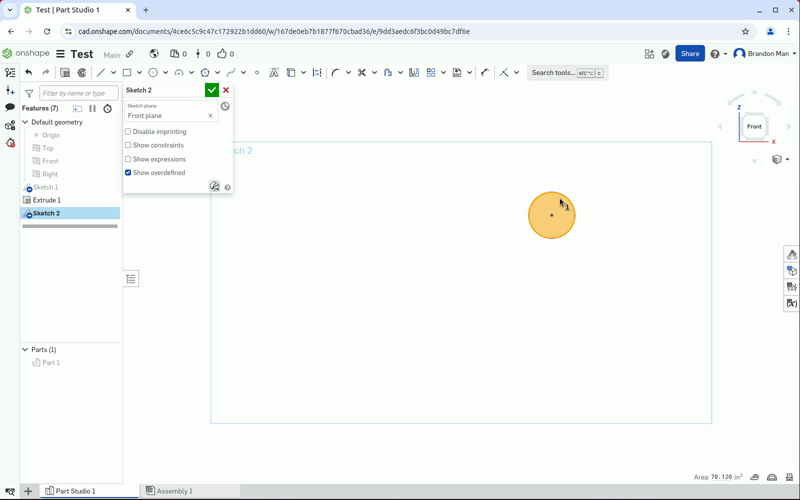
mouse_move(73, 352)
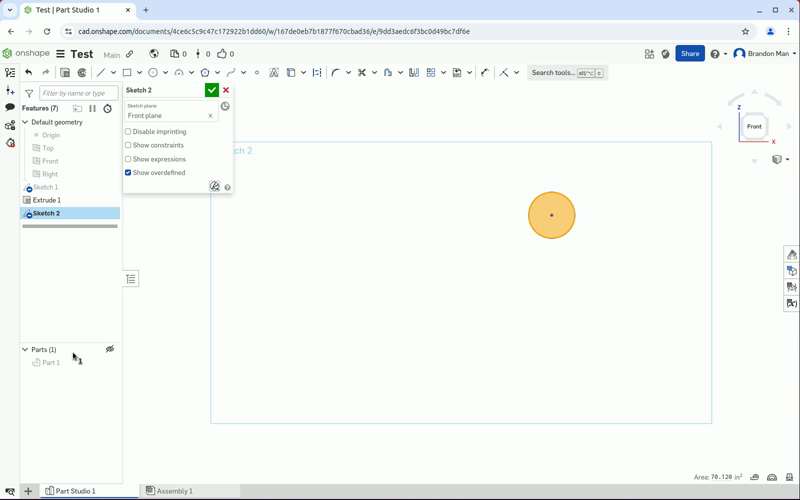
key(shift+y)
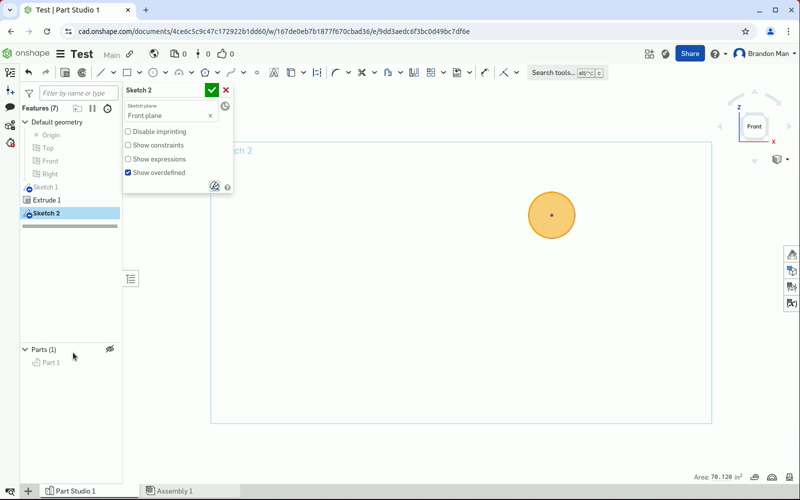
key(shift+e)
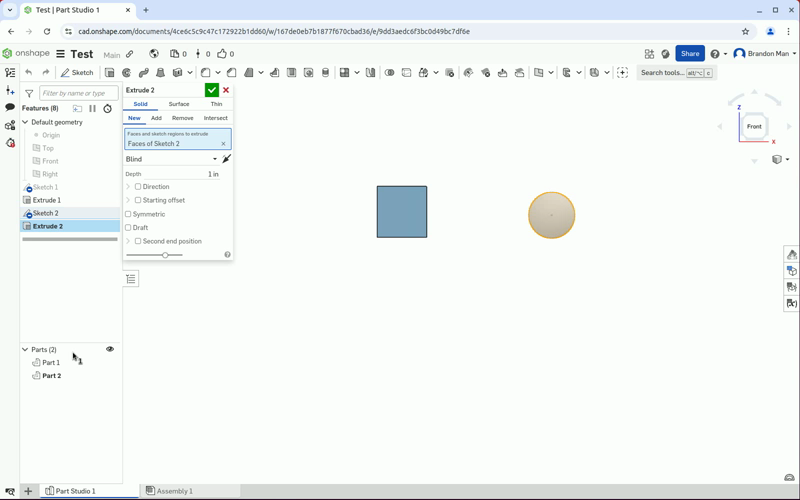
mouse_move(143, 106)
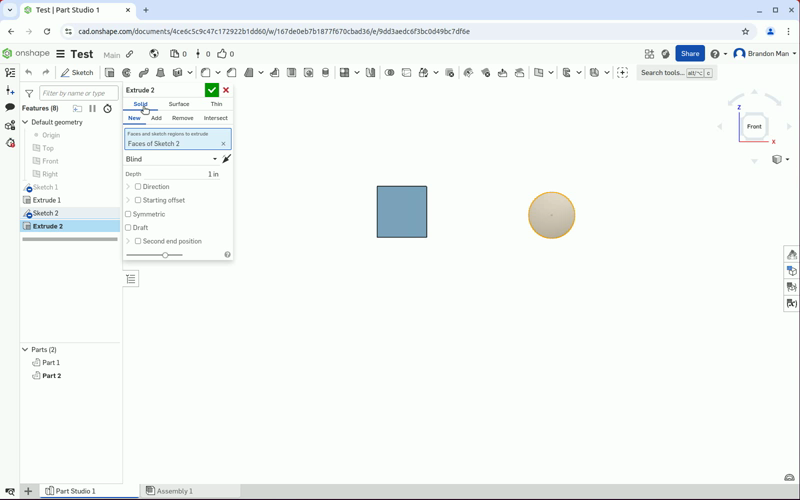
click(143, 106)
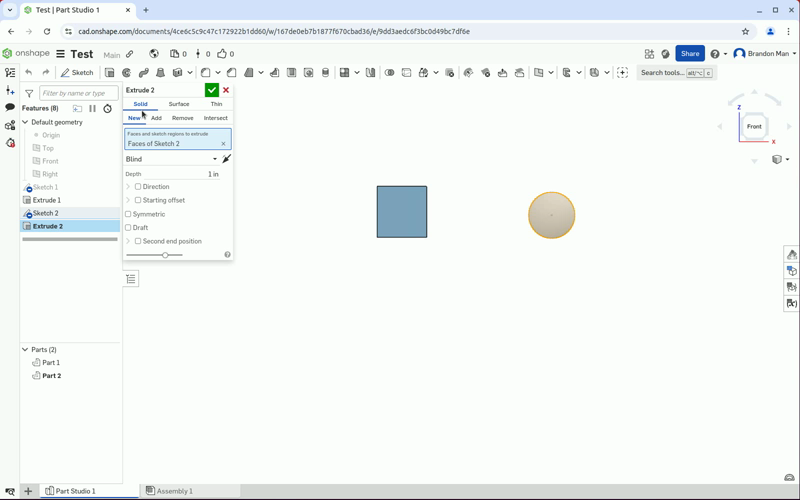
mouse_move(137, 120)
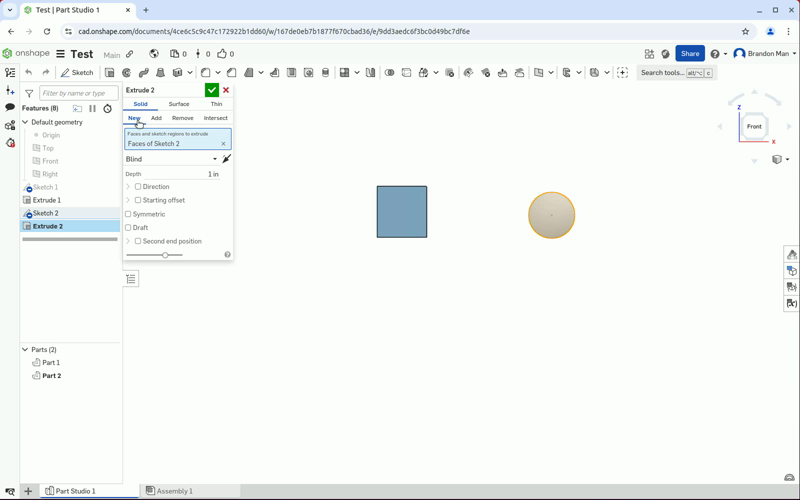
click(137, 120)
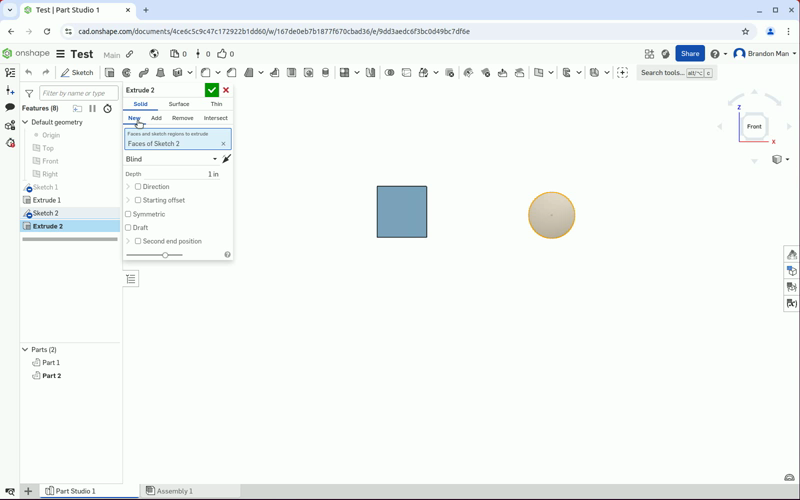
key(tab, 4)
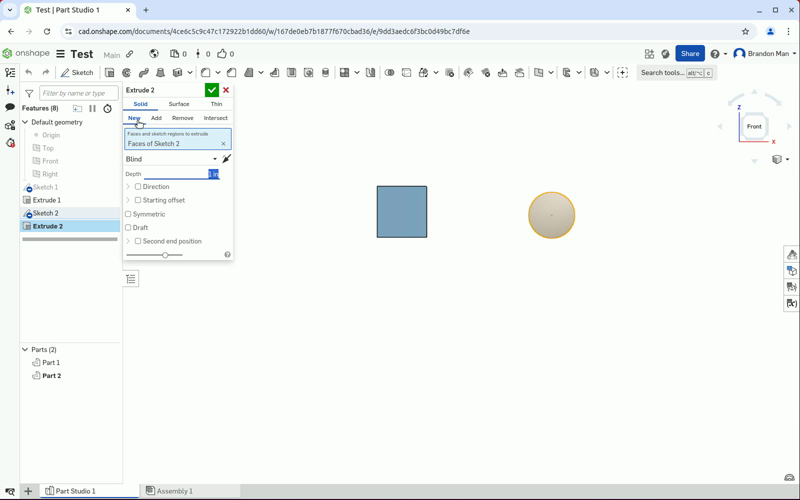
text(9.388)
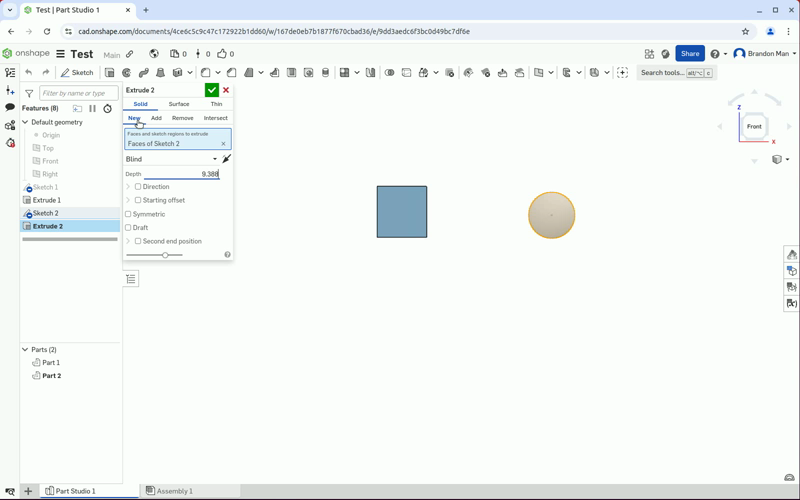
key(enter)
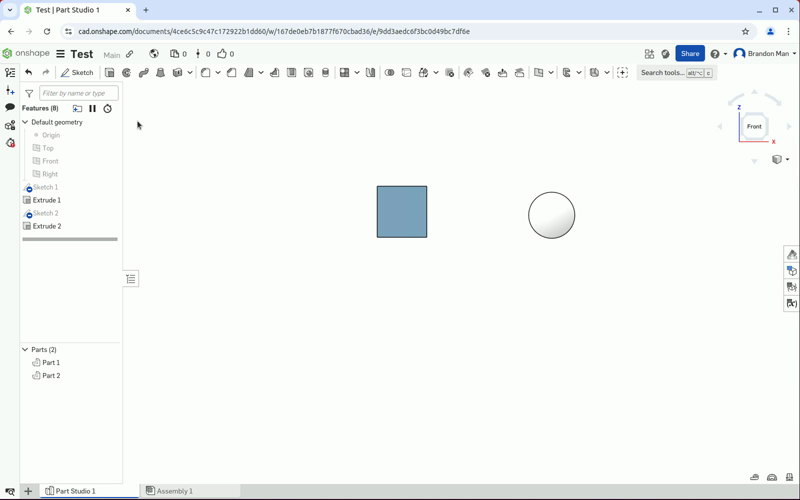
key(shift+h)
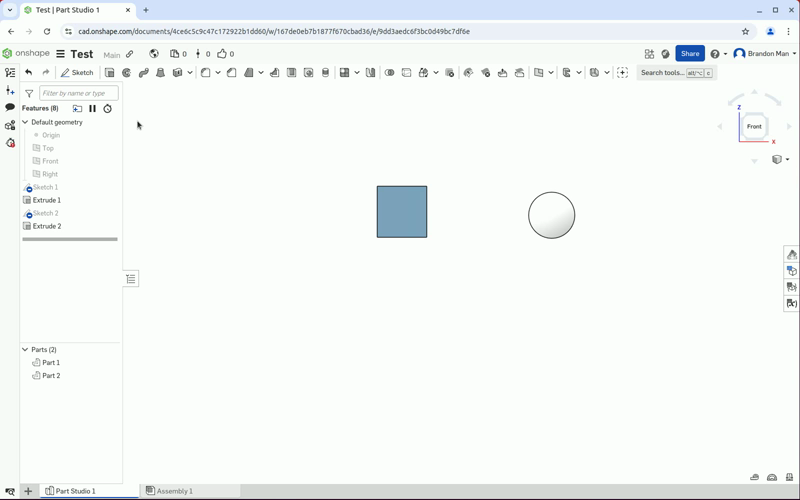
key(shift+h)
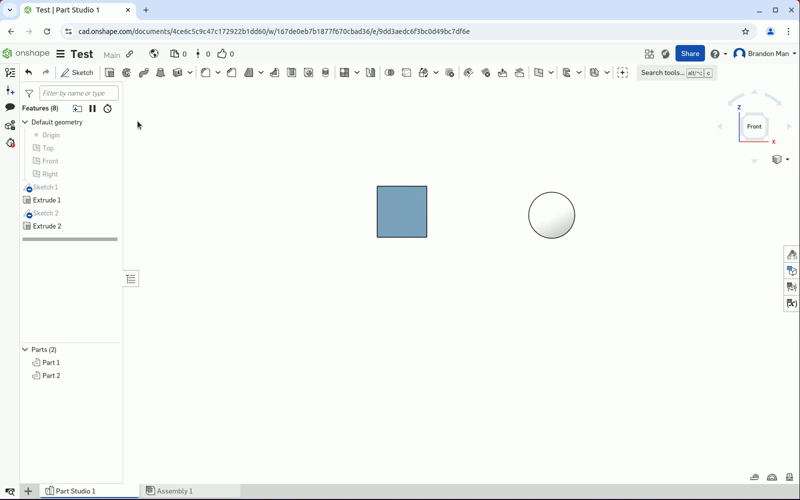
mouse_move(73, 189)
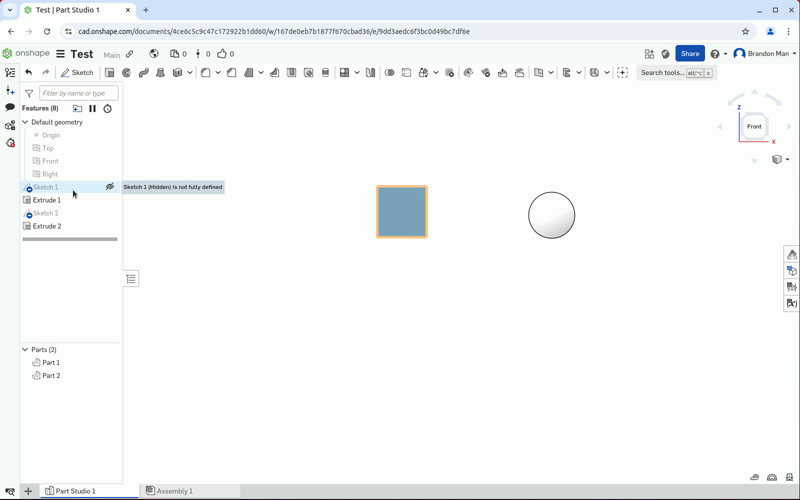
click(73, 189)
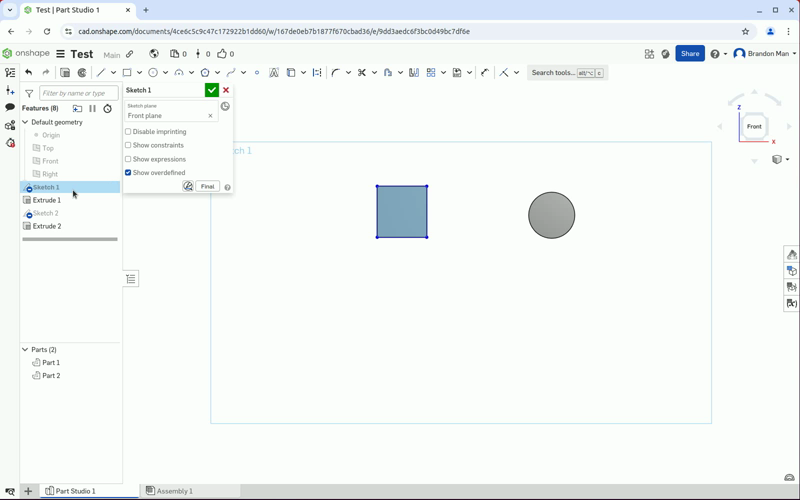
mouse_move(229, 92)
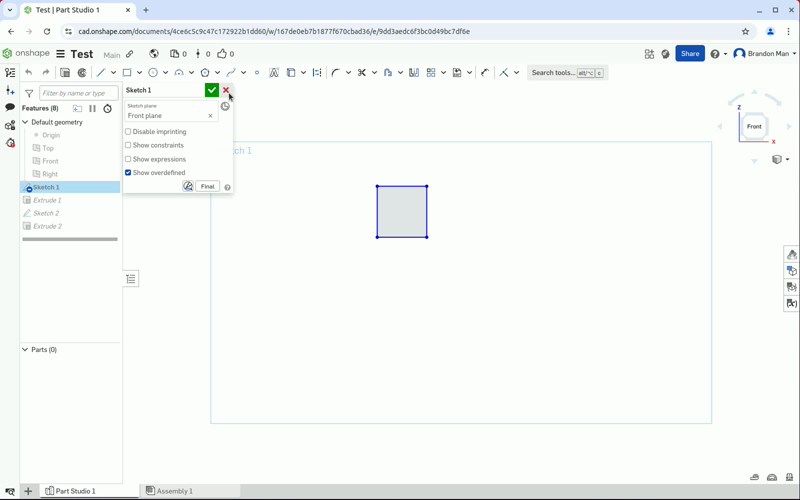
click(229, 92)
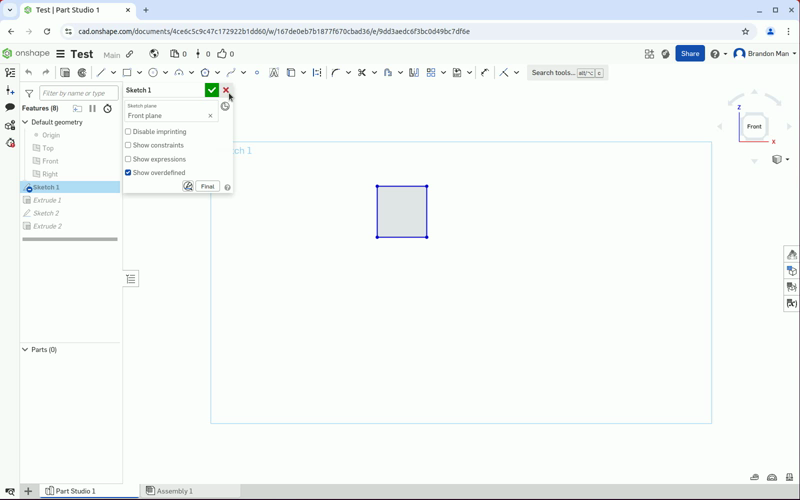
key(shift+s)
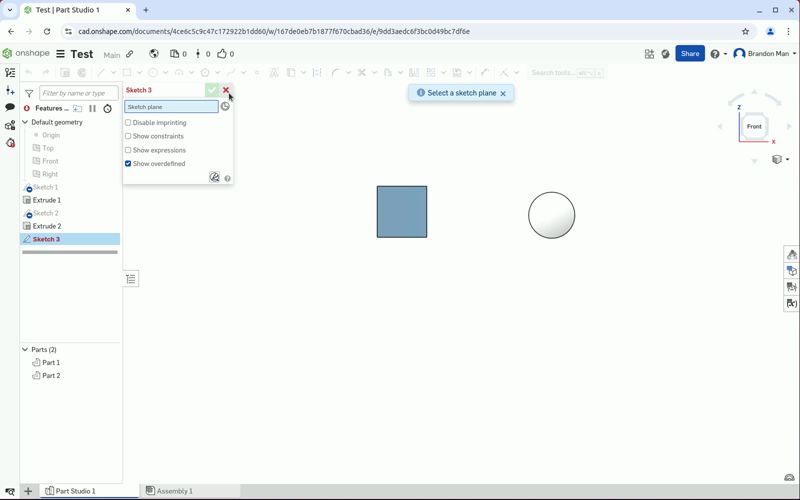
mouse_move(73, 163)
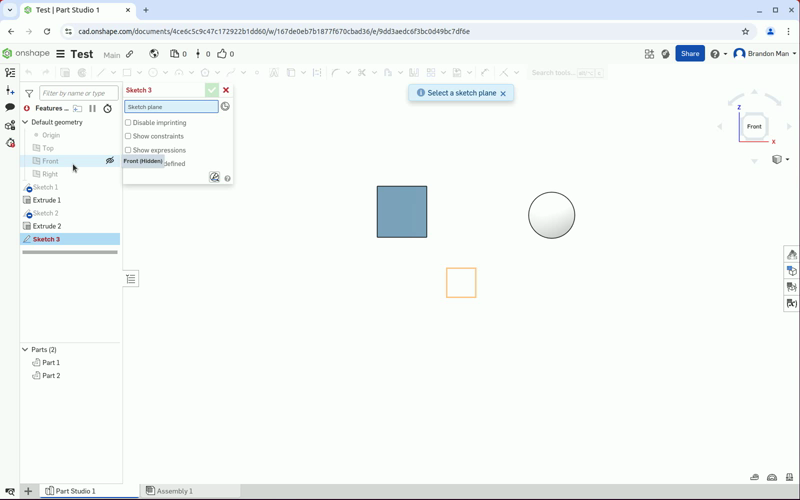
click(73, 163)
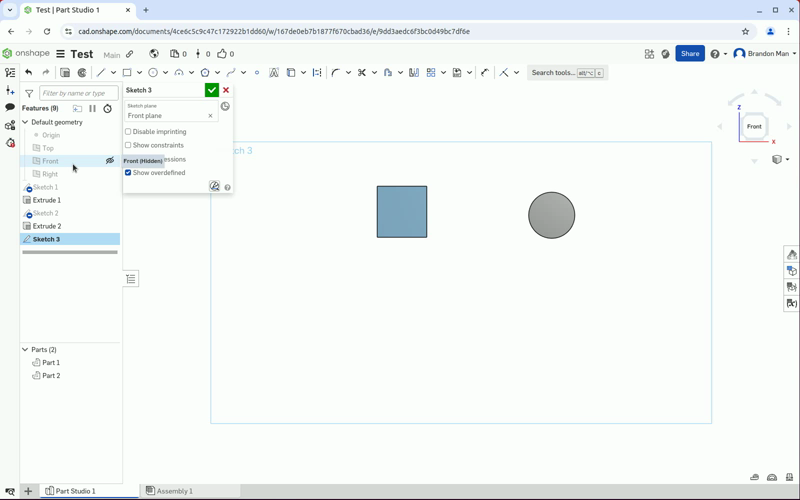
mouse_move(73, 352)
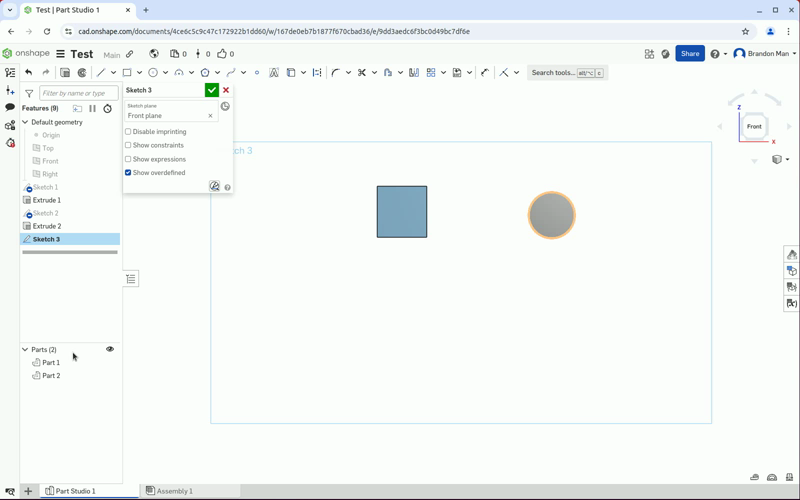
key(y)
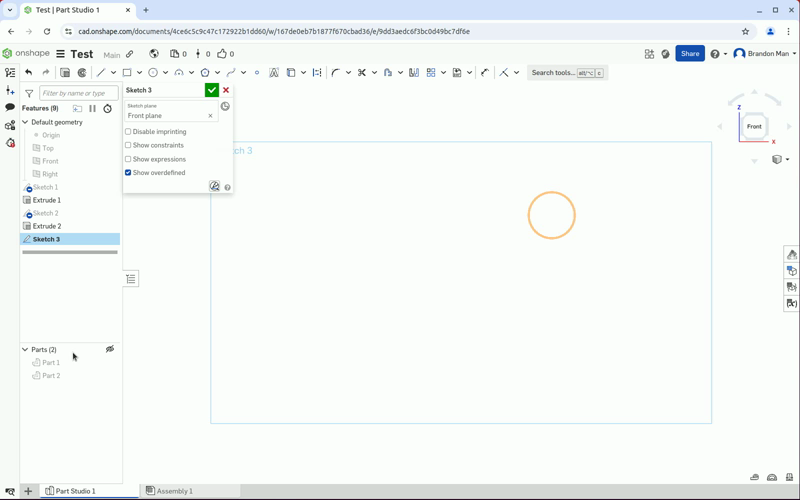
key(l)
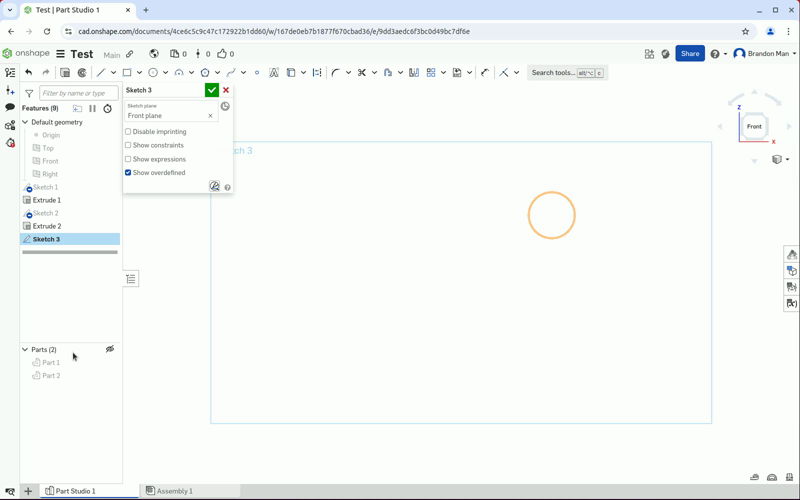
key_down(shift)
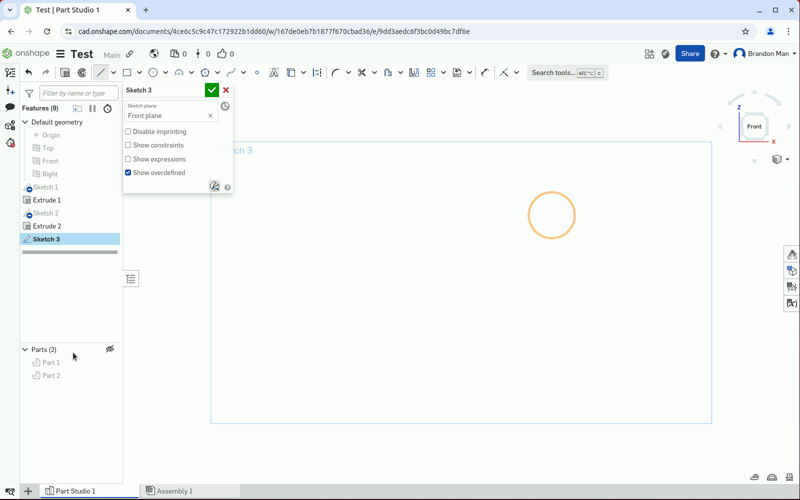
mouse_move(377, 237)
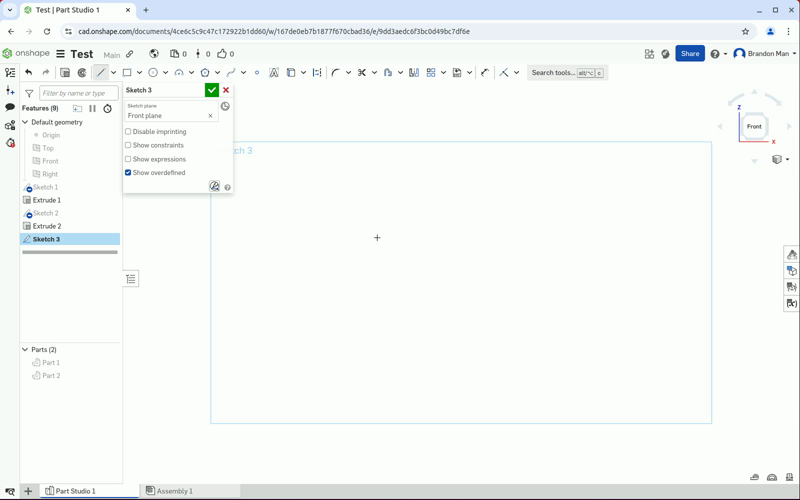
click(377, 237)
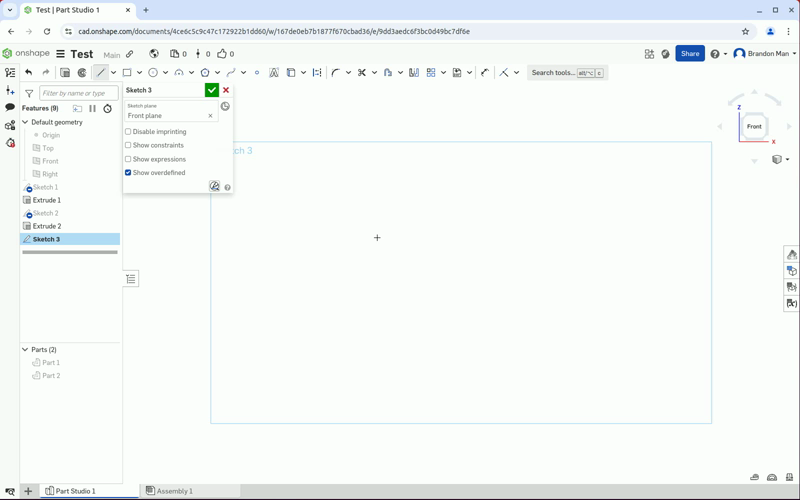
key_up(shift)
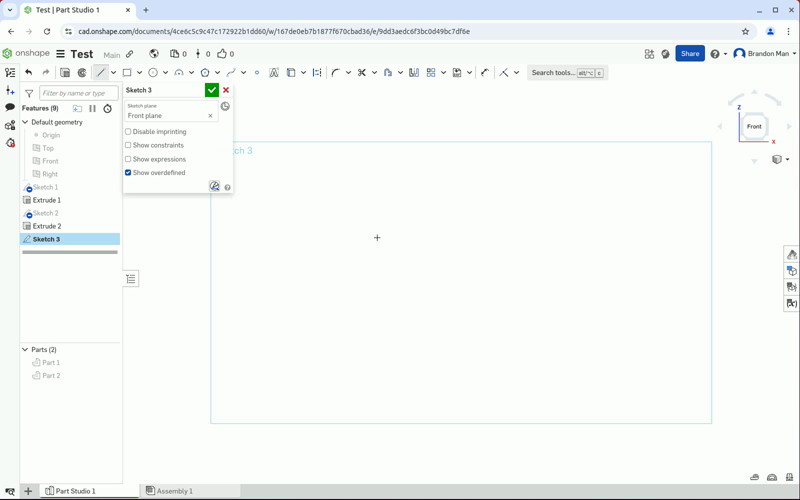
key_down(shift)
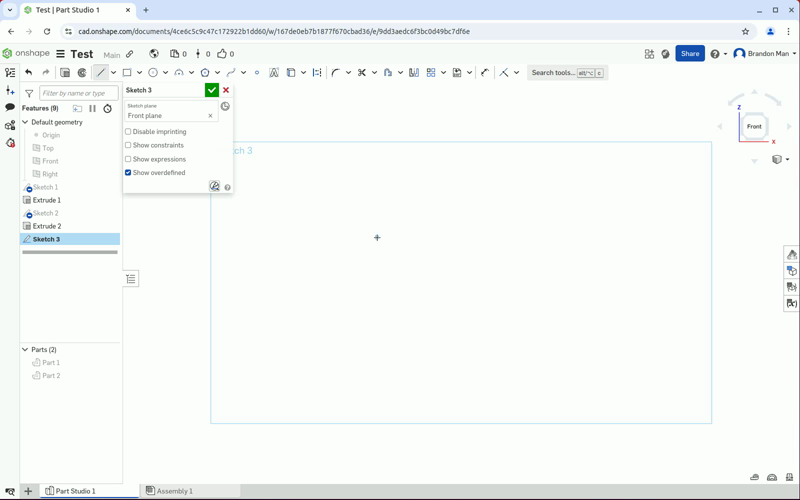
mouse_move(407, 237)
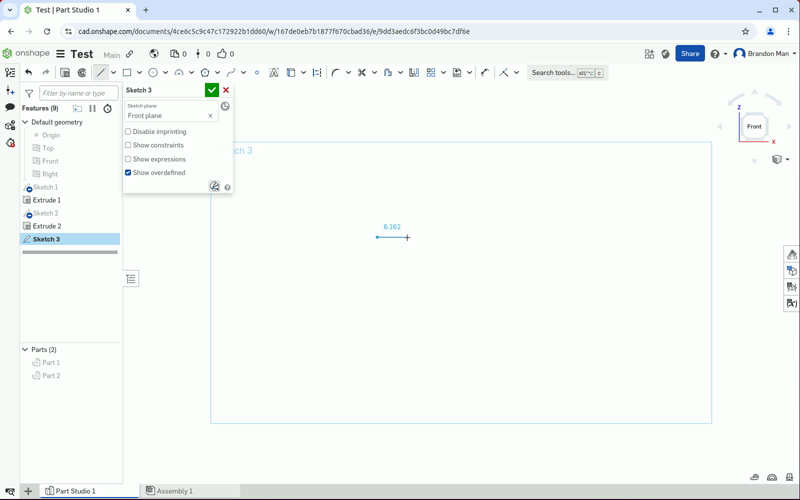
mouse_move(426, 237)
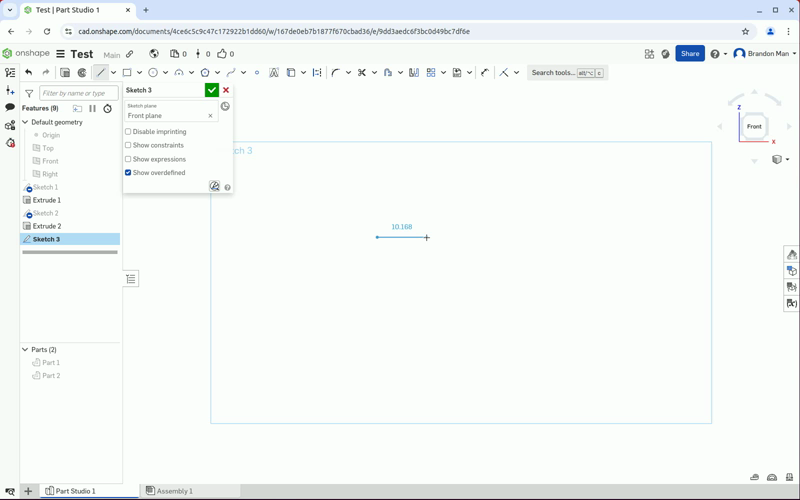
click(426, 237)
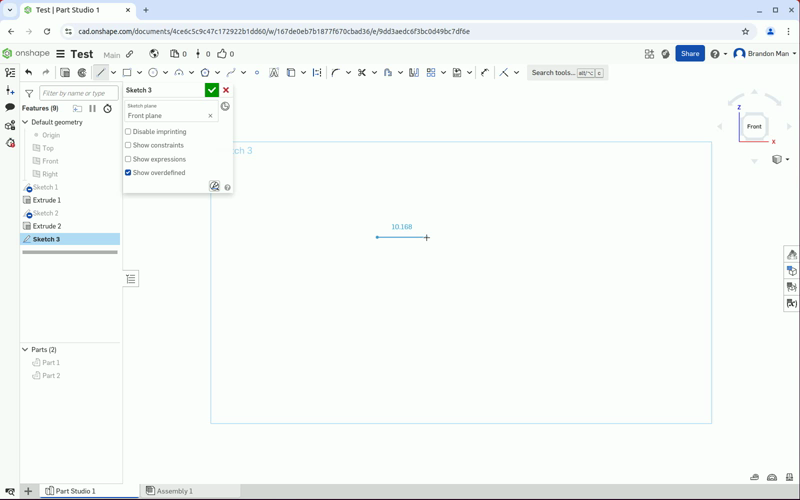
key_up(shift)
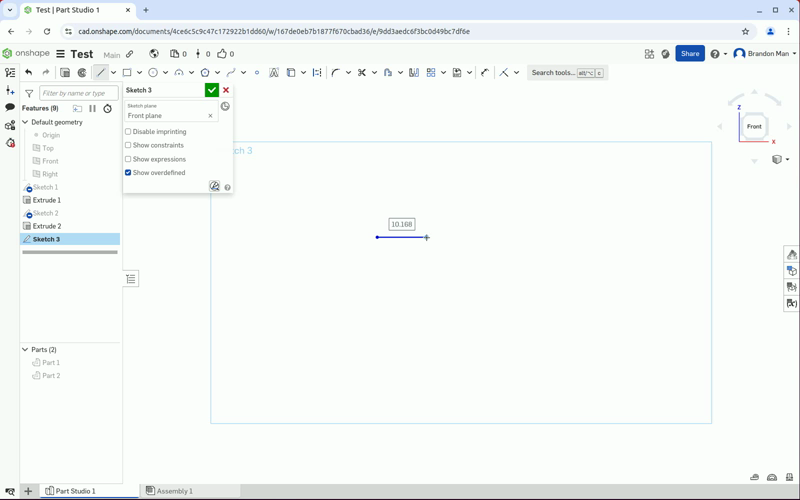
key_down(shift)
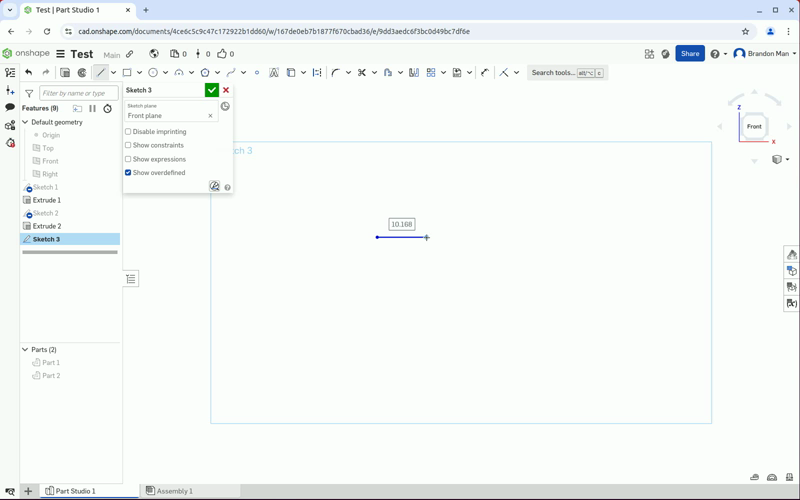
mouse_move(456, 237)
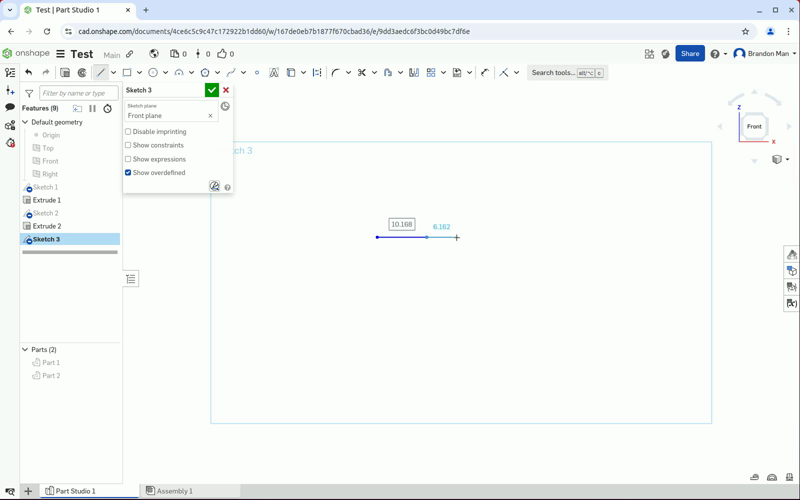
mouse_move(426, 186)
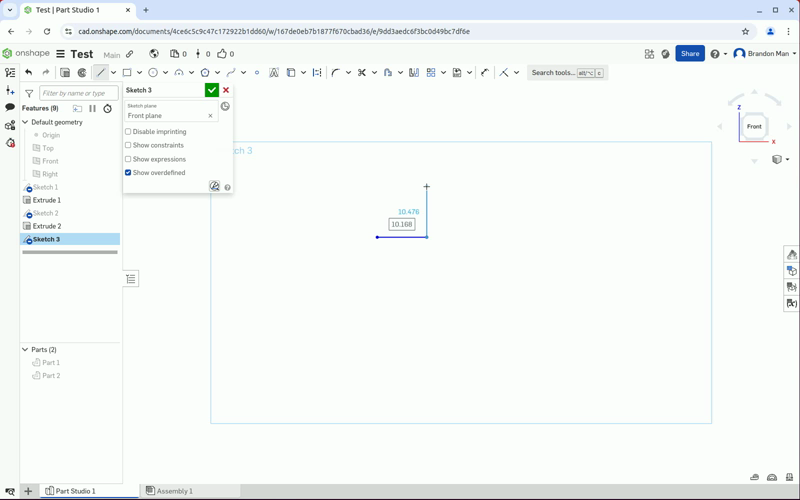
click(426, 186)
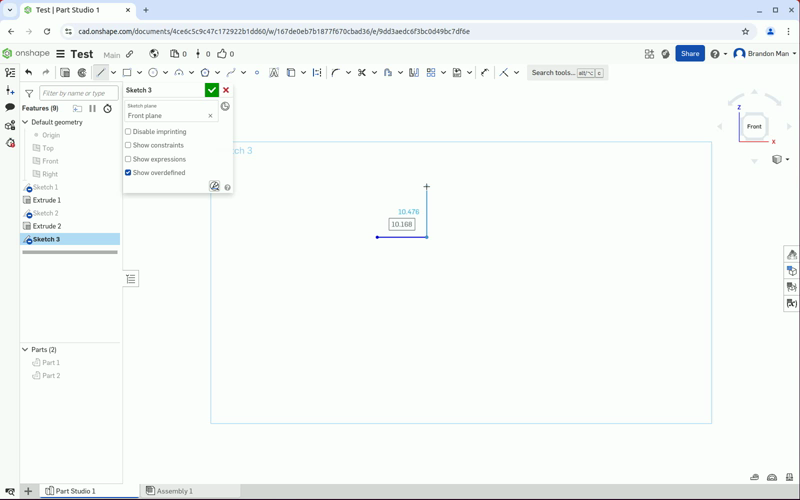
key_up(shift)
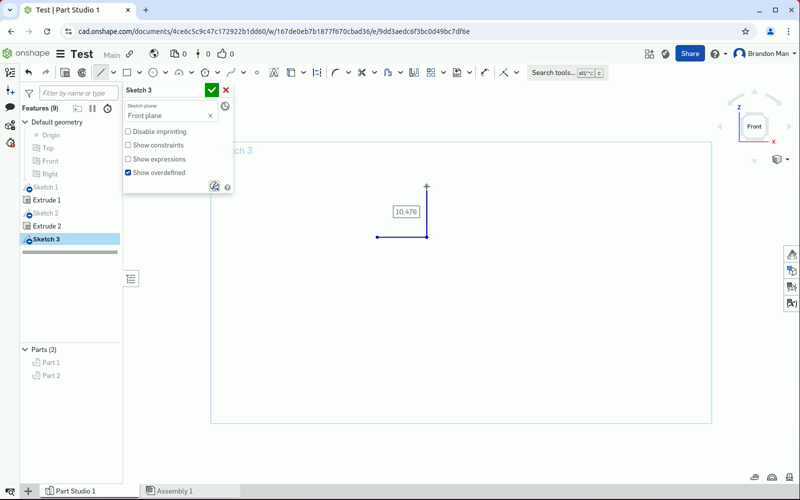
key_down(shift)
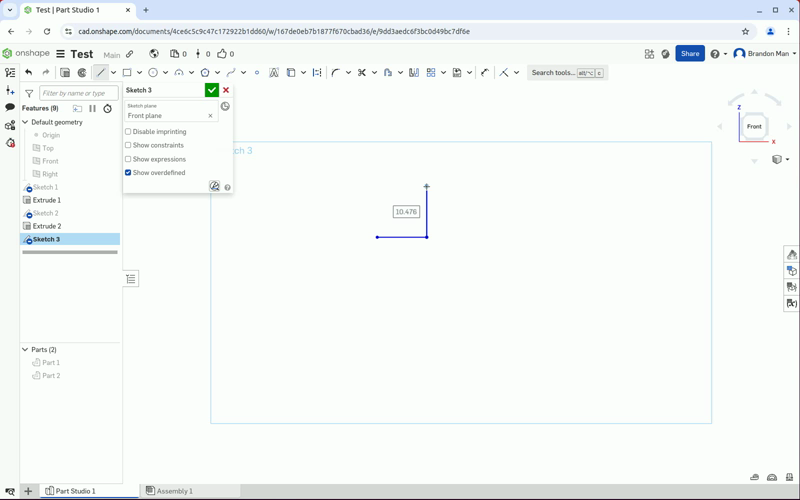
mouse_move(456, 186)
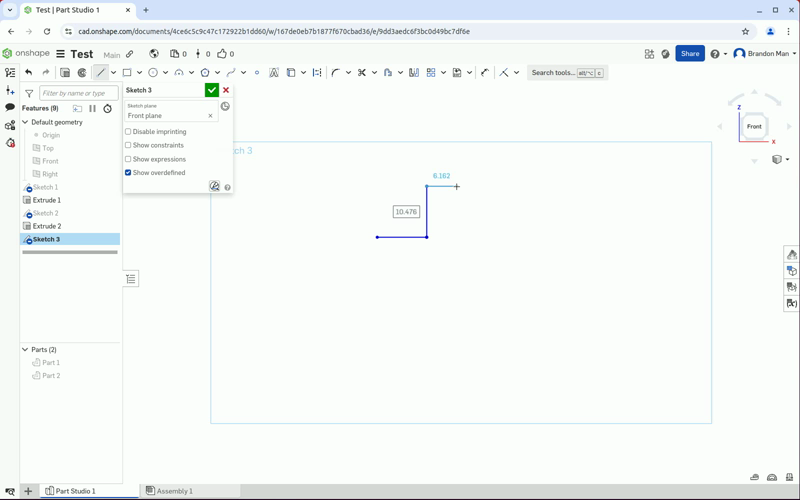
mouse_move(377, 186)
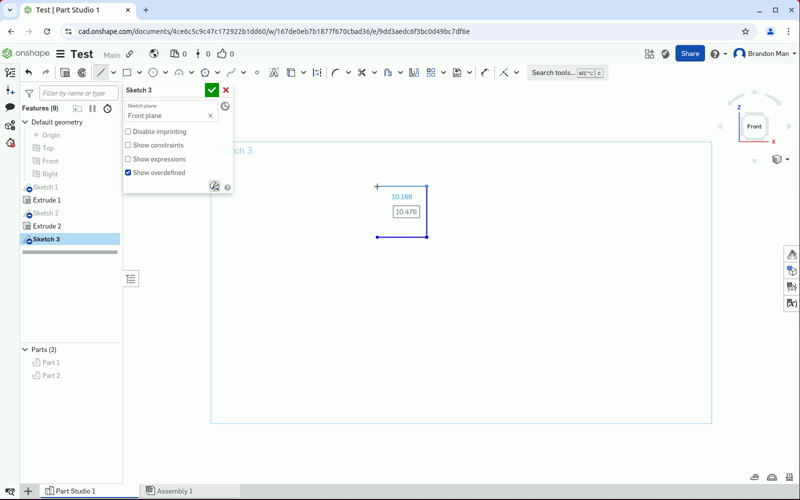
click(377, 186)
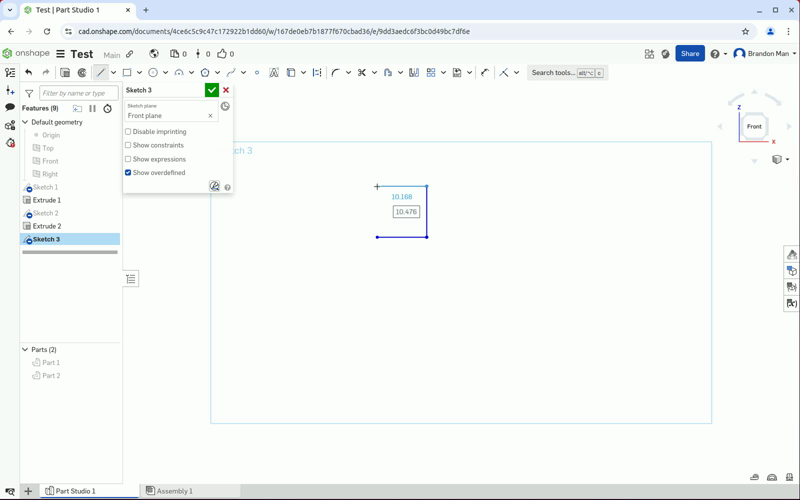
key_up(shift)
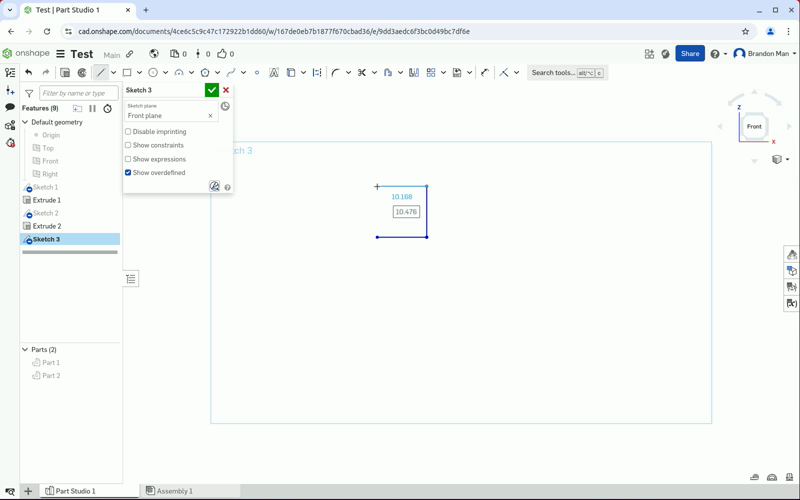
mouse_move(407, 186)
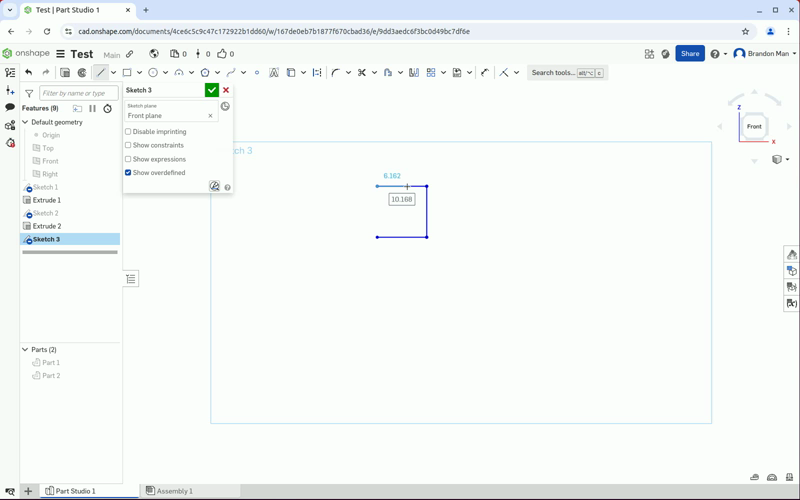
key_down(shift)
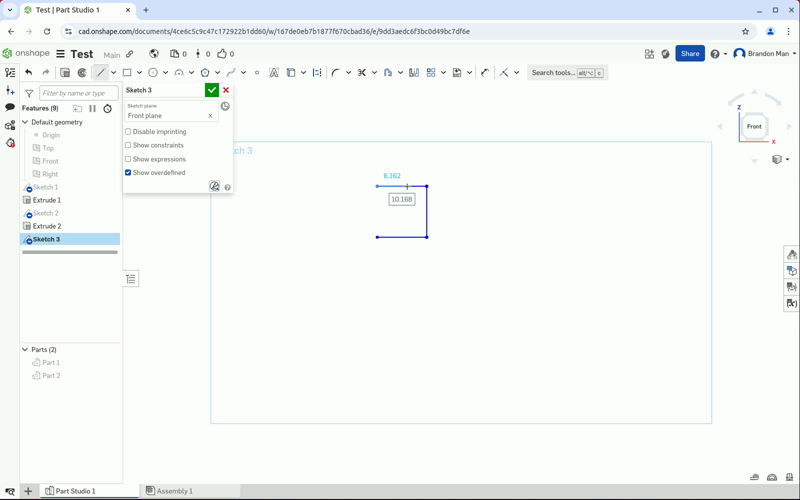
mouse_move(377, 237)
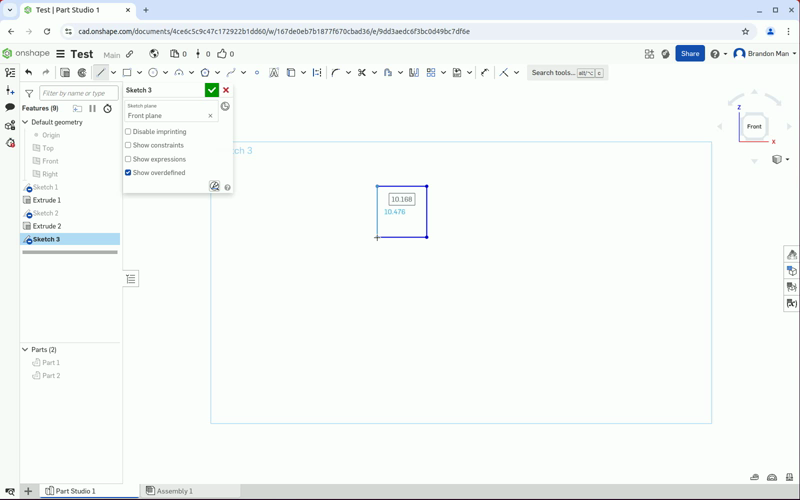
key_up(shift)
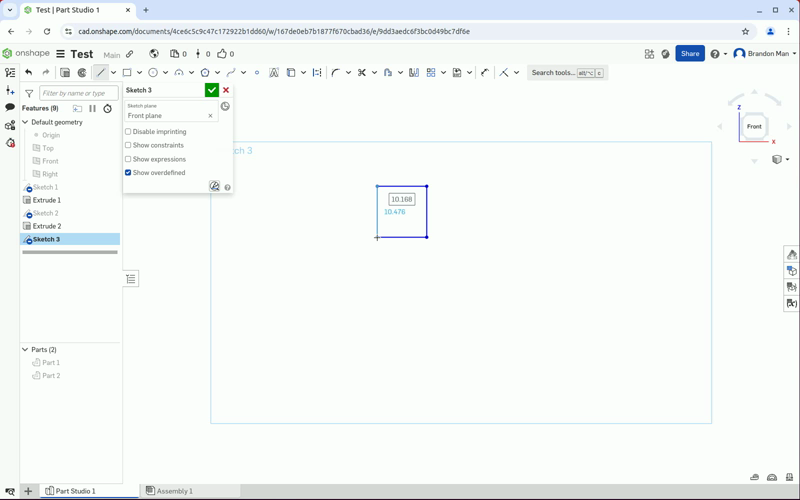
click(377, 237)
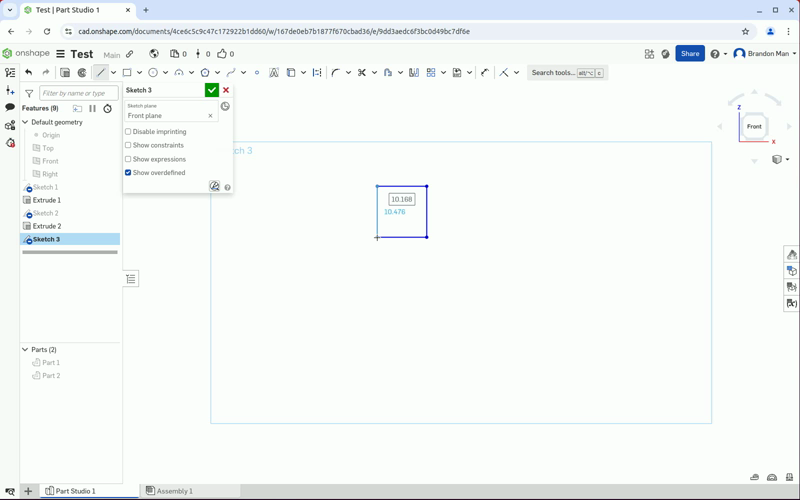
key(esc)
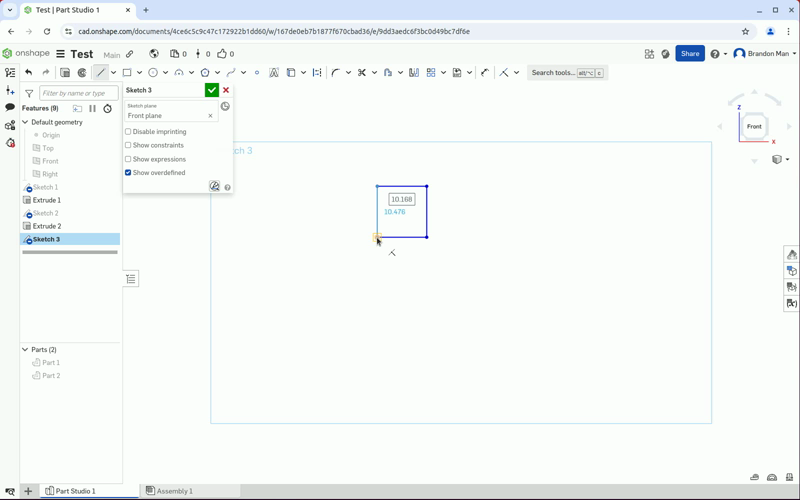
mouse_move(397, 209)
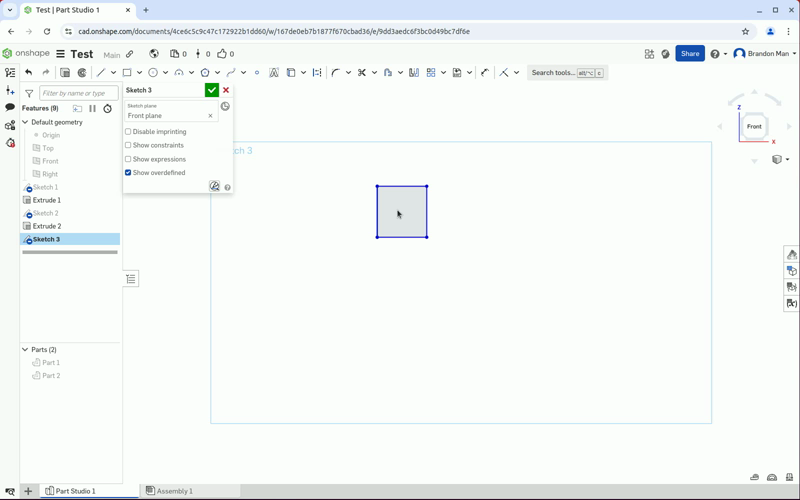
click(397, 209)
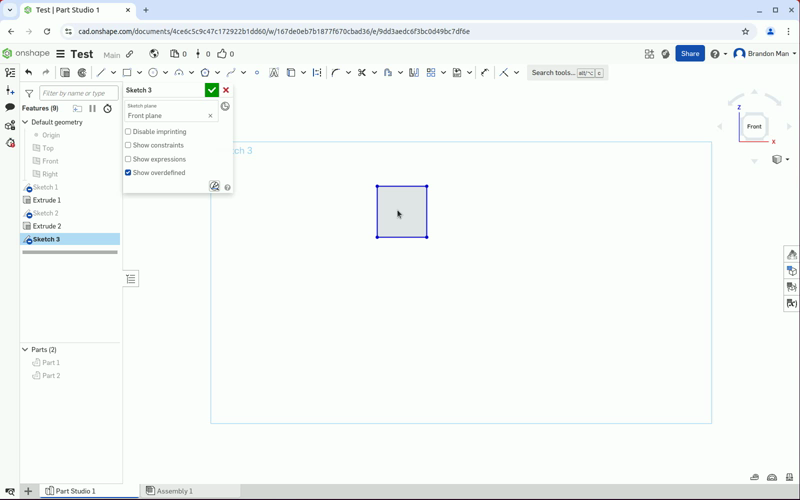
mouse_move(73, 352)
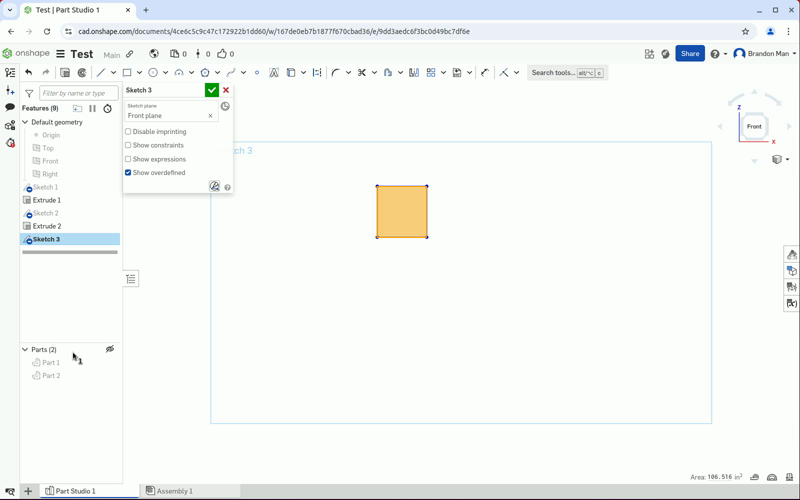
key(shift+y)
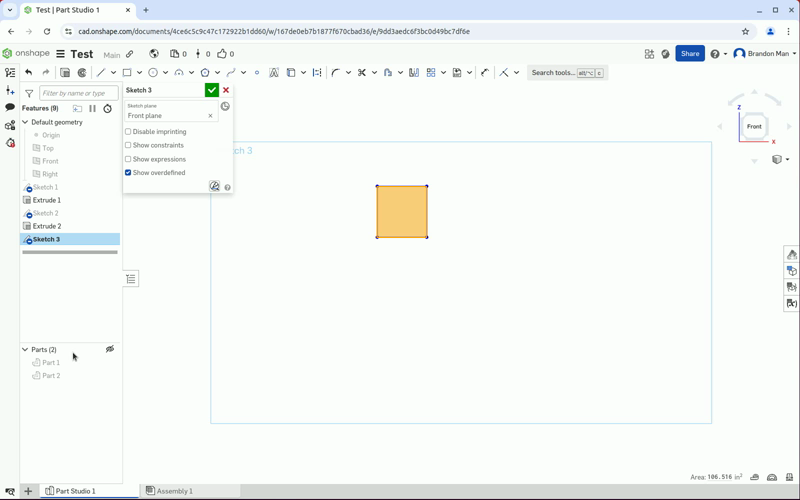
key(shift+e)
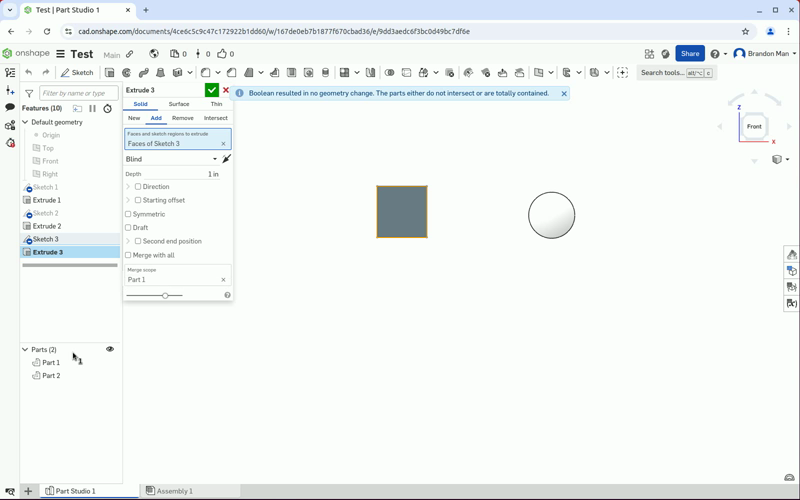
mouse_move(143, 106)
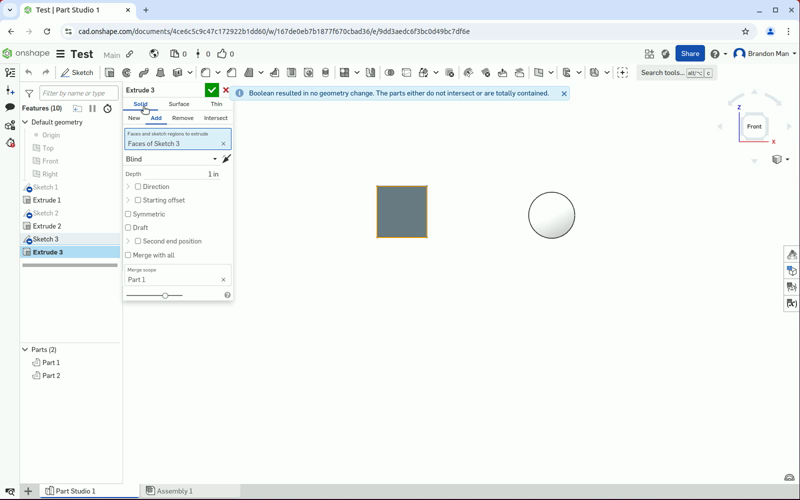
click(143, 106)
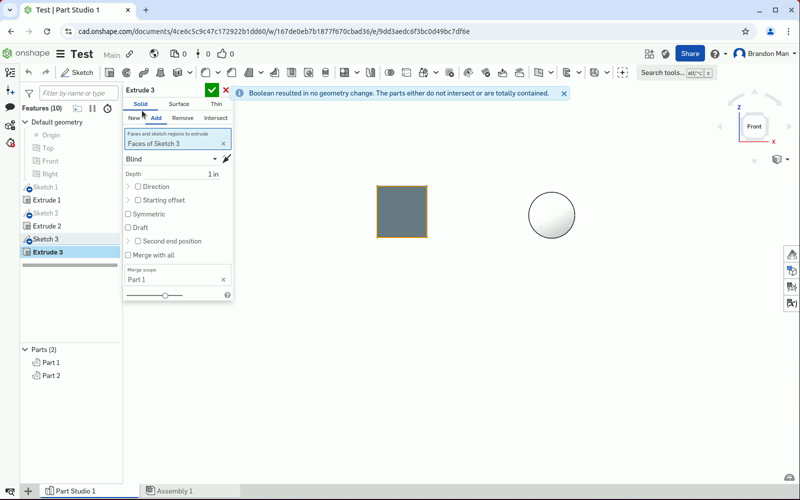
mouse_move(137, 120)
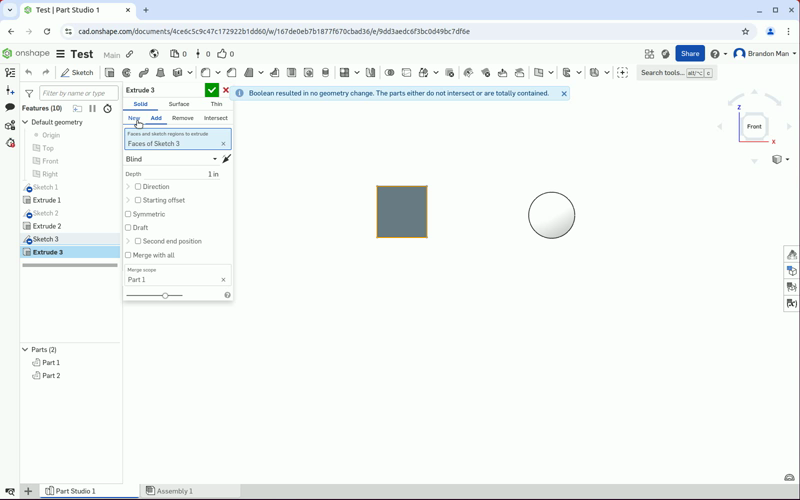
click(137, 120)
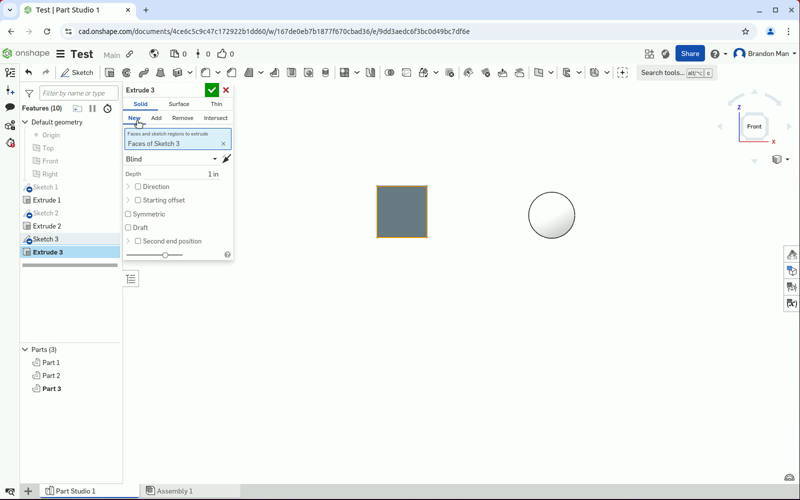
key(tab, 4)
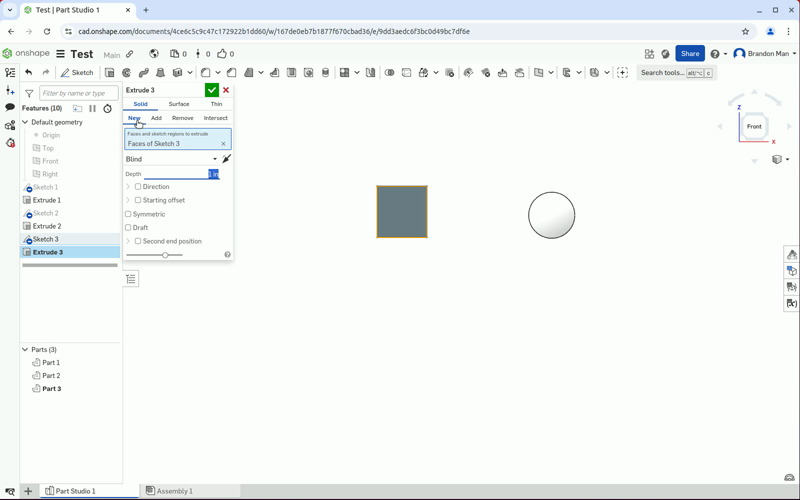
text(9.388)
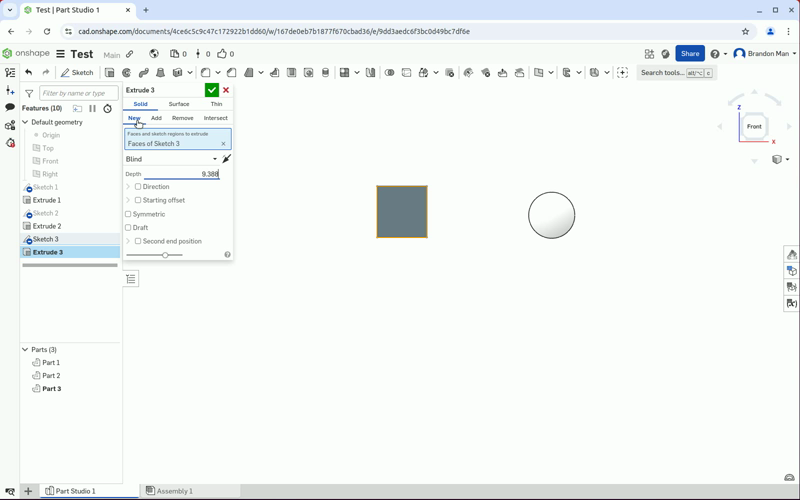
key(enter)
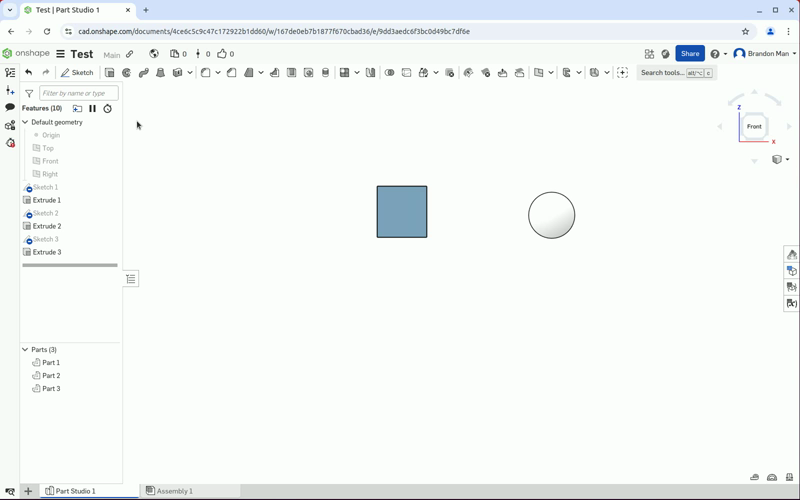
key(shift+h)
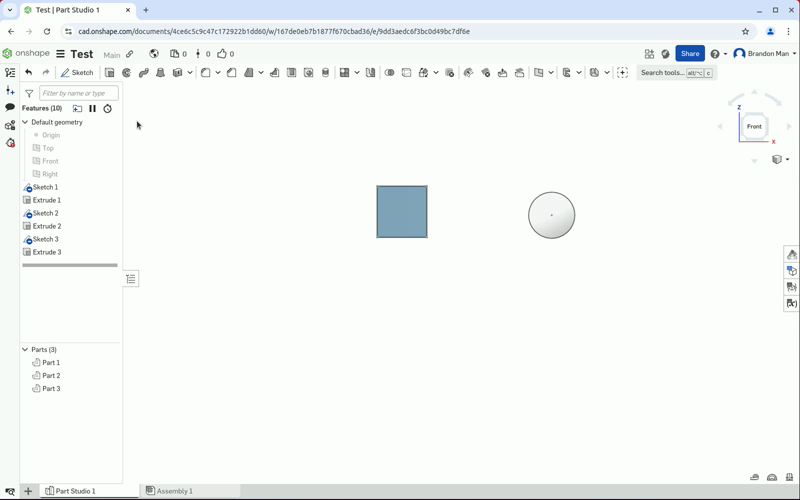
key(shift+h)
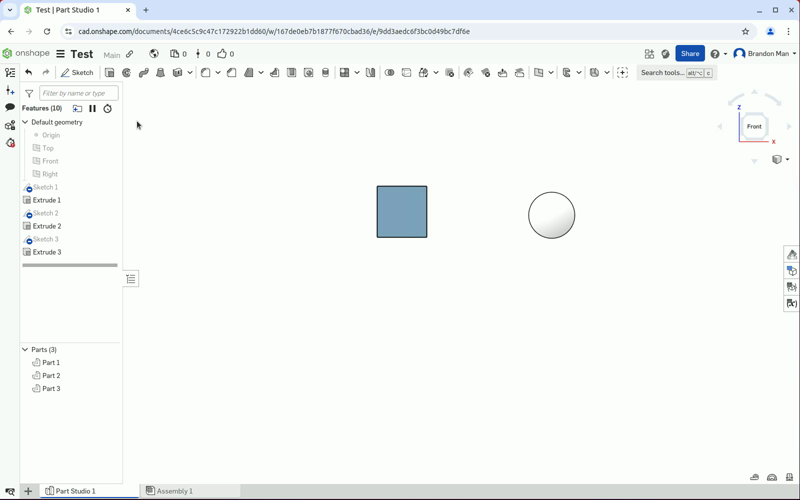
mouse_move(73, 189)
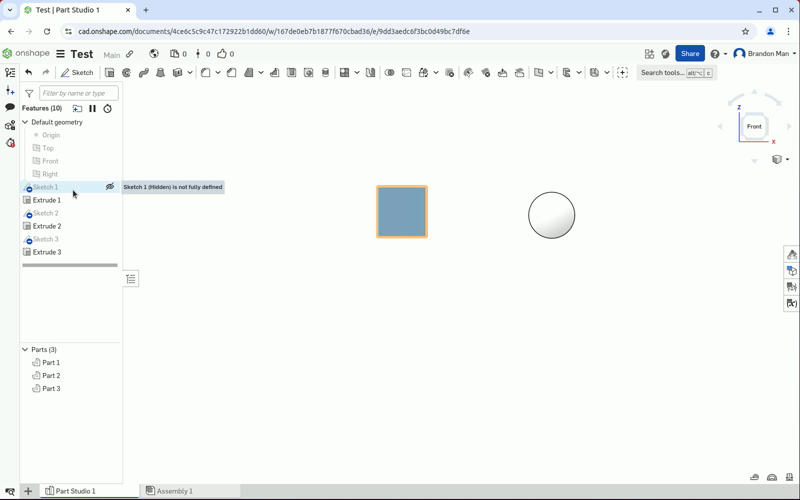
click(73, 189)
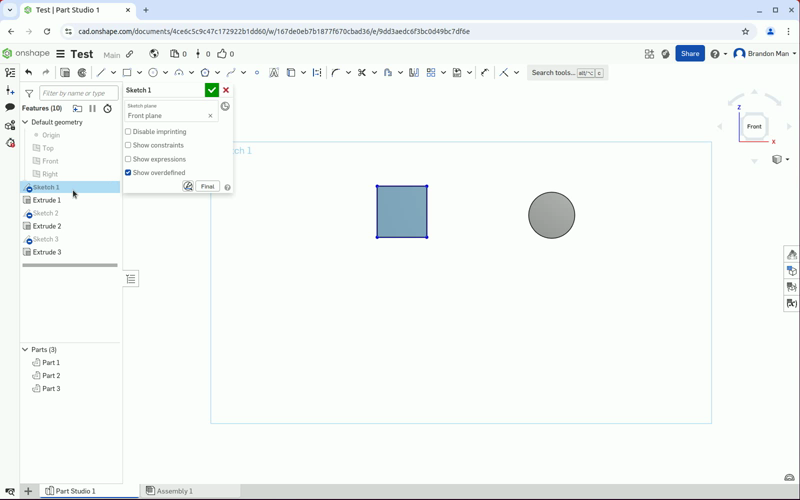
mouse_move(229, 92)
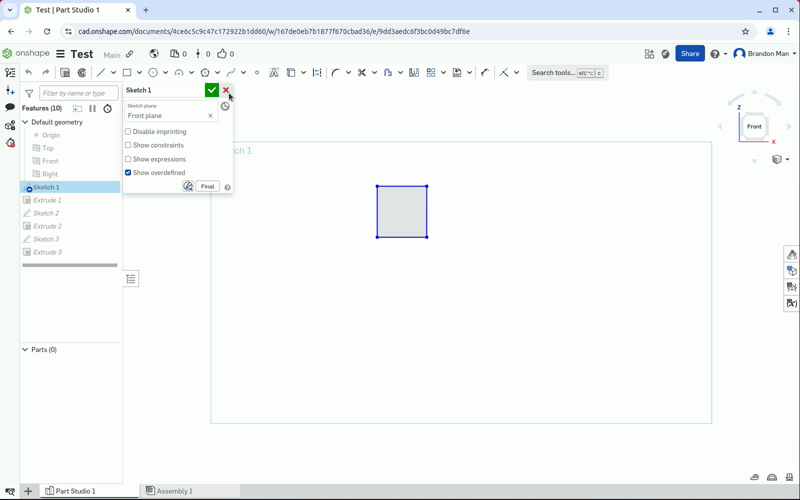
click(229, 92)
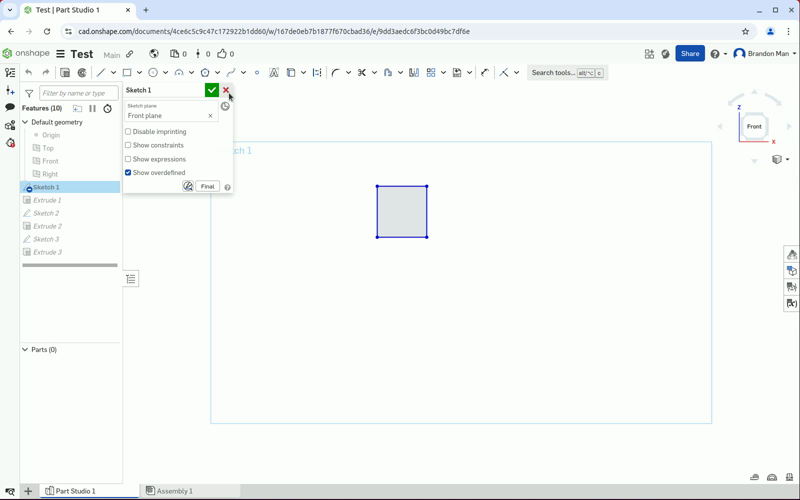
key(shift+s)
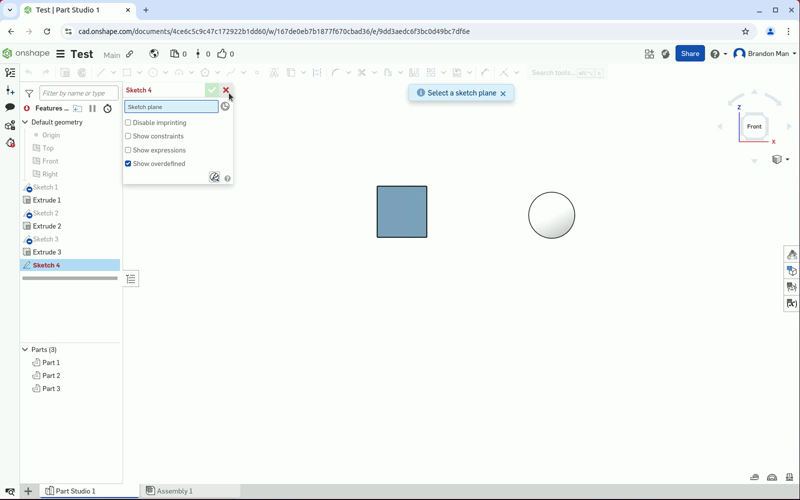
mouse_move(73, 163)
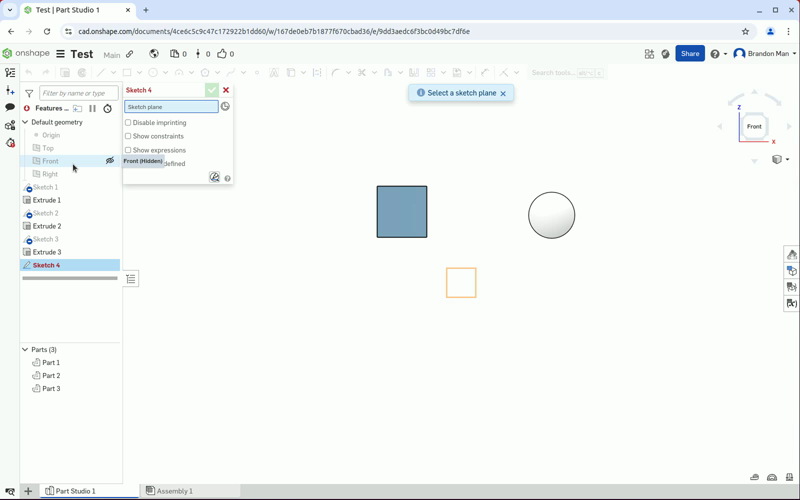
click(73, 163)
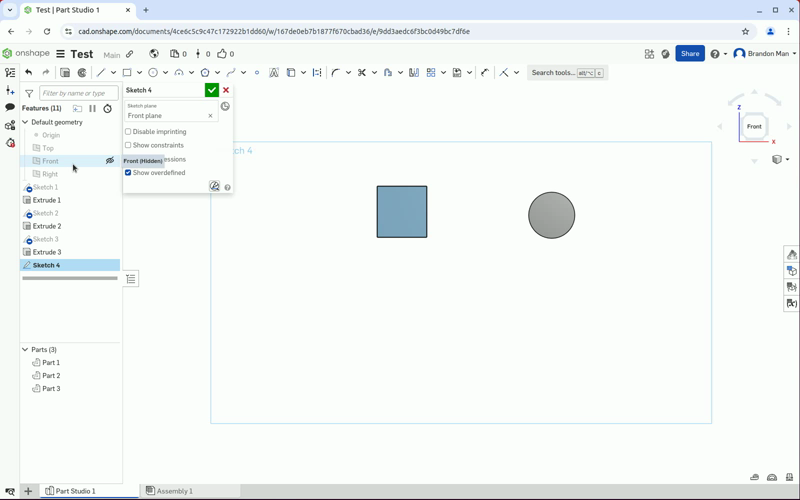
mouse_move(73, 352)
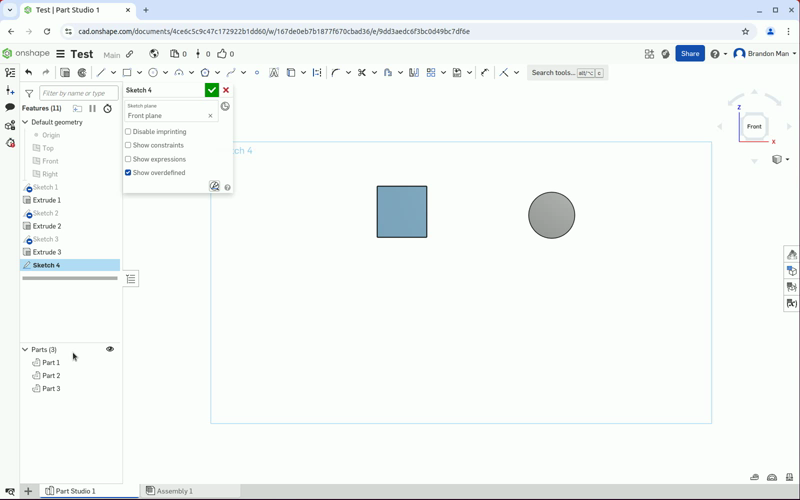
key(y)
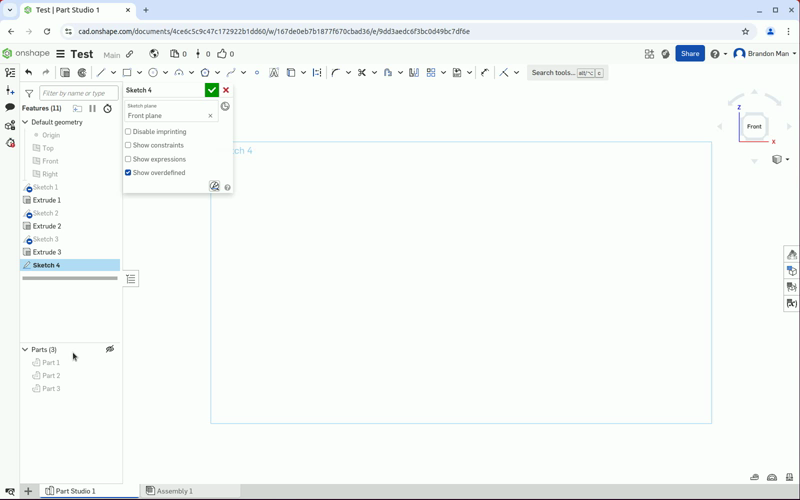
key(c)
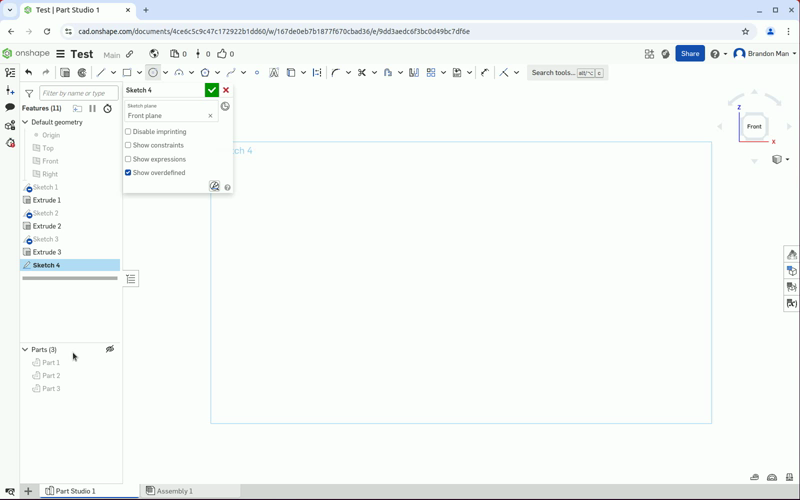
key_down(shift)
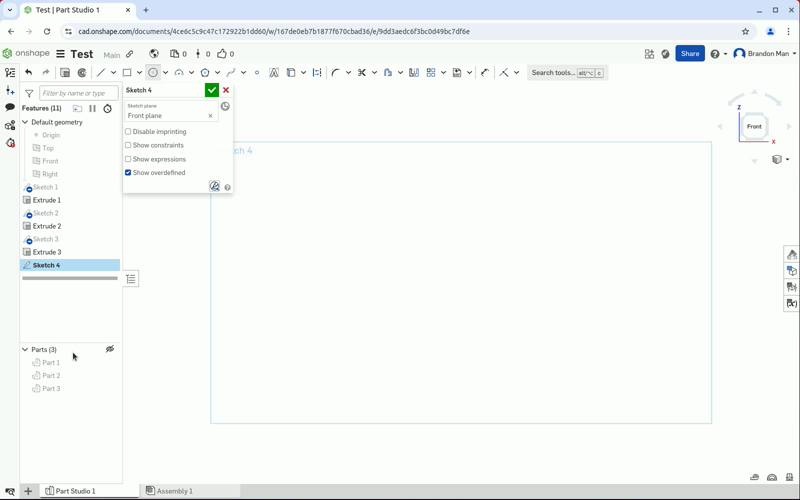
mouse_move(551, 215)
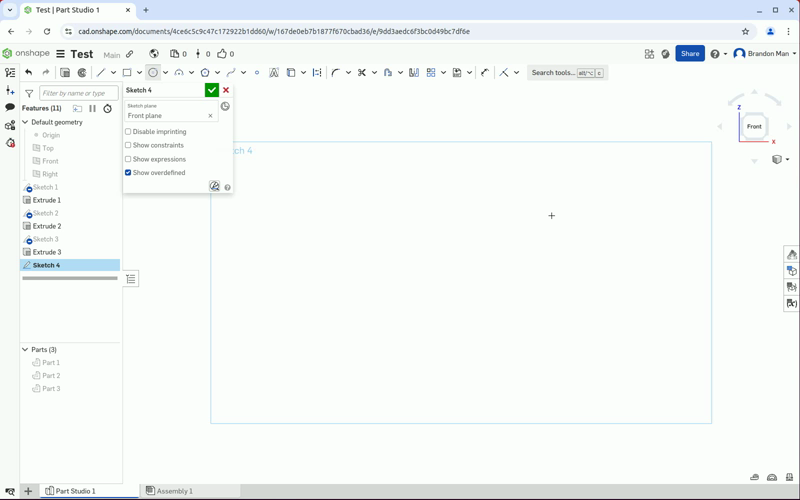
click(551, 215)
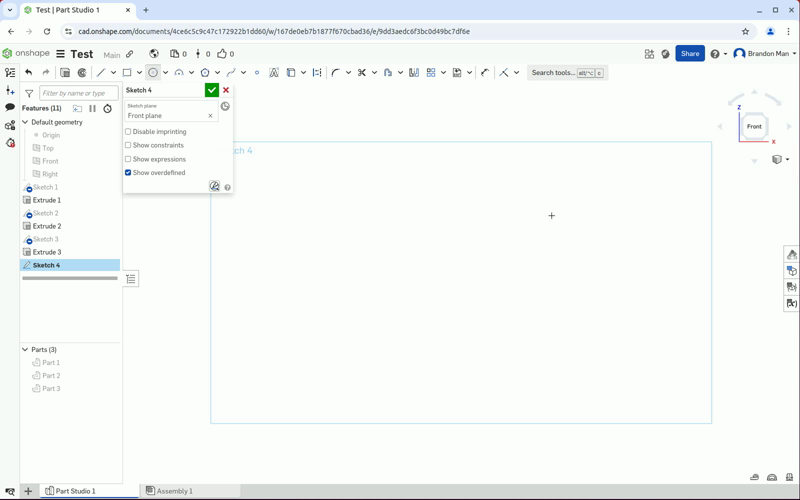
key_up(shift)
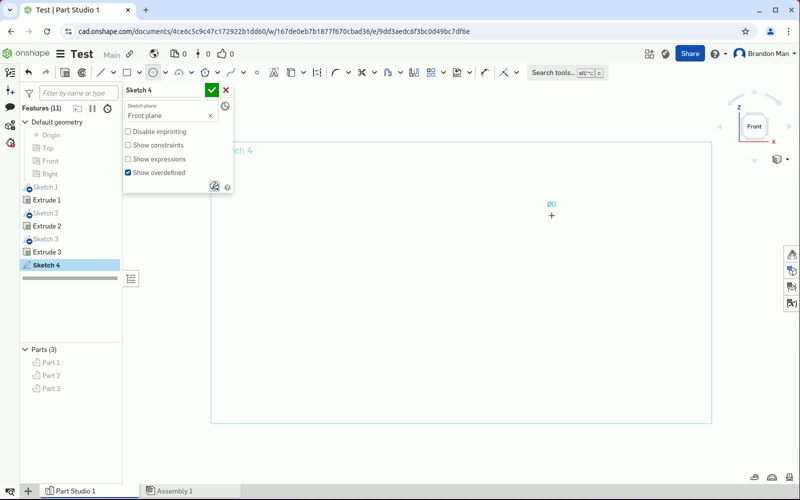
mouse_move(574, 215)
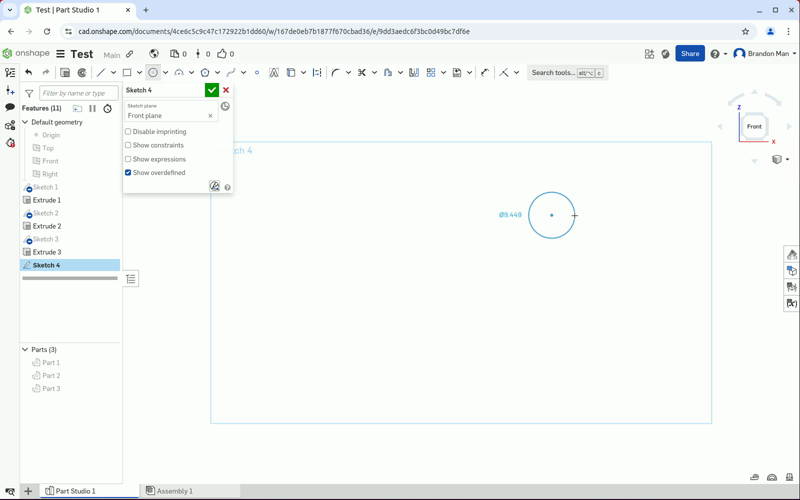
click(574, 215)
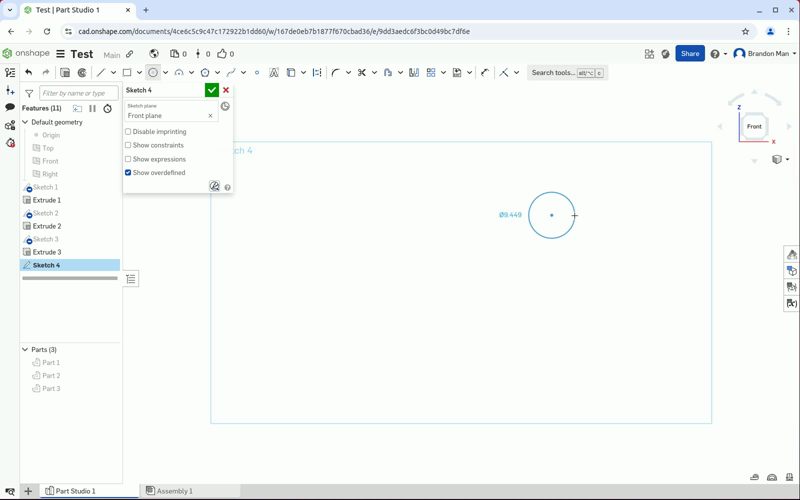
key(esc)
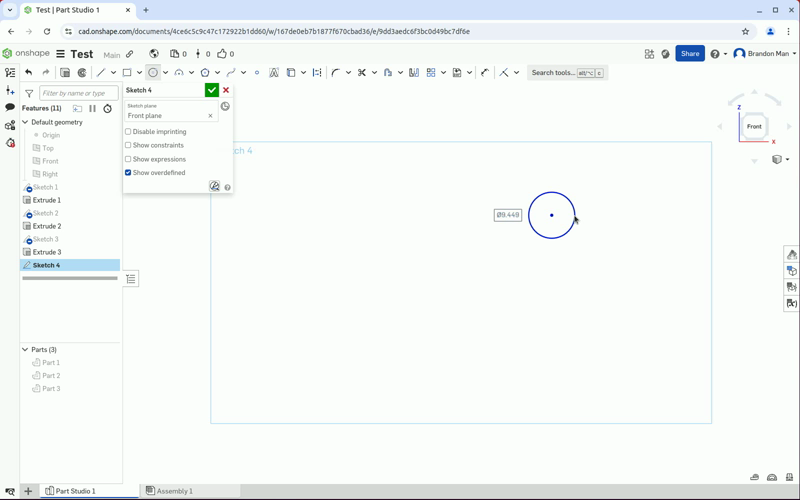
mouse_move(544, 226)
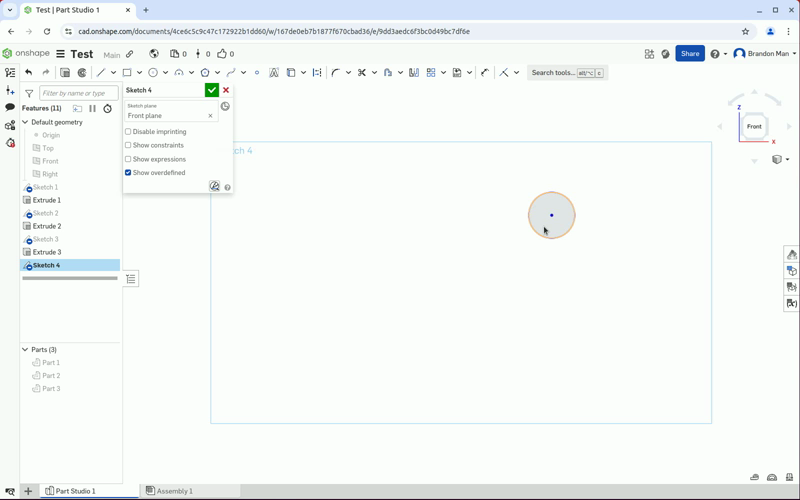
scroll(6)
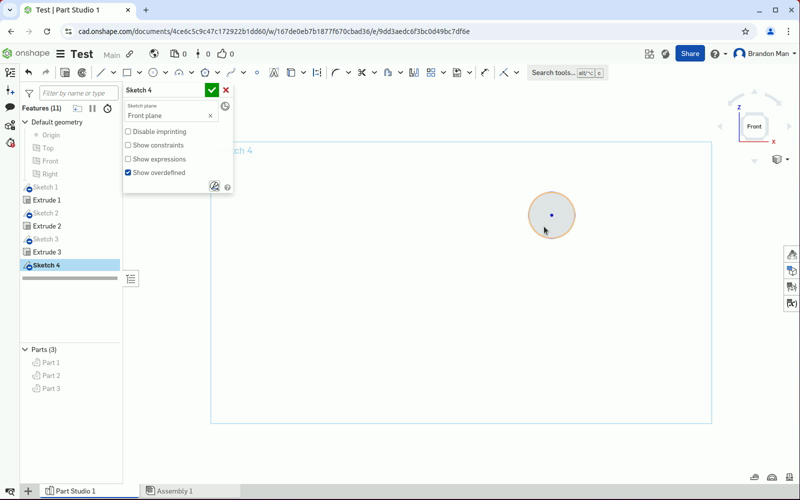
scroll(6)
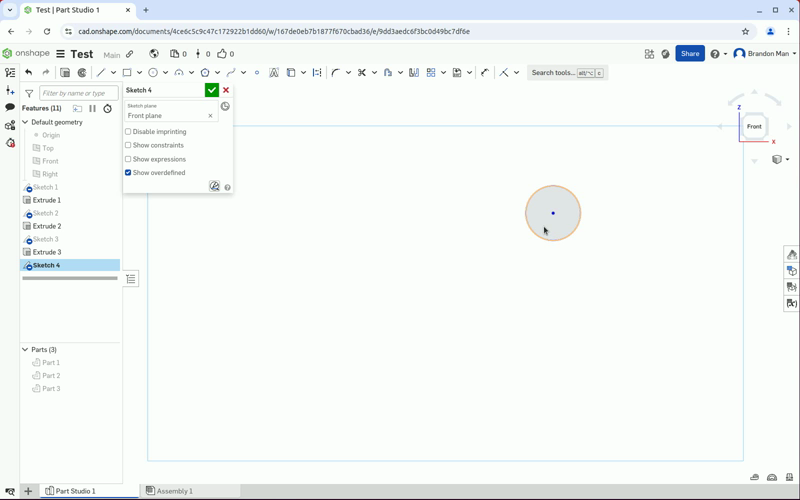
scroll(6)
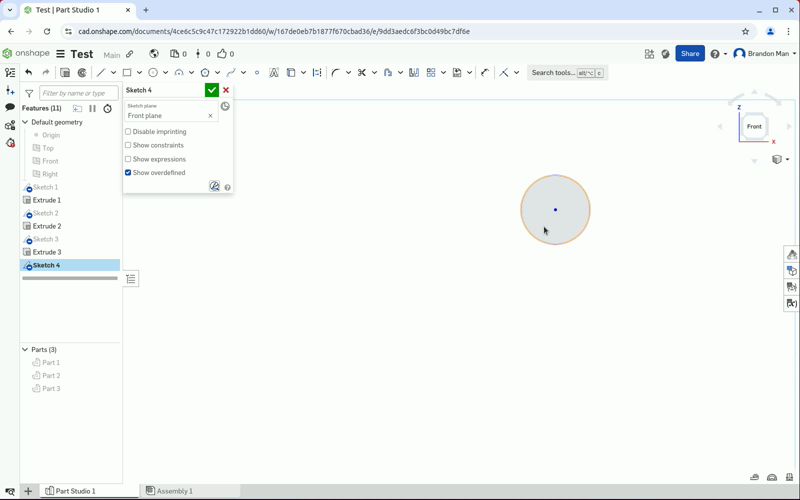
scroll(6)
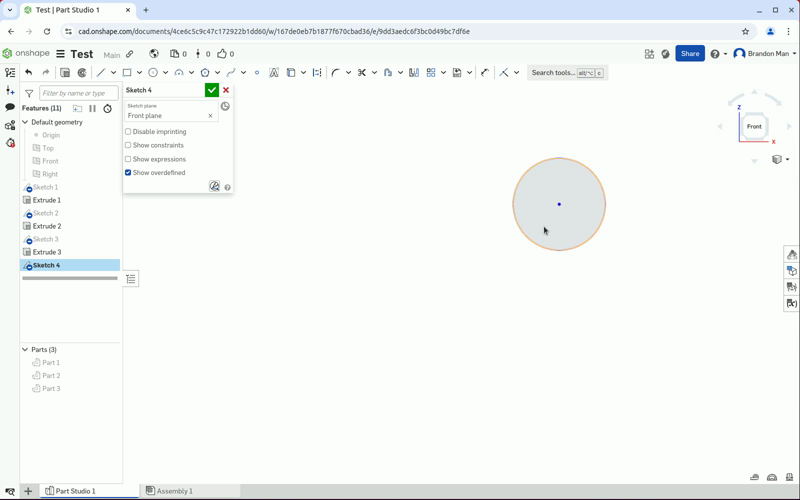
scroll(6)
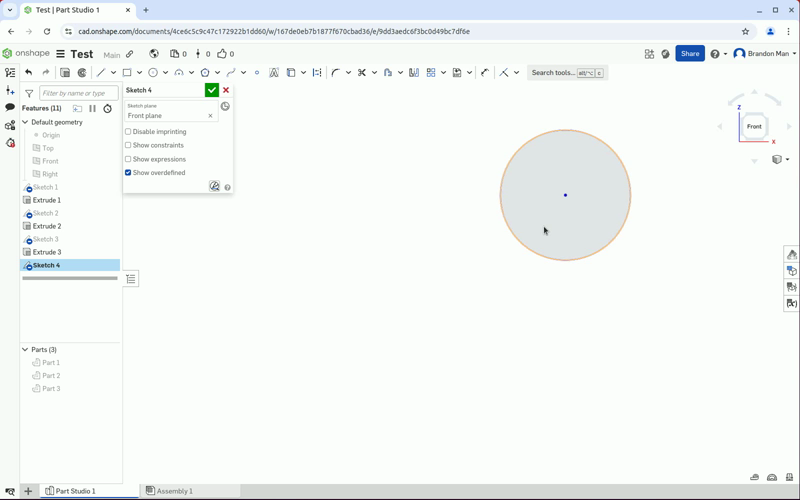
scroll(6)
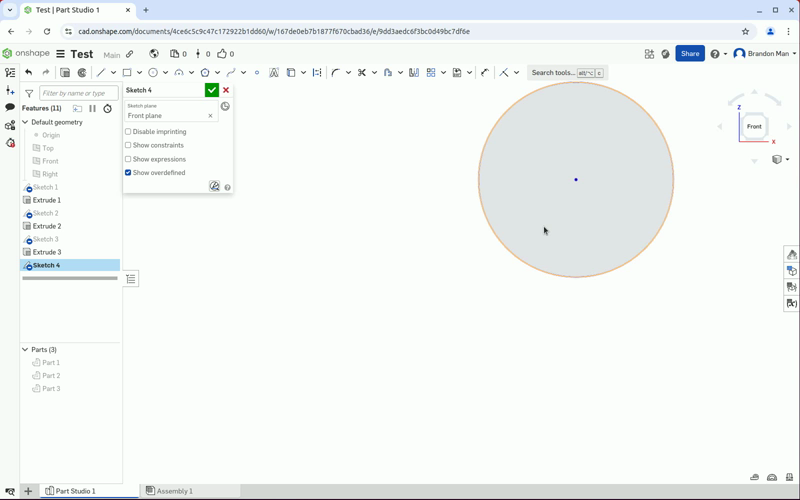
scroll(6)
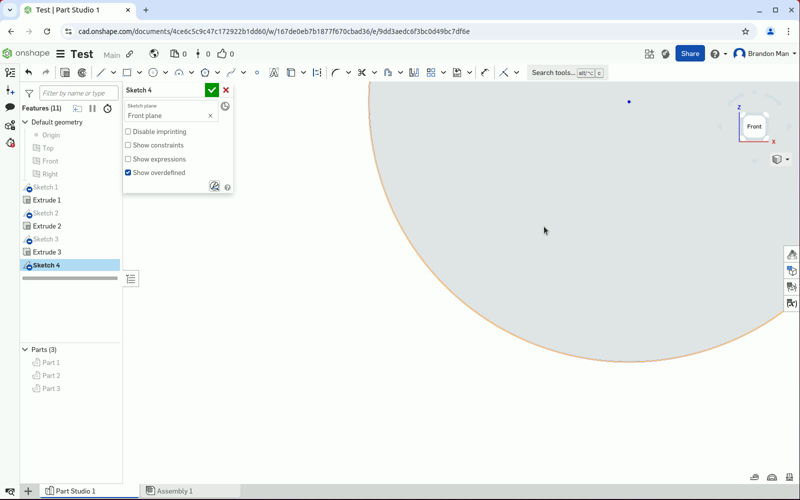
click(544, 226)
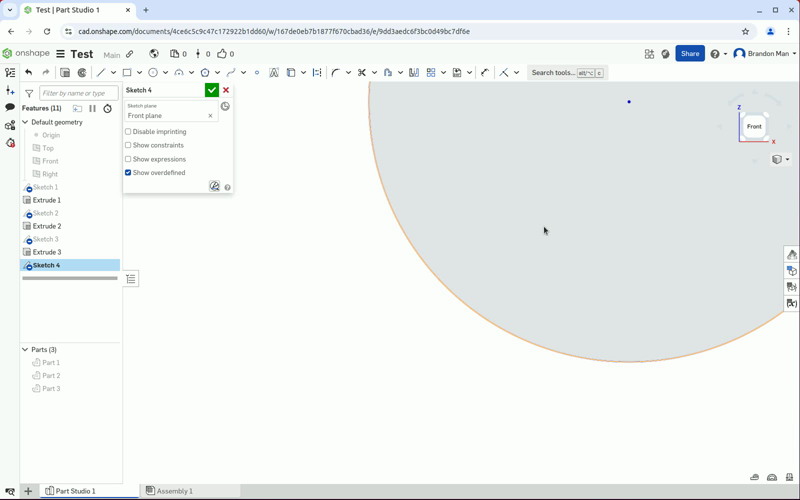
scroll(-6)
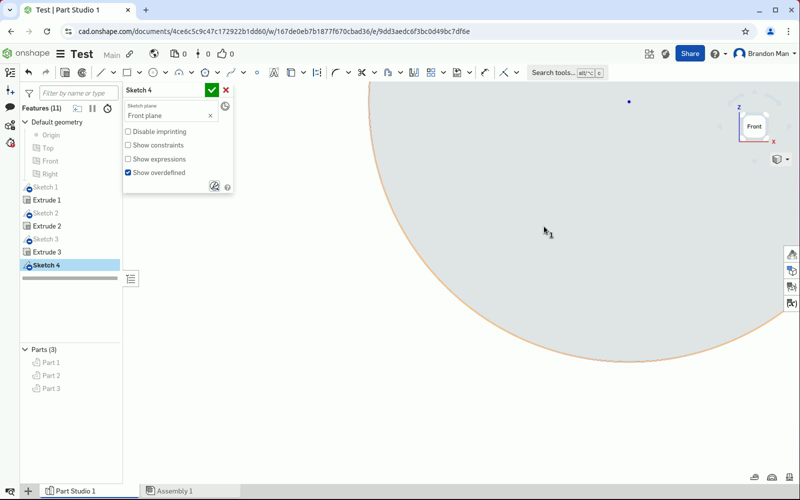
scroll(-6)
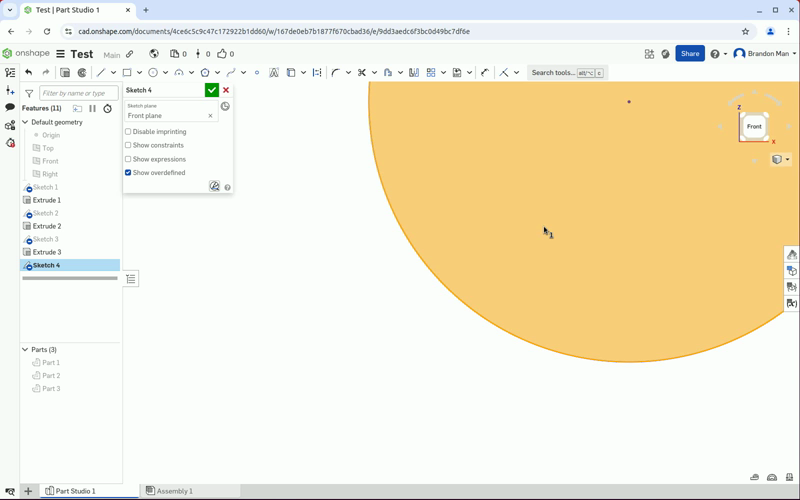
scroll(-6)
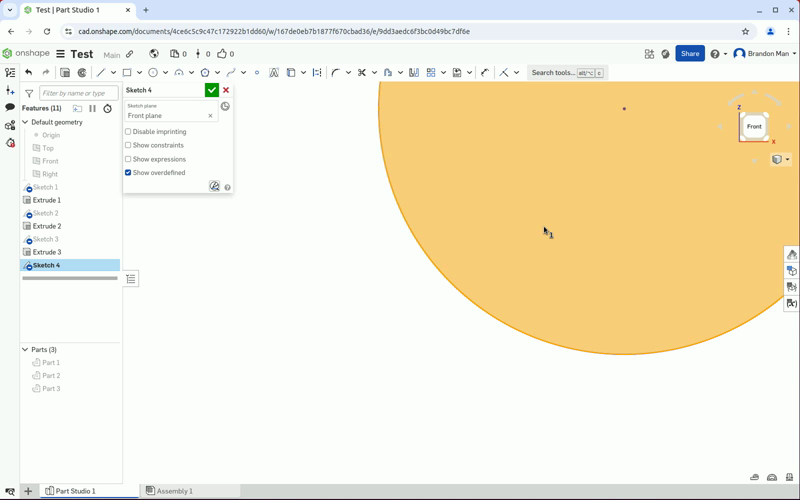
scroll(-6)
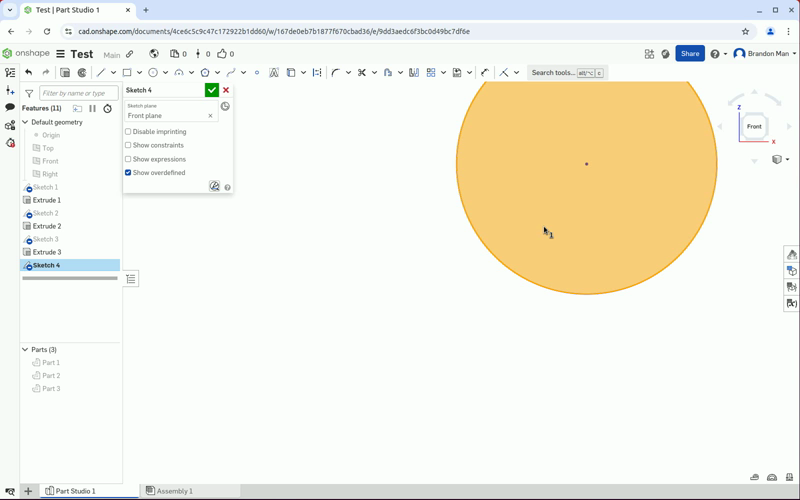
scroll(-6)
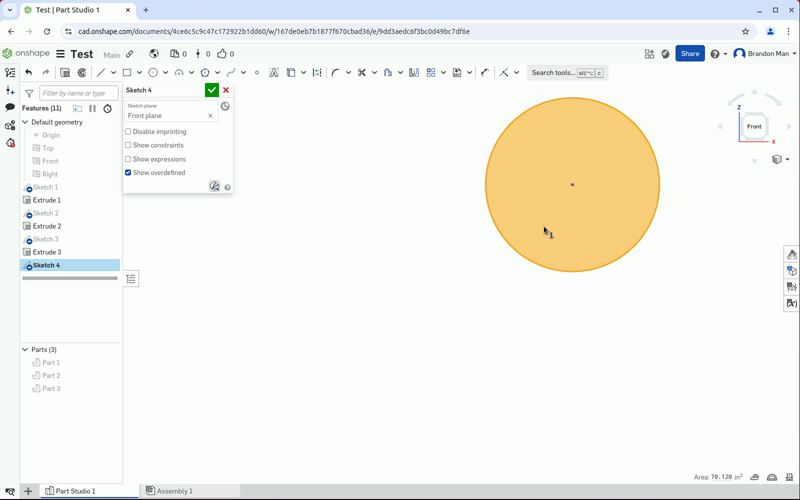
scroll(-6)
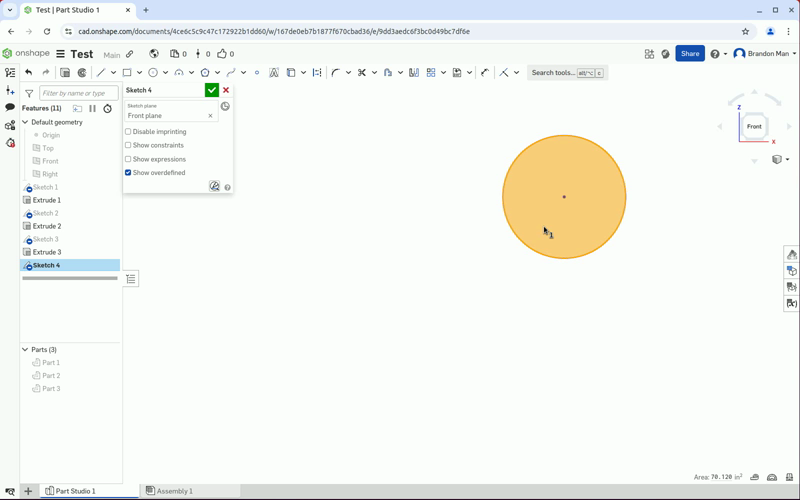
scroll(-6)
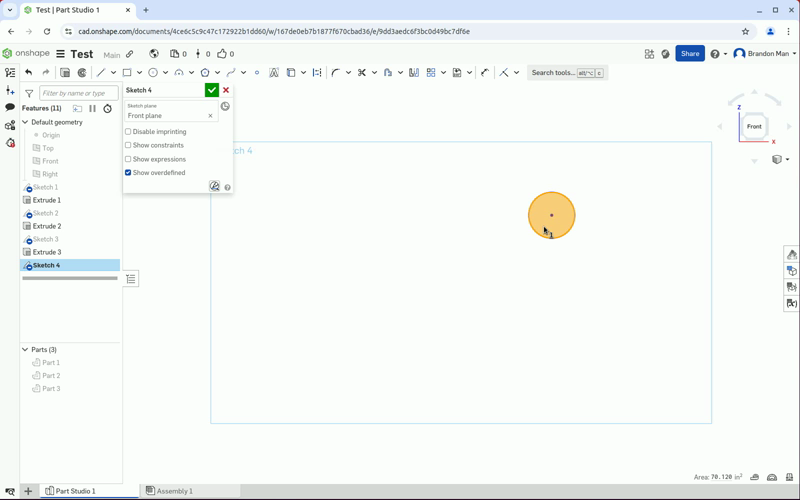
mouse_move(73, 352)
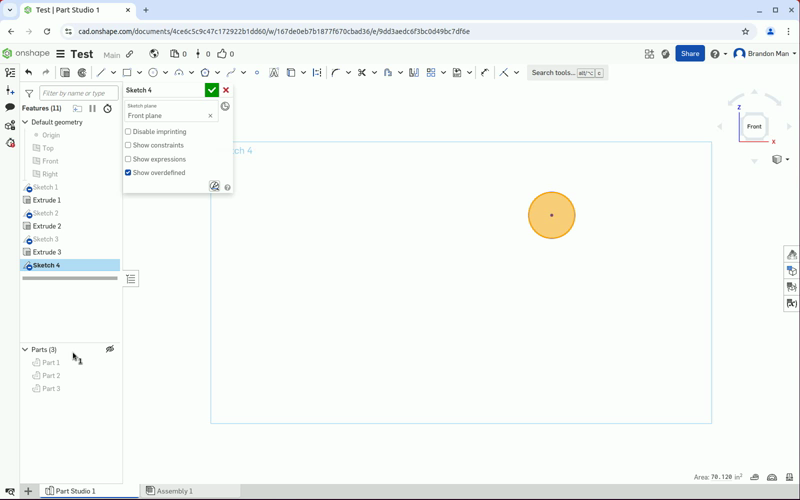
key(shift+y)
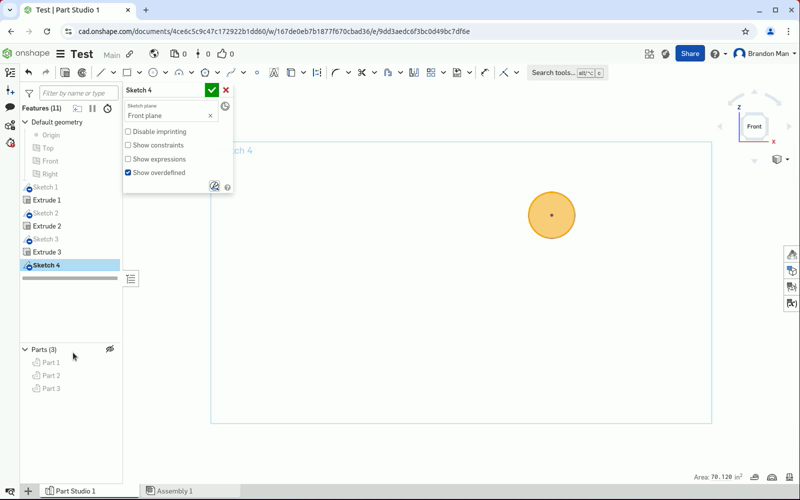
key(shift+e)
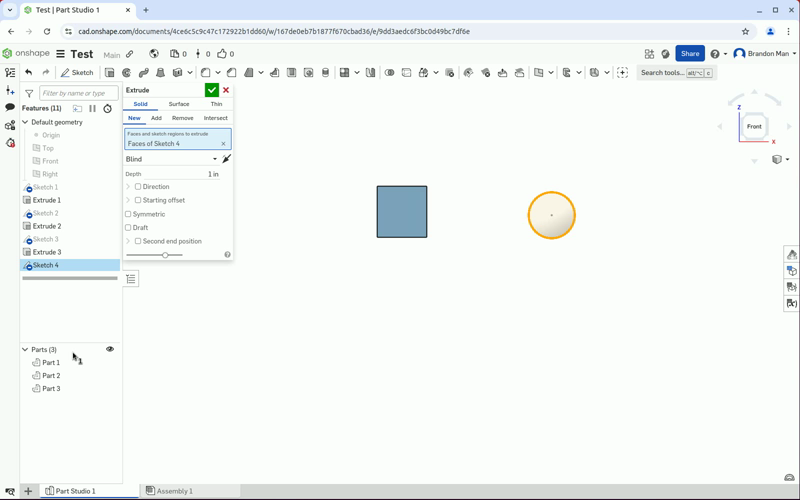
mouse_move(143, 106)
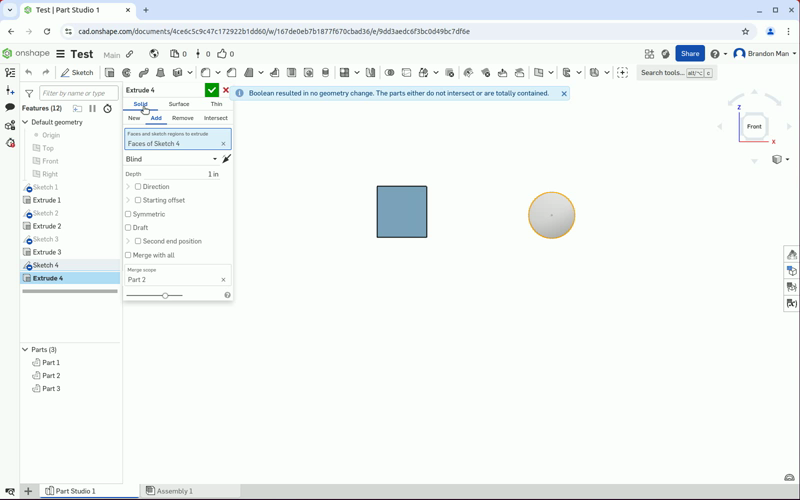
click(143, 106)
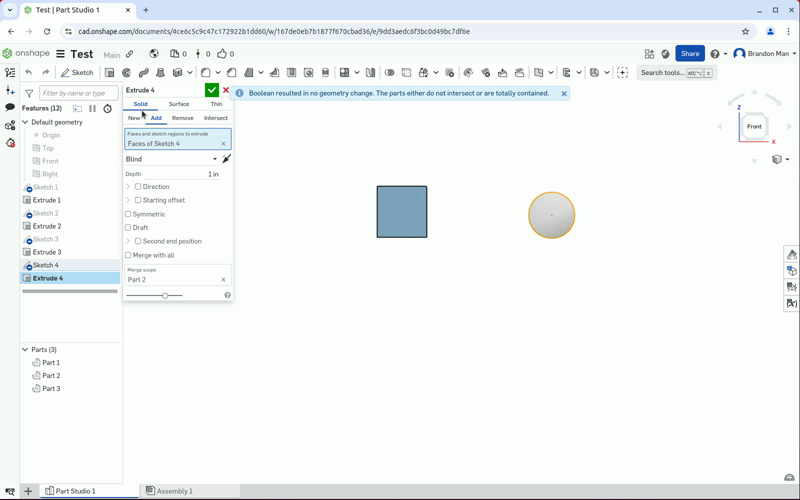
mouse_move(137, 120)
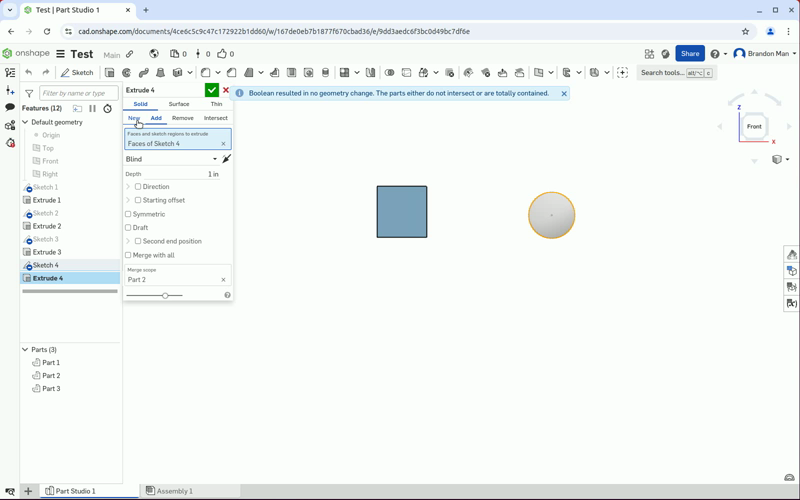
click(137, 120)
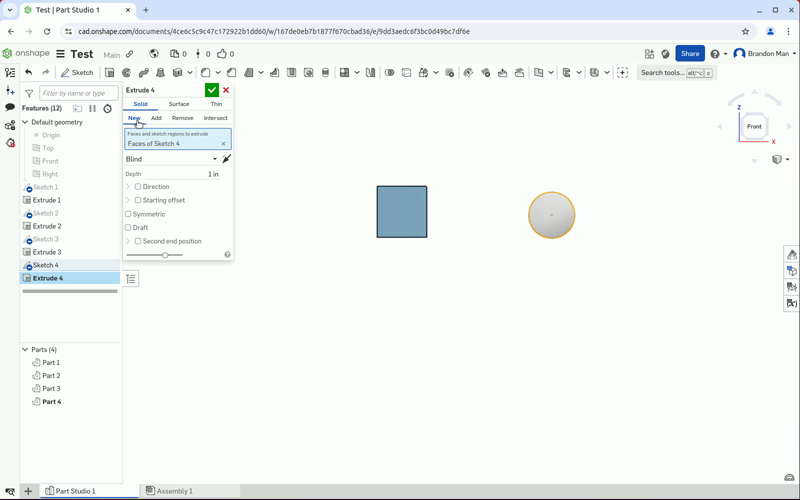
key(tab, 4)
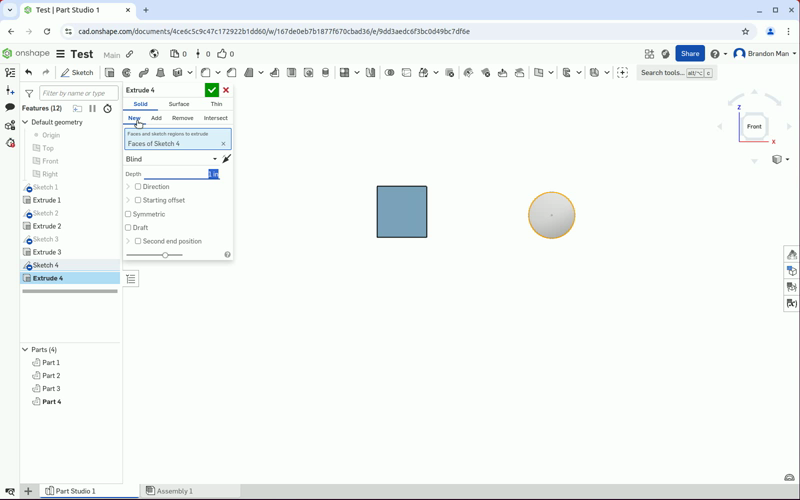
text(9.388)
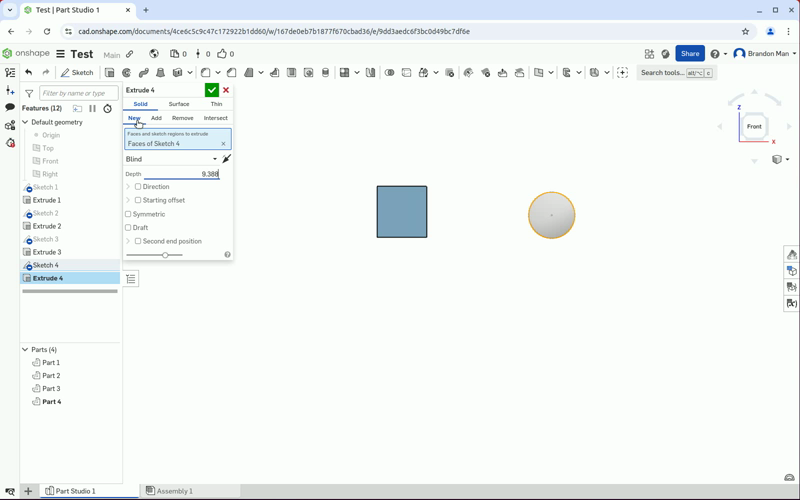
key(enter)
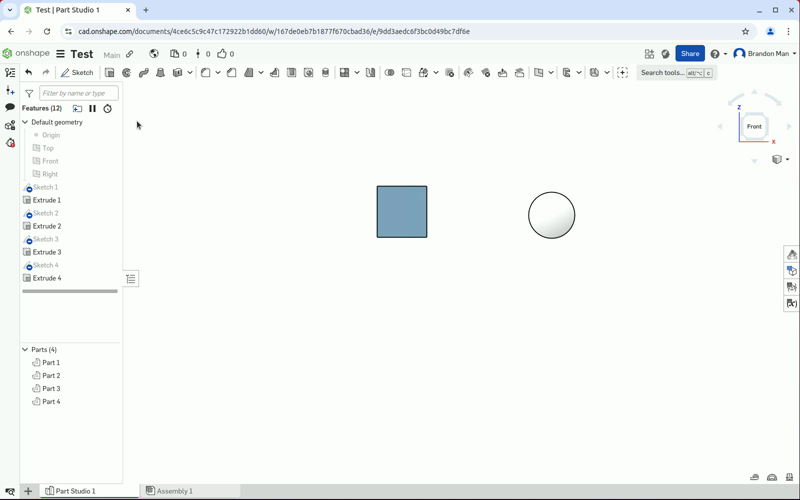
key(shift+h)
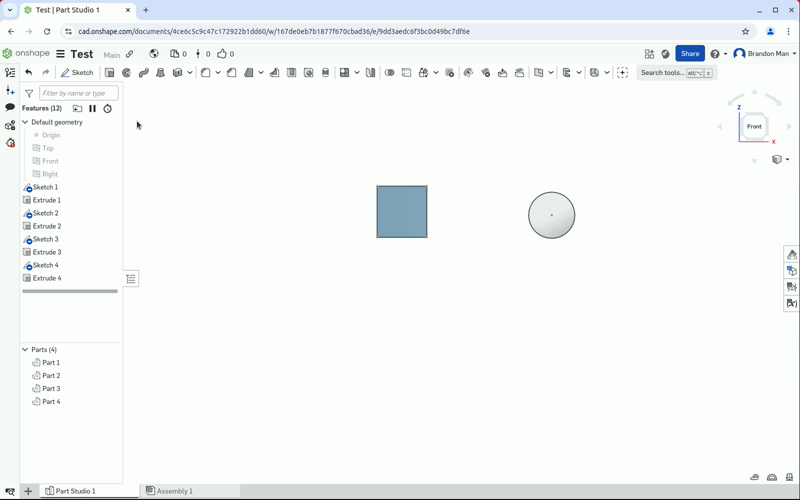
key(shift+h)
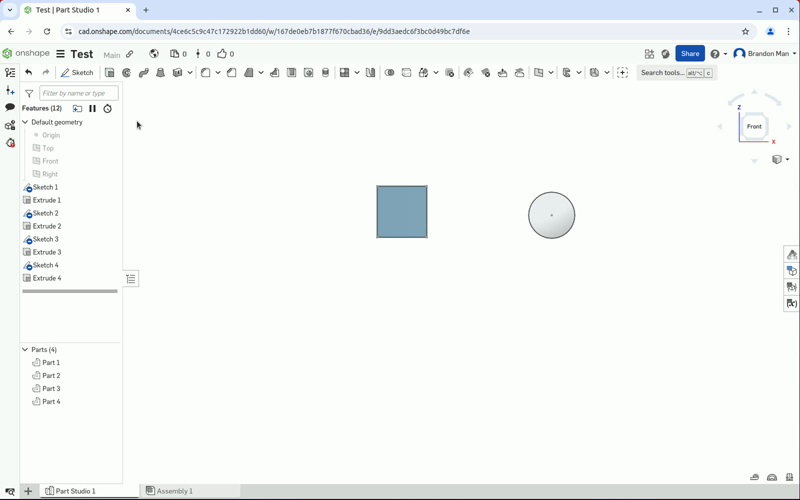
key(shift+7)
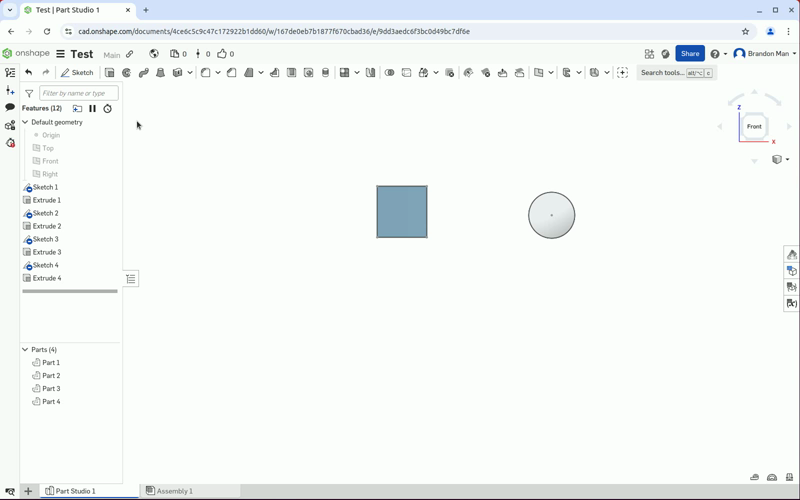
key(left, 2)
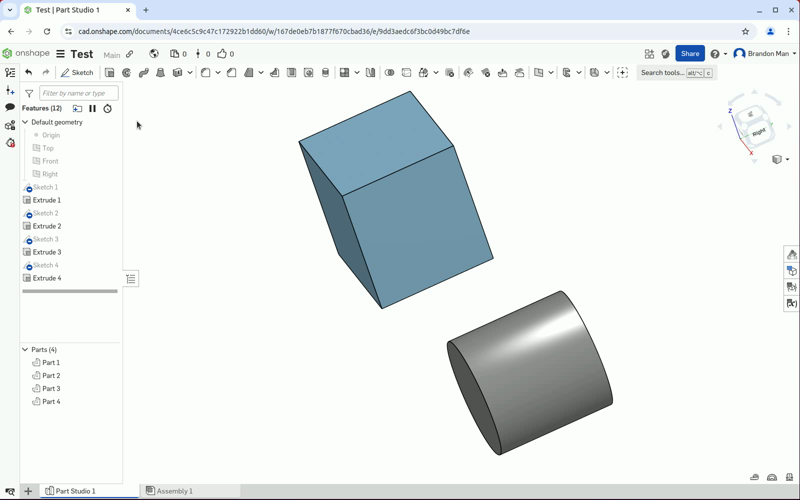
key(down, 2)
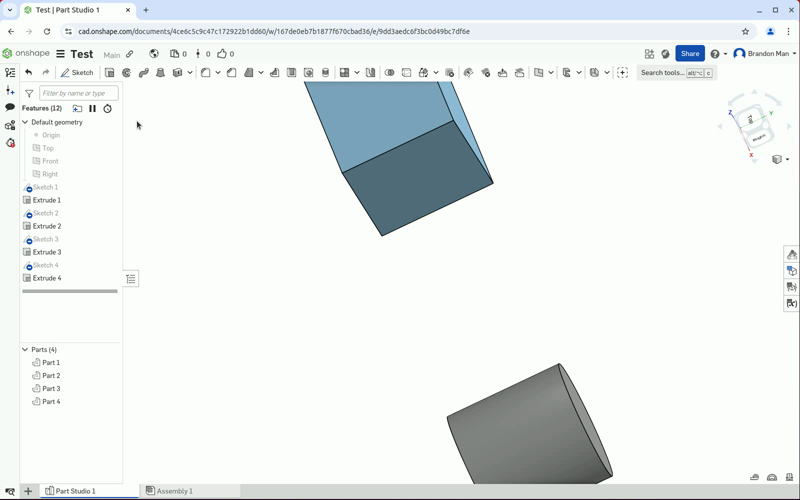
key(up, 2)
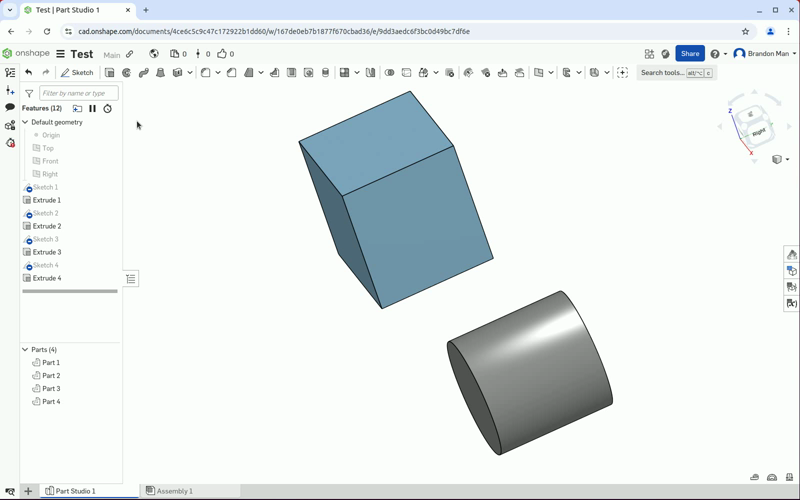
key(right, 2)
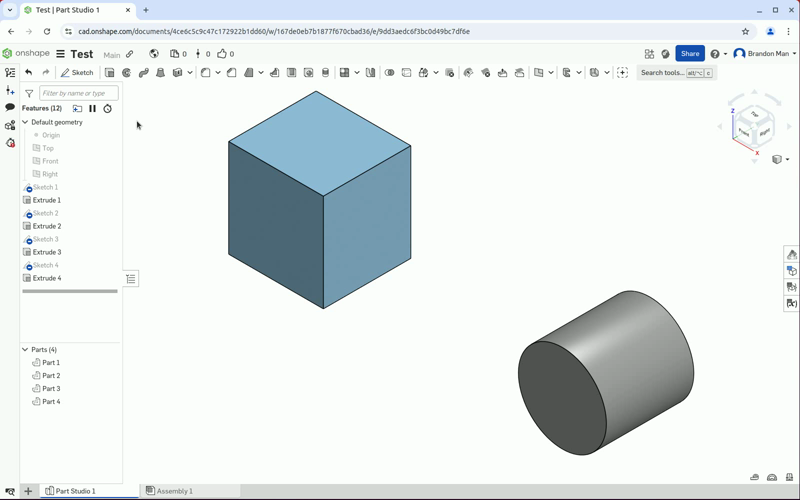
mouse_move(73, 189)
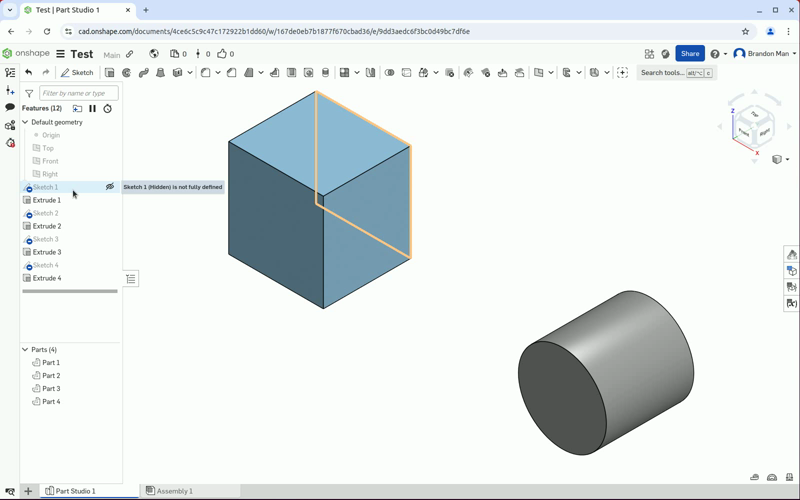
click(73, 189)